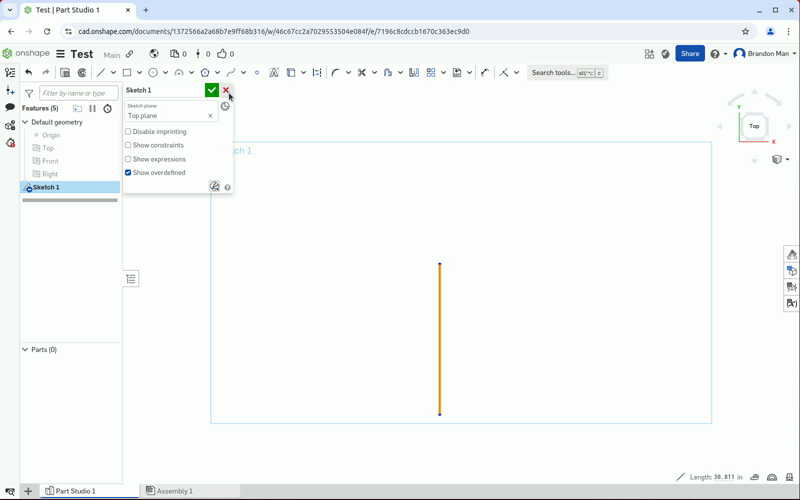
key(shift+h)
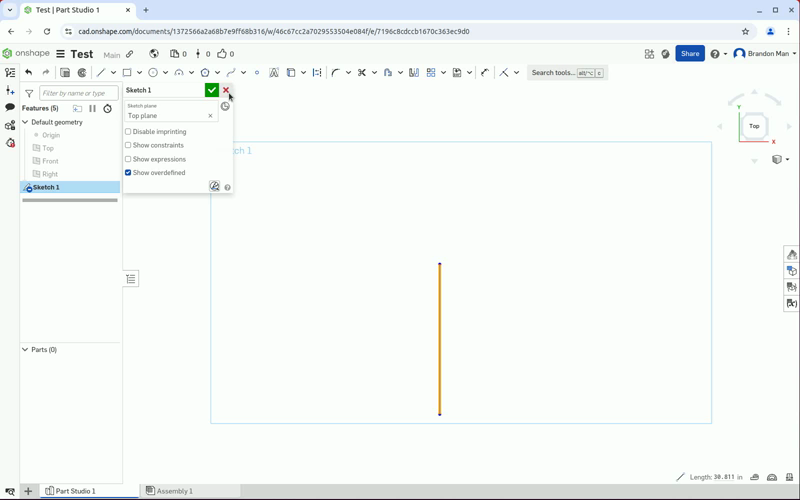
key(shift+s)
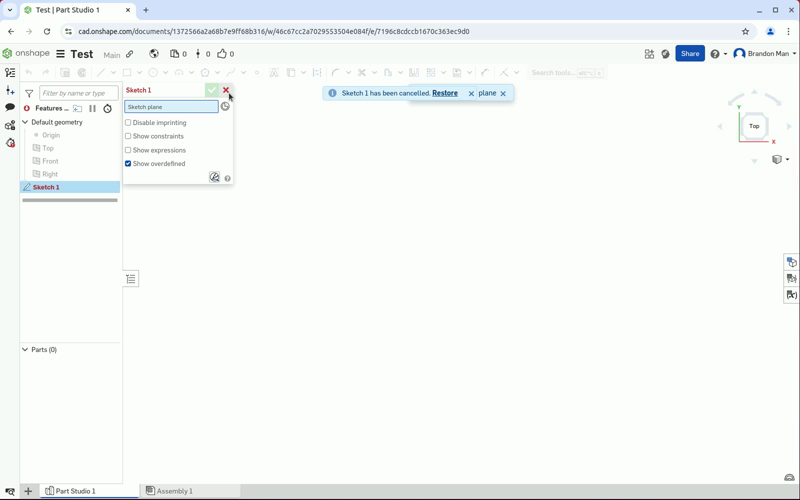
mouse_move(73, 150)
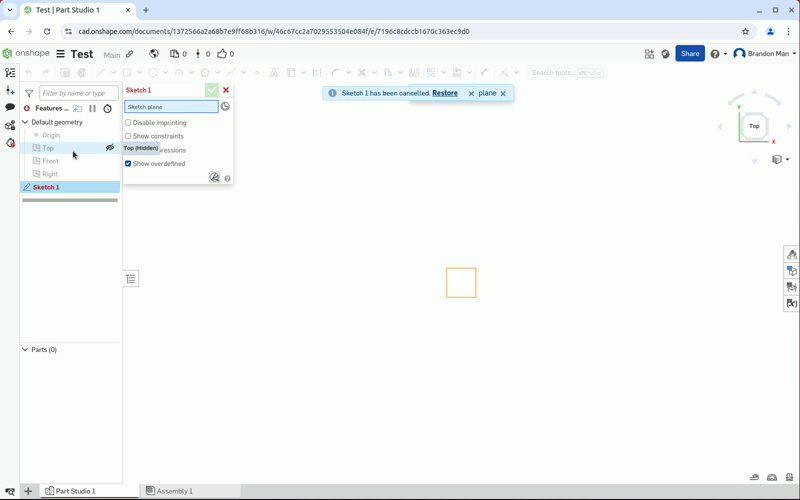
click(73, 150)
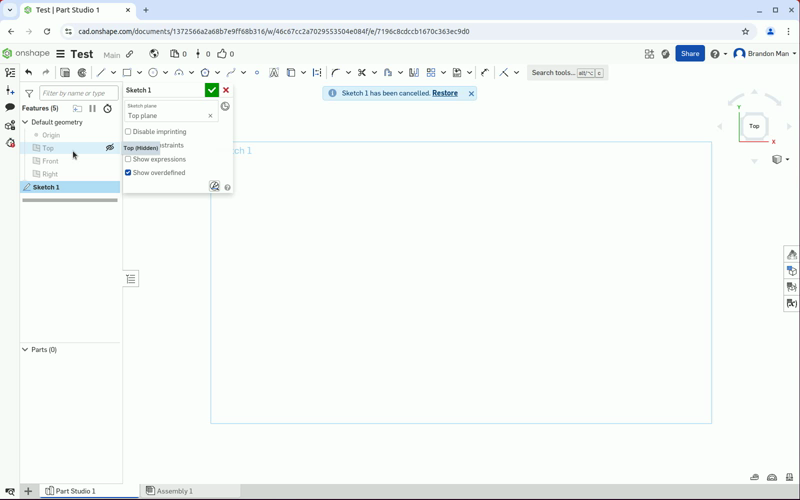
mouse_move(73, 352)
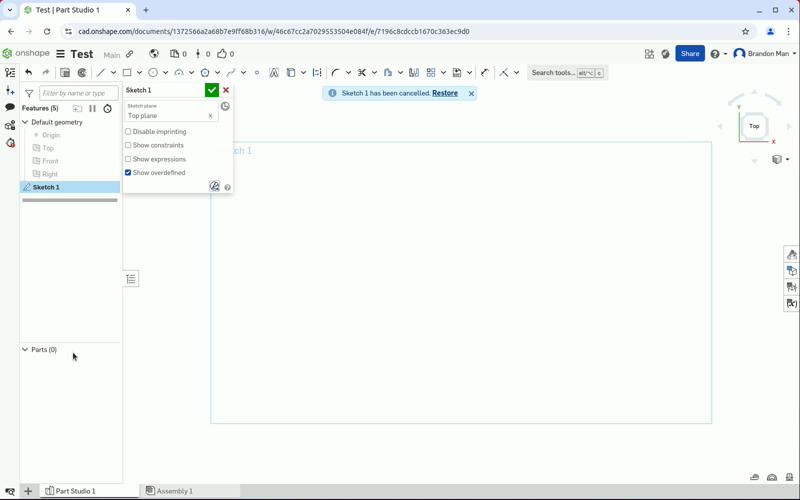
key(y)
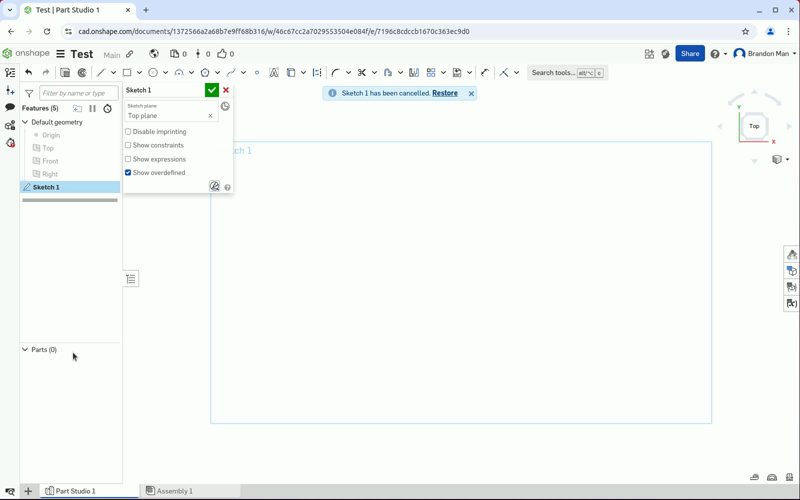
key(c)
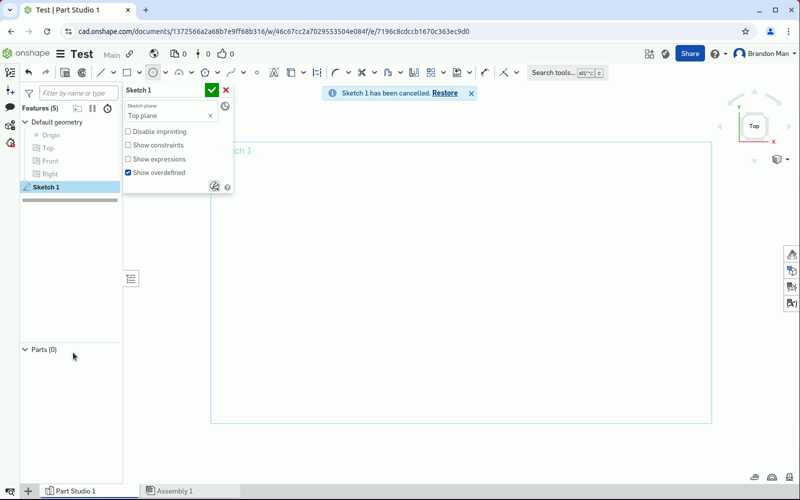
key_down(shift)
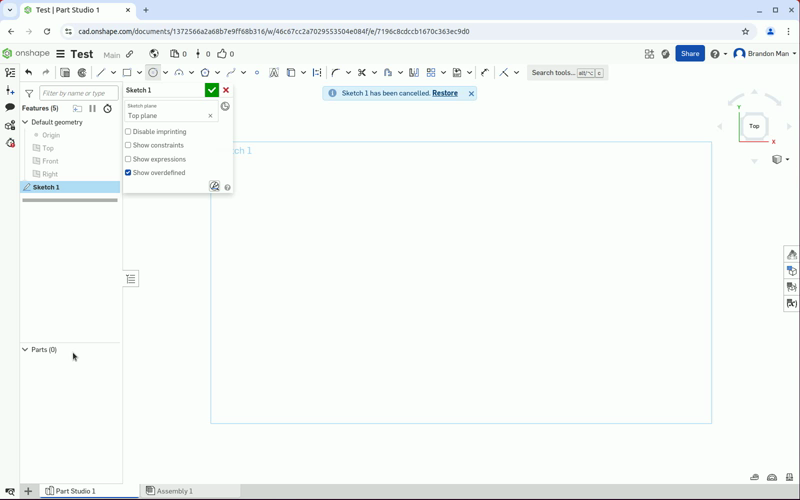
mouse_move(461, 282)
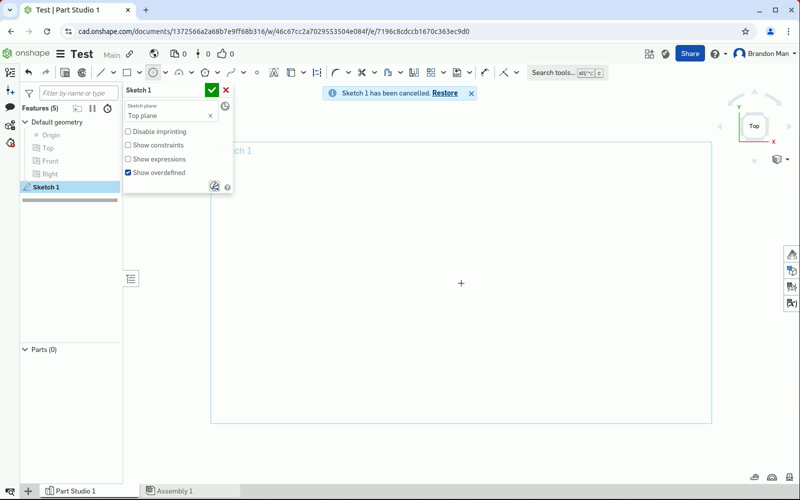
click(461, 282)
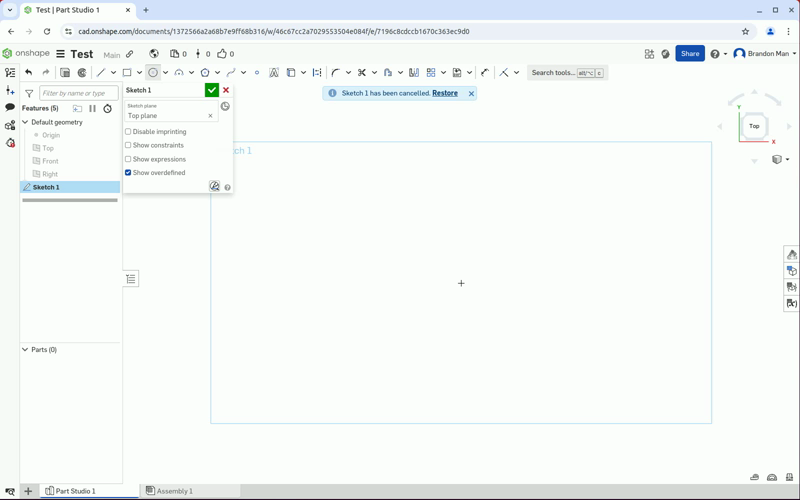
key_up(shift)
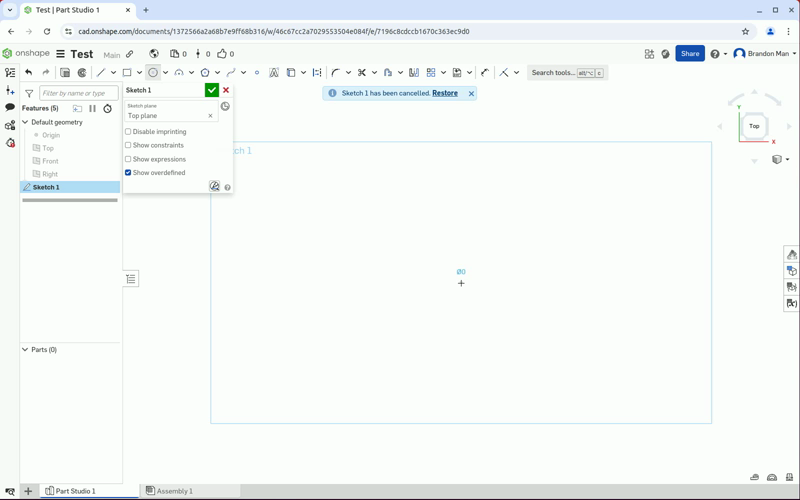
mouse_move(518, 282)
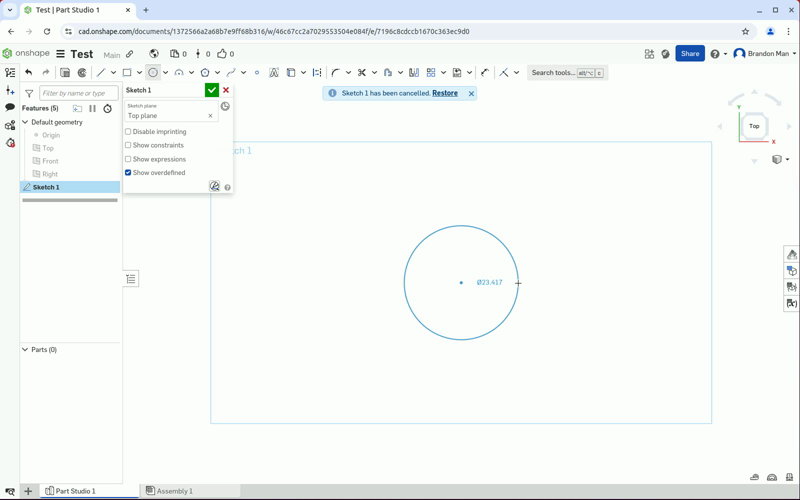
click(518, 282)
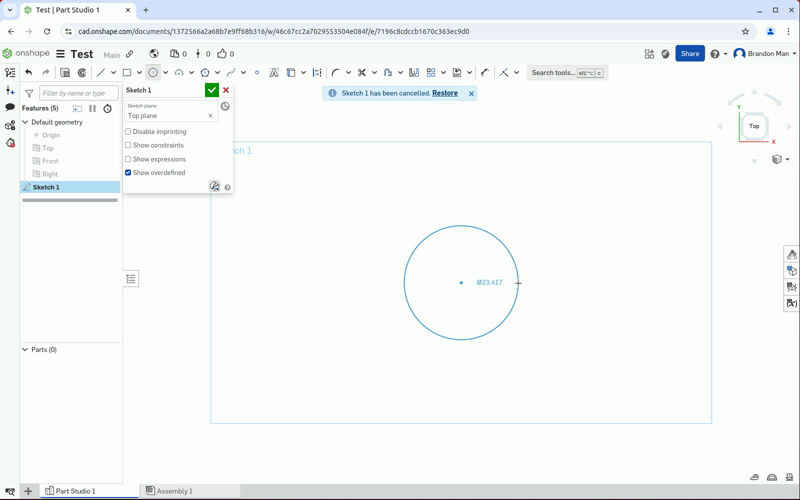
key(esc)
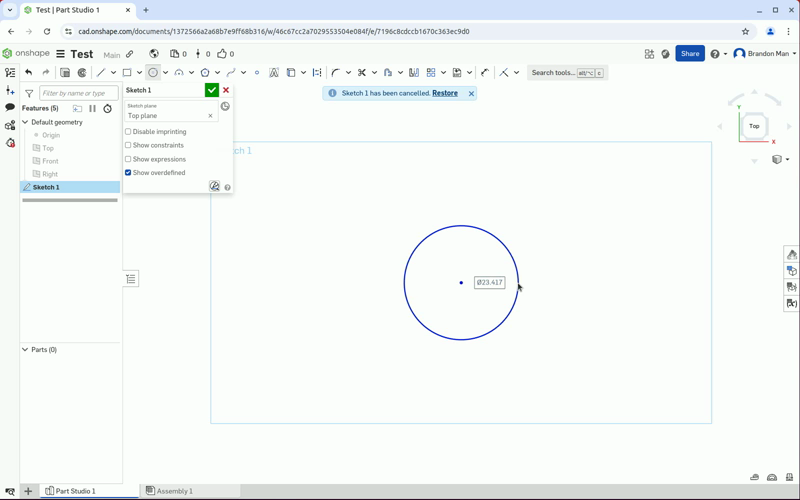
mouse_move(440, 272)
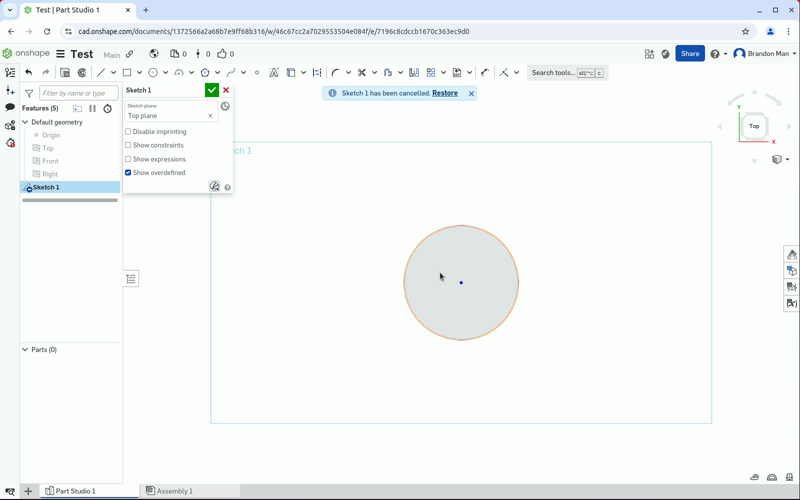
click(440, 272)
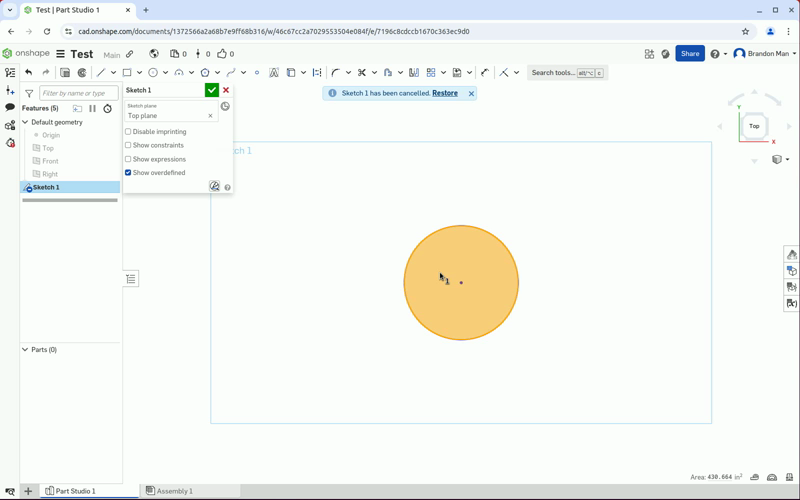
mouse_move(73, 352)
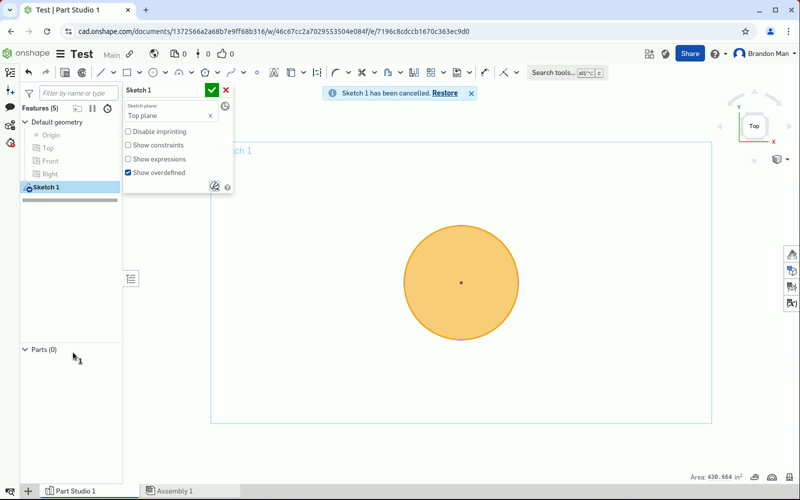
key(shift+y)
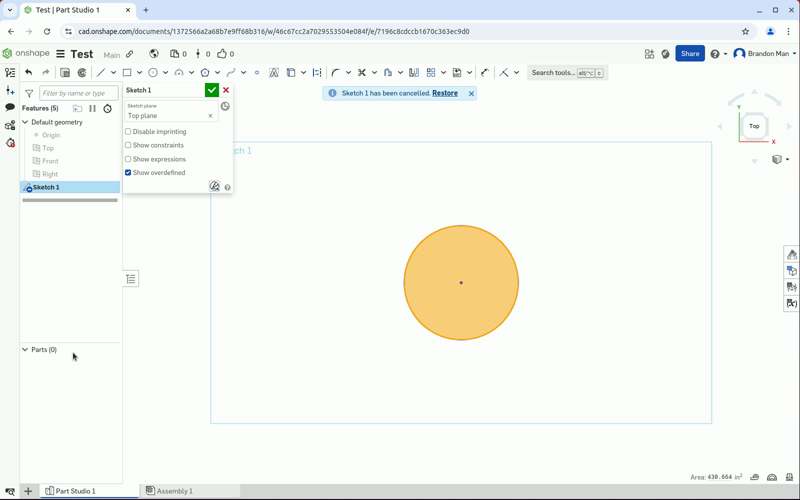
key(shift+e)
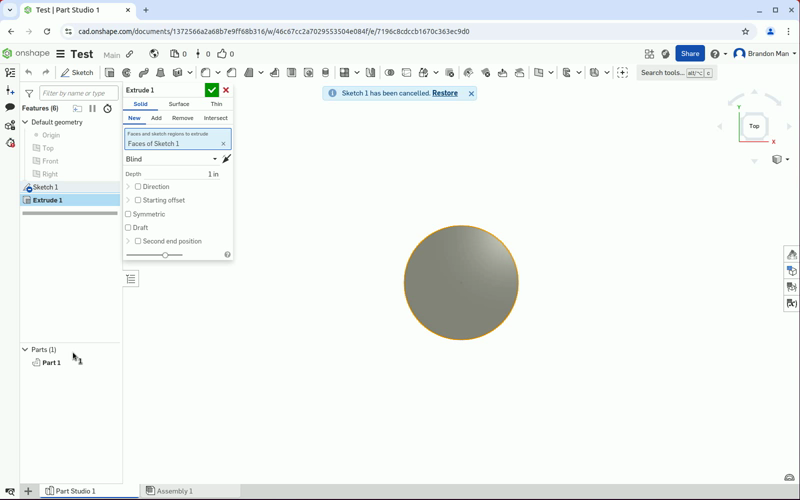
mouse_move(143, 106)
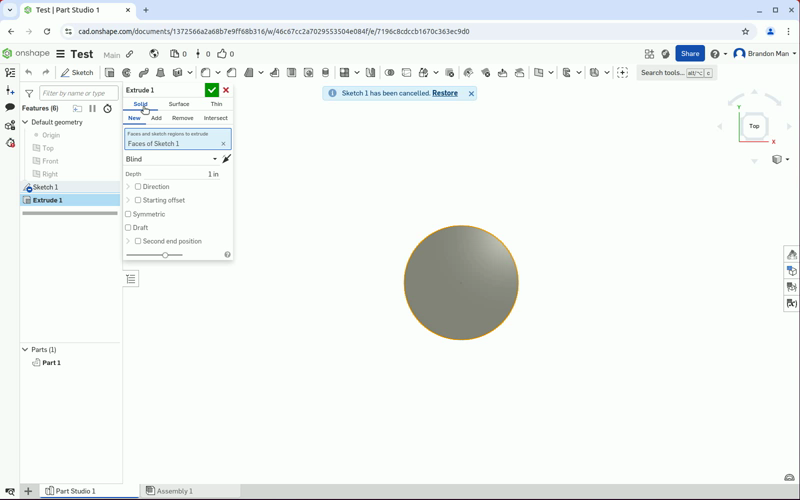
click(143, 106)
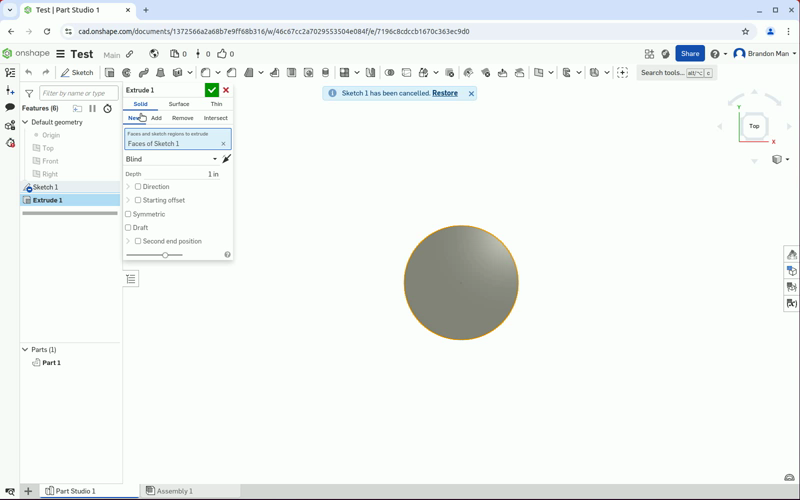
mouse_move(137, 120)
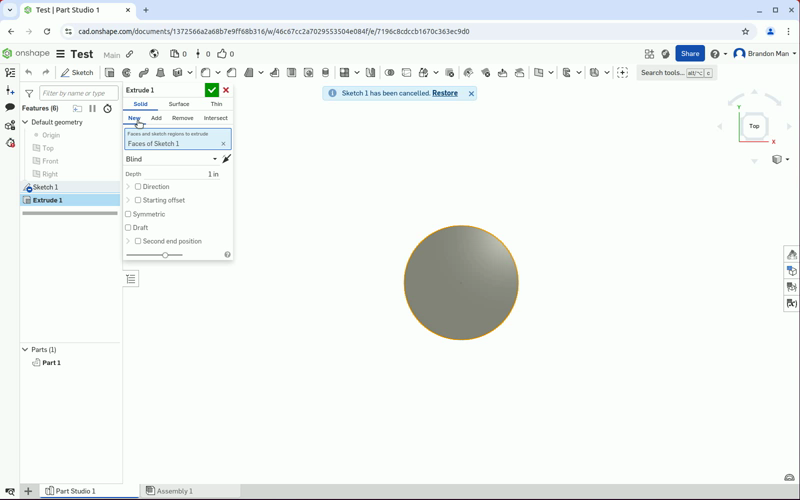
click(137, 120)
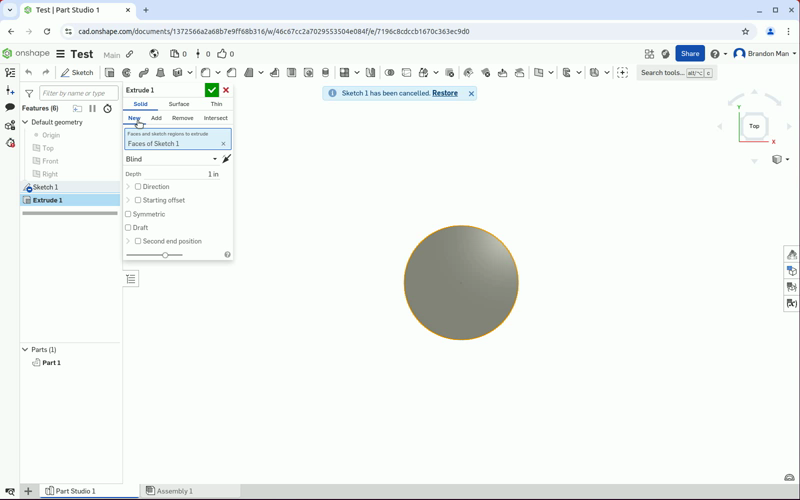
key(tab, 4)
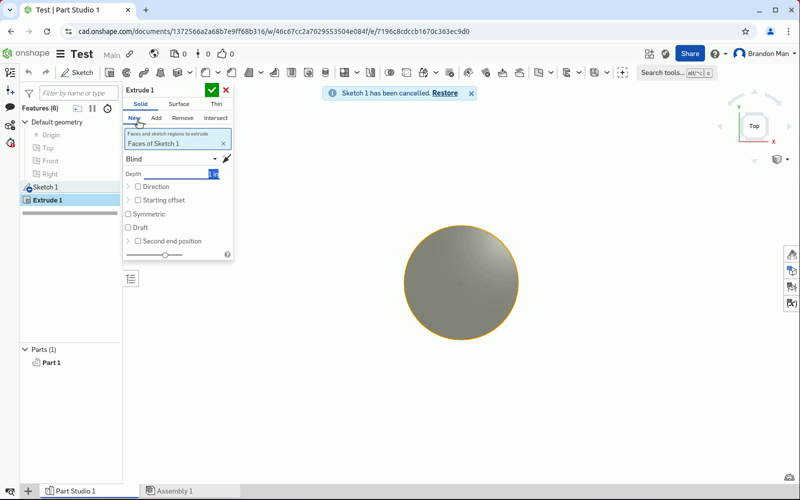
text(5.777)
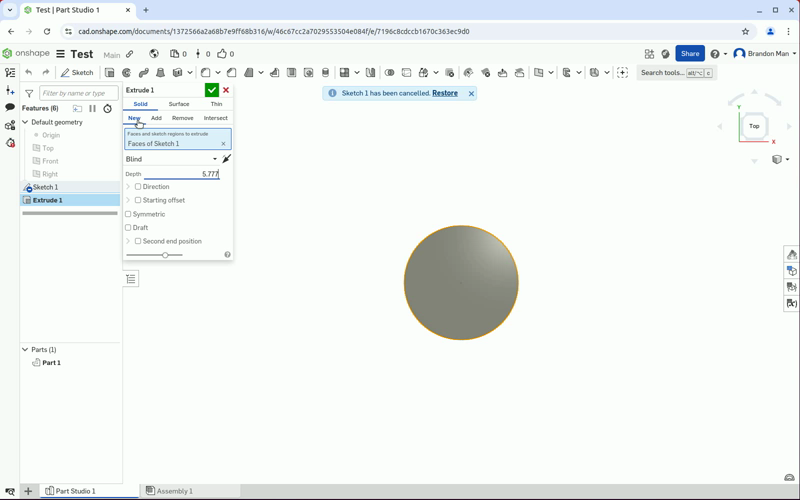
key(enter)
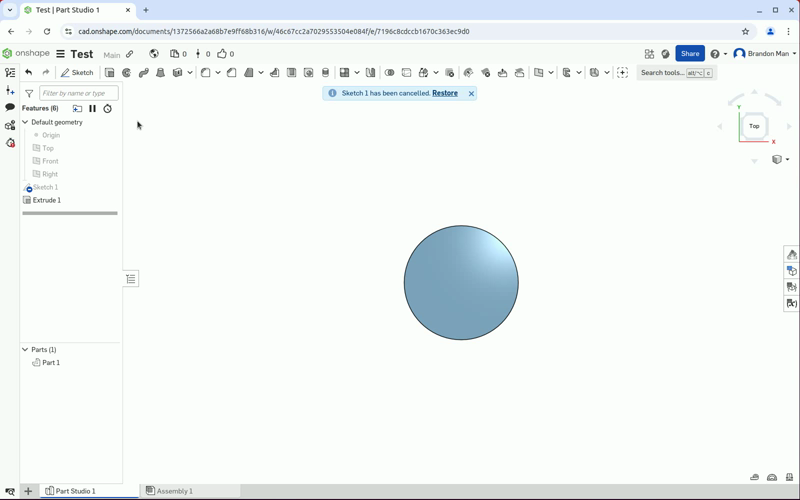
key(shift+h)
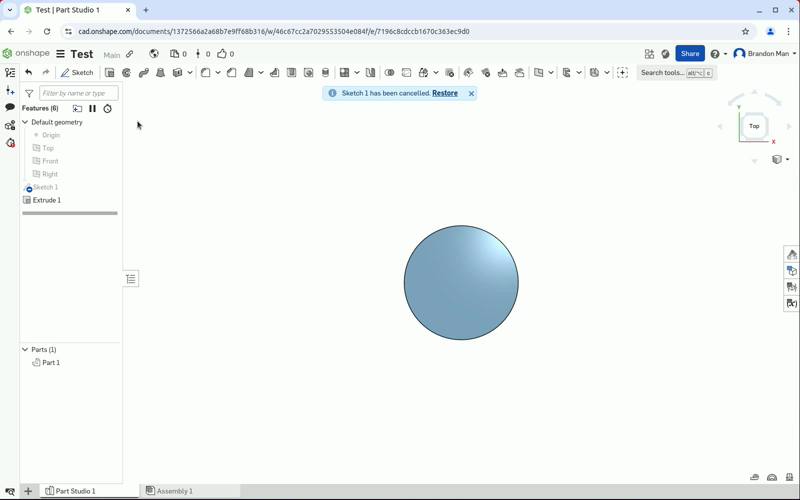
key(shift+h)
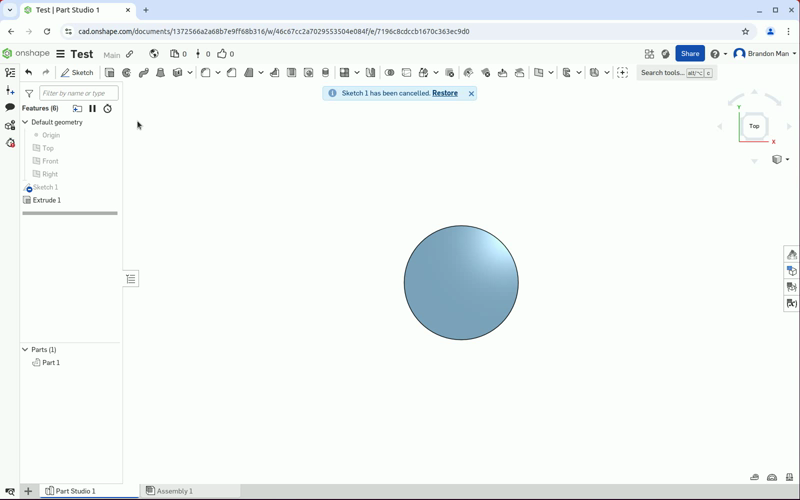
mouse_move(73, 189)
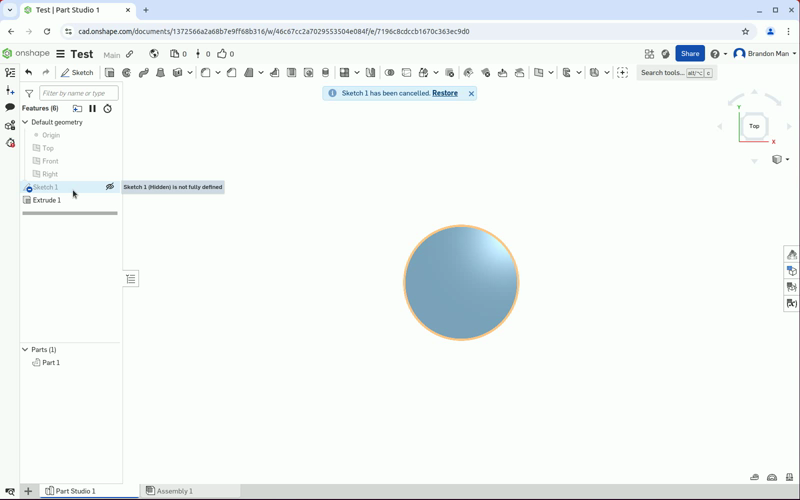
click(73, 189)
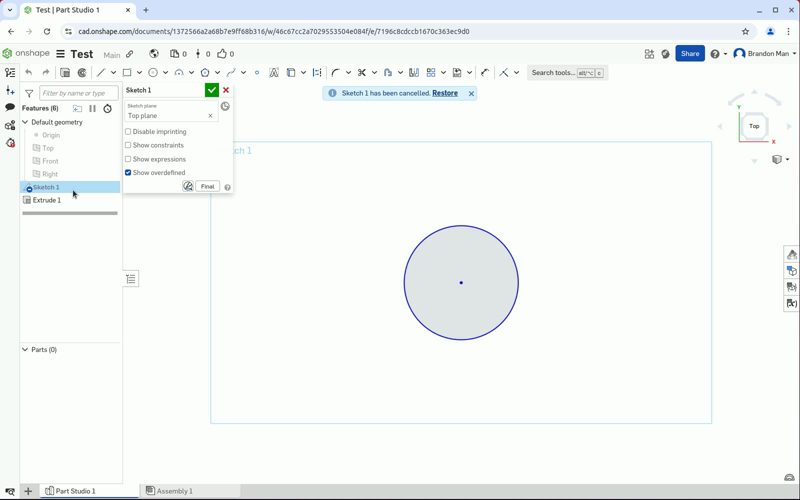
mouse_move(229, 92)
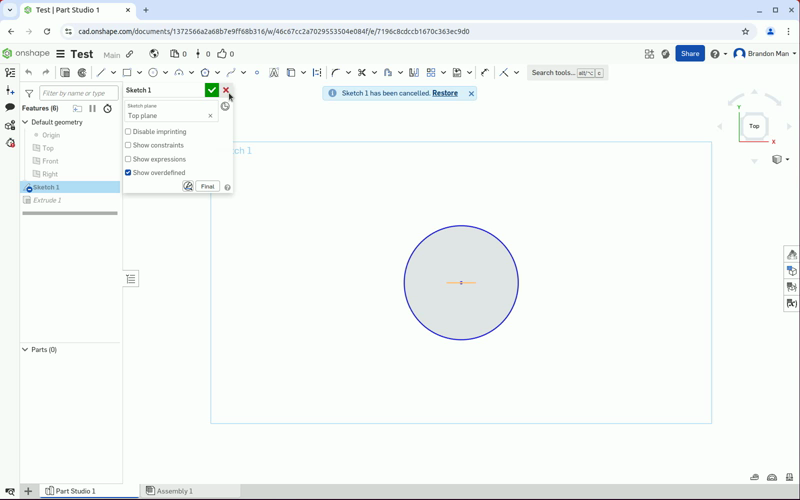
click(229, 92)
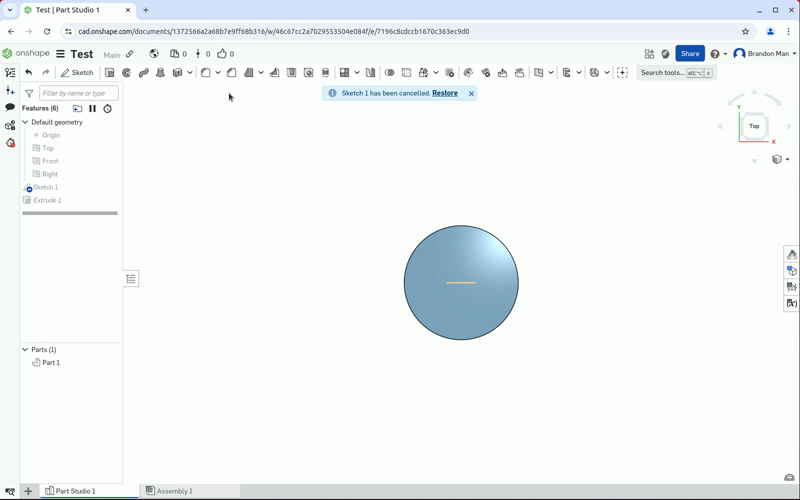
mouse_move(541, 75)
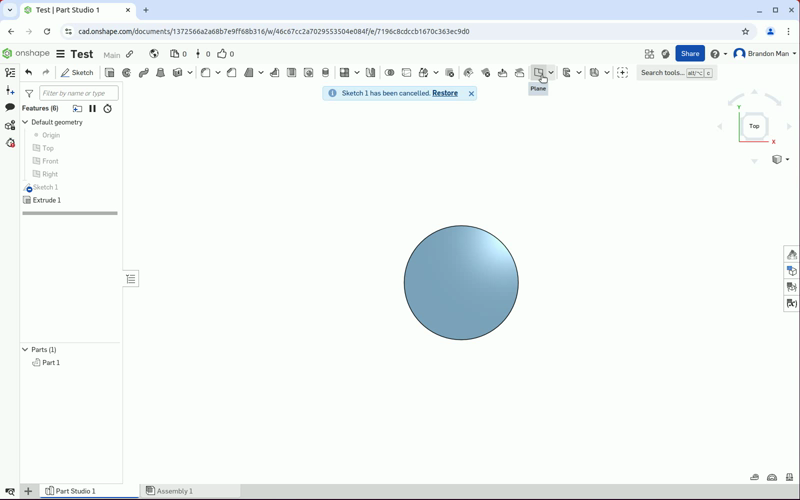
click(541, 75)
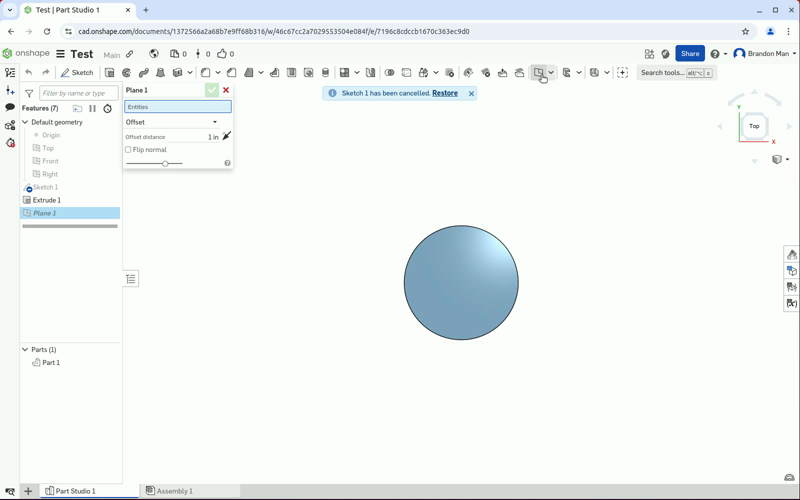
mouse_move(73, 150)
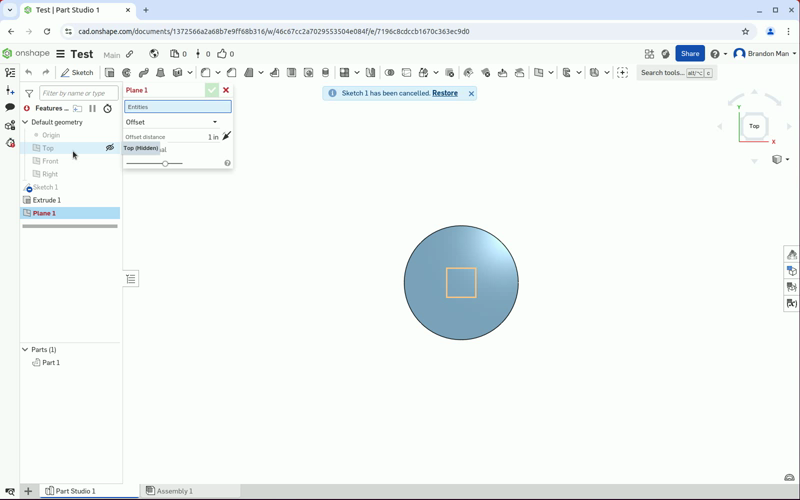
click(73, 150)
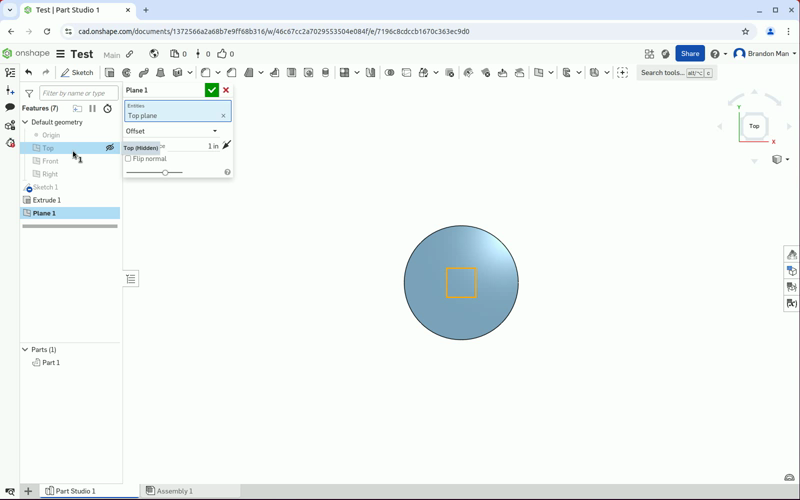
key(tab, 2)
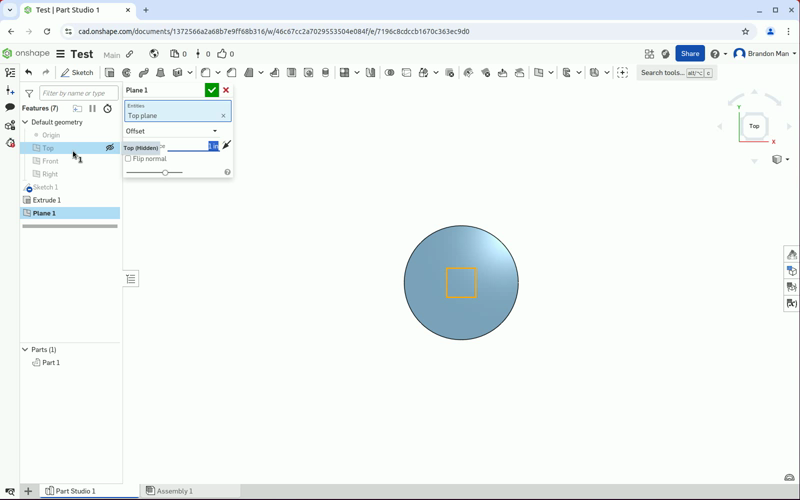
text(5.792)
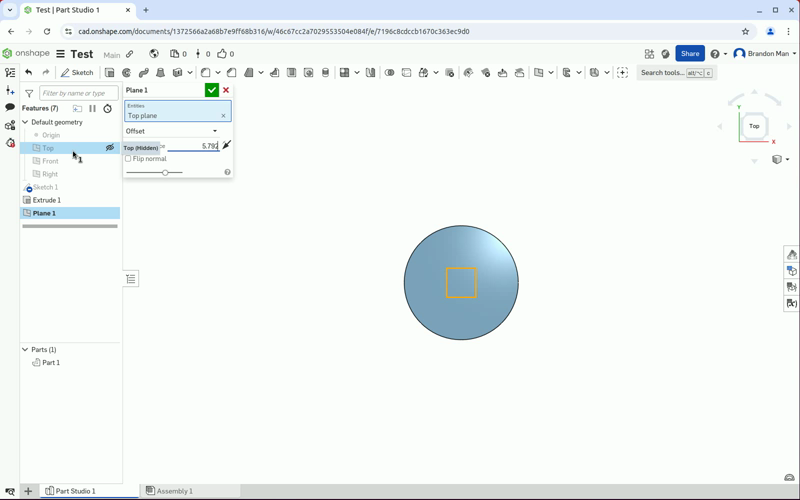
key(enter, 2)
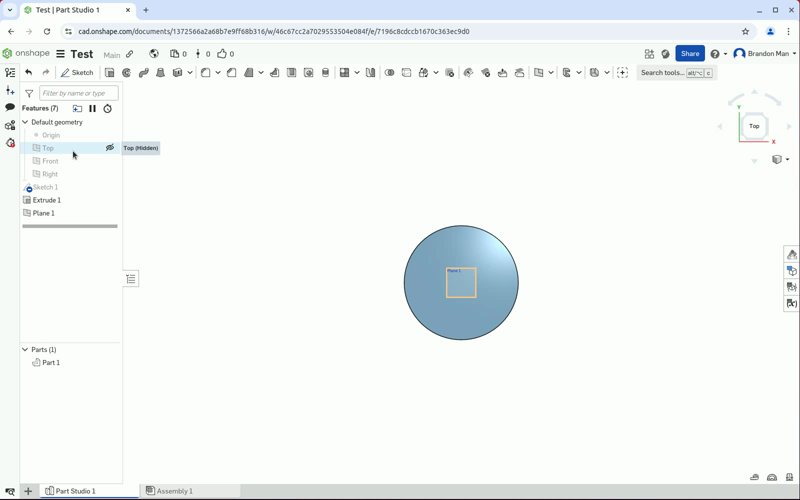
key(shift+s)
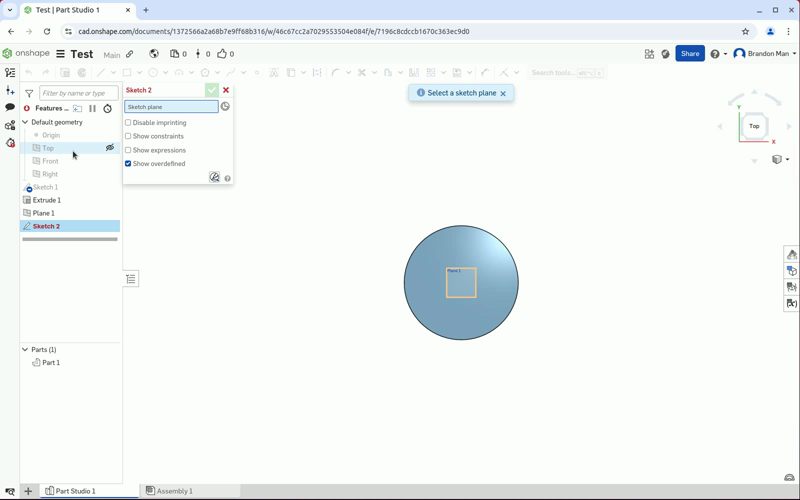
mouse_move(73, 215)
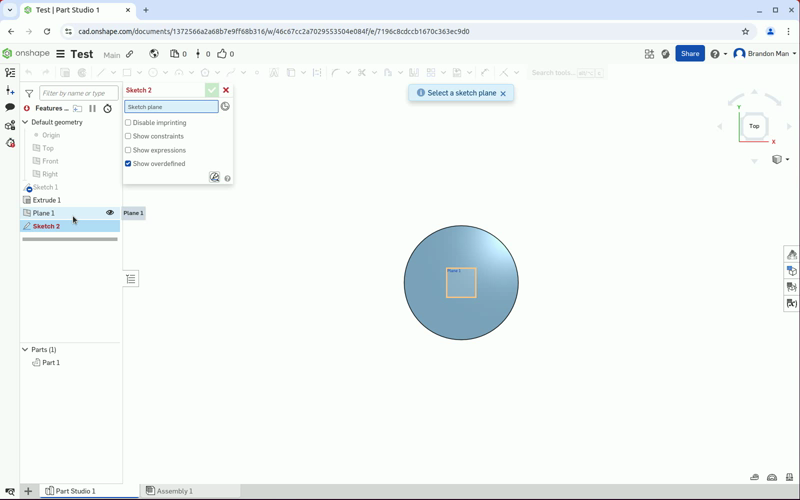
click(73, 215)
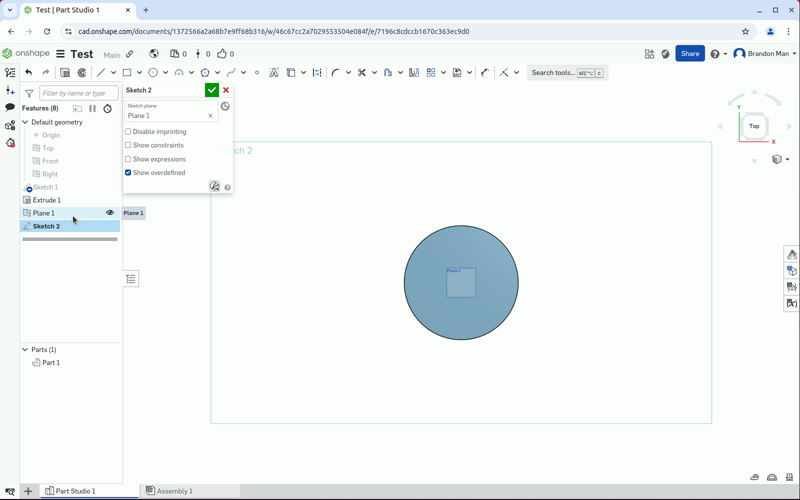
mouse_move(73, 352)
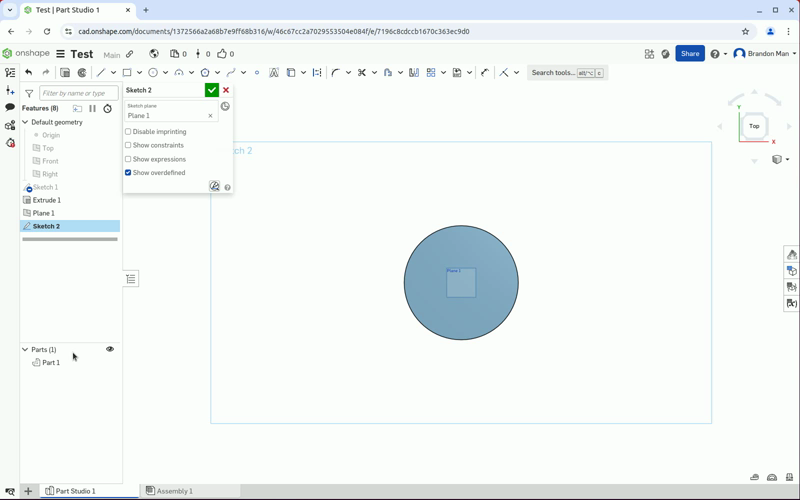
key(y)
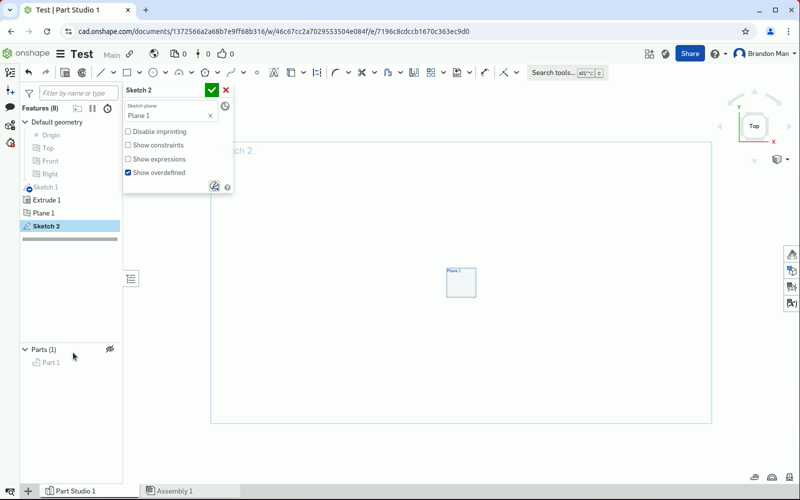
key(c)
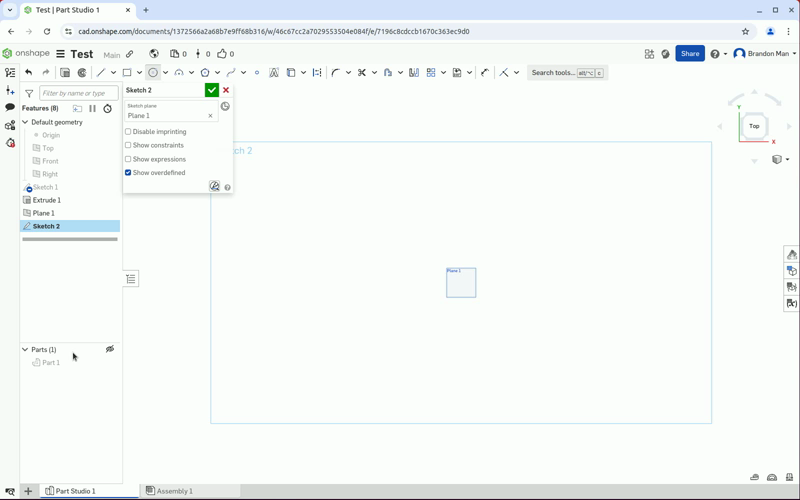
key_down(shift)
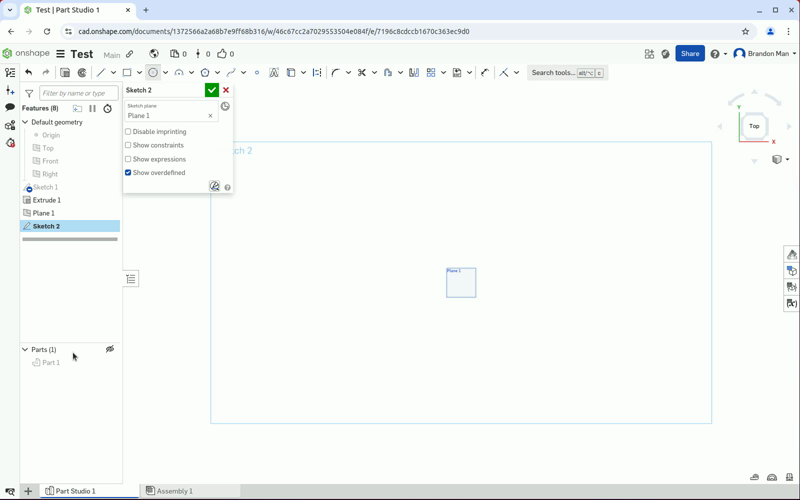
mouse_move(461, 282)
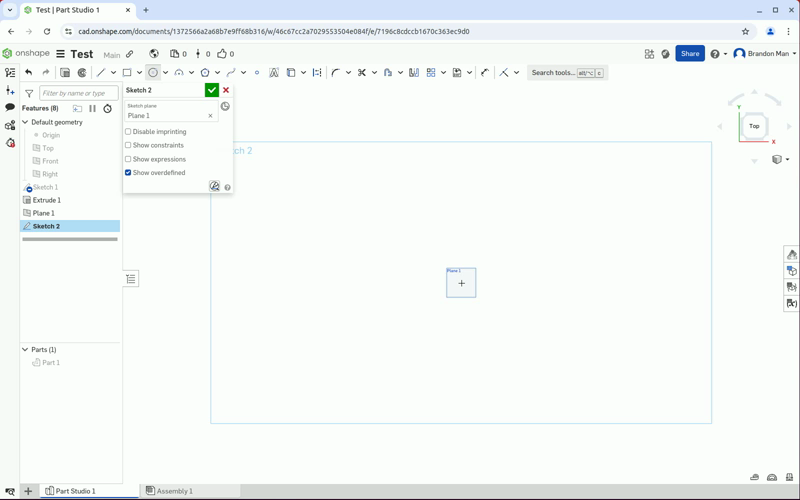
click(461, 282)
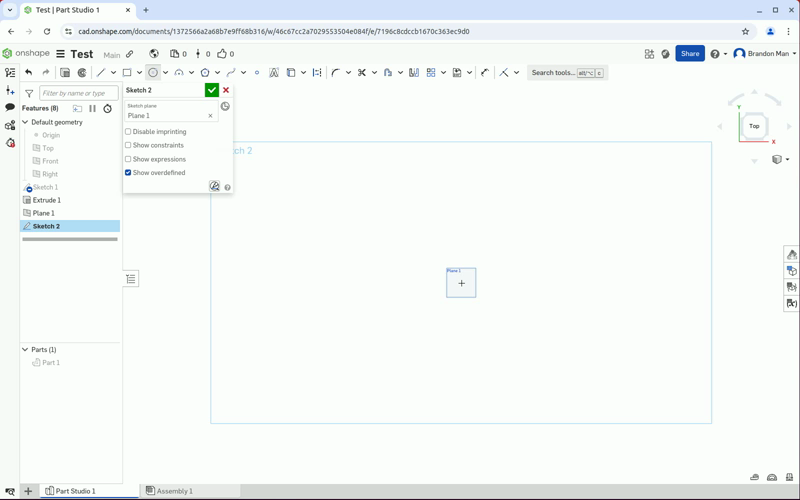
key_up(shift)
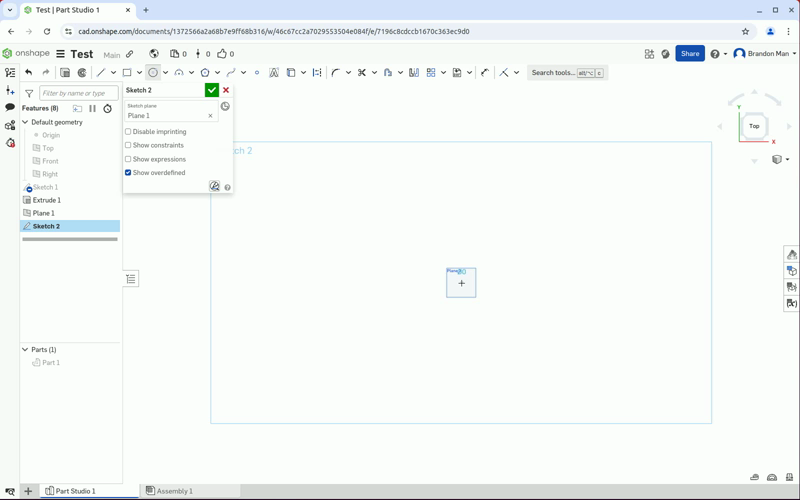
mouse_move(485, 282)
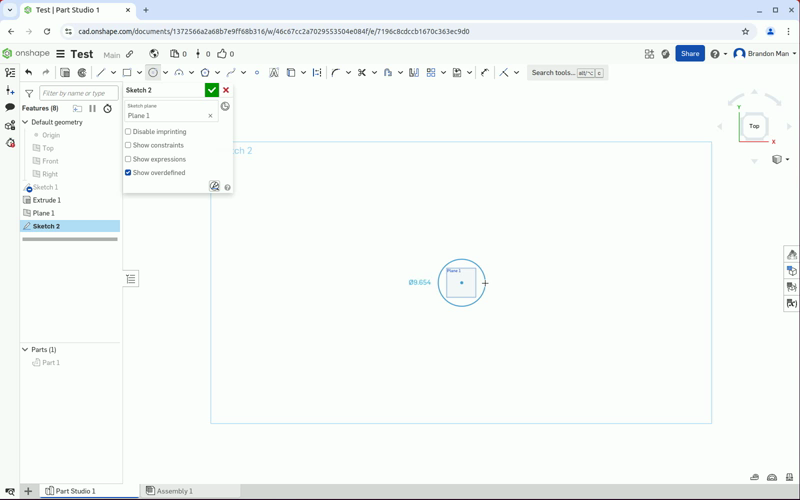
click(485, 282)
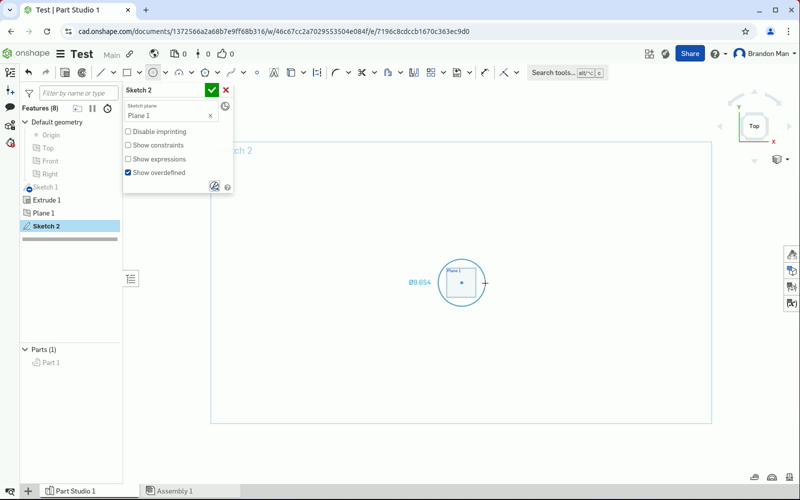
key(esc)
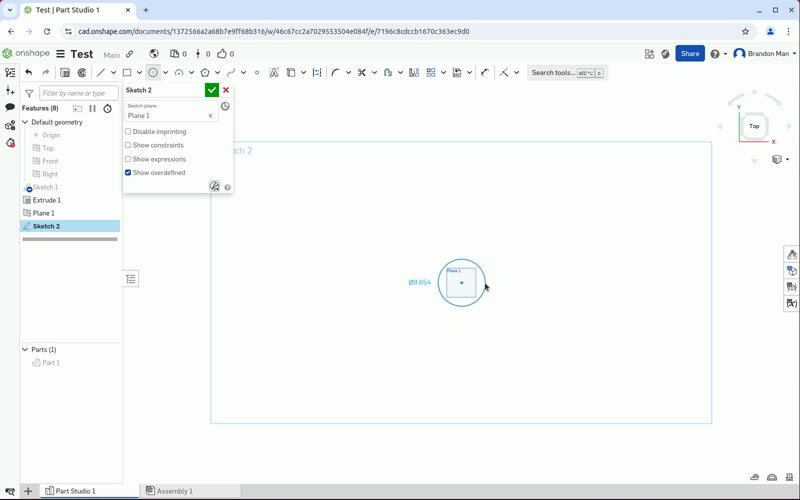
mouse_move(463, 275)
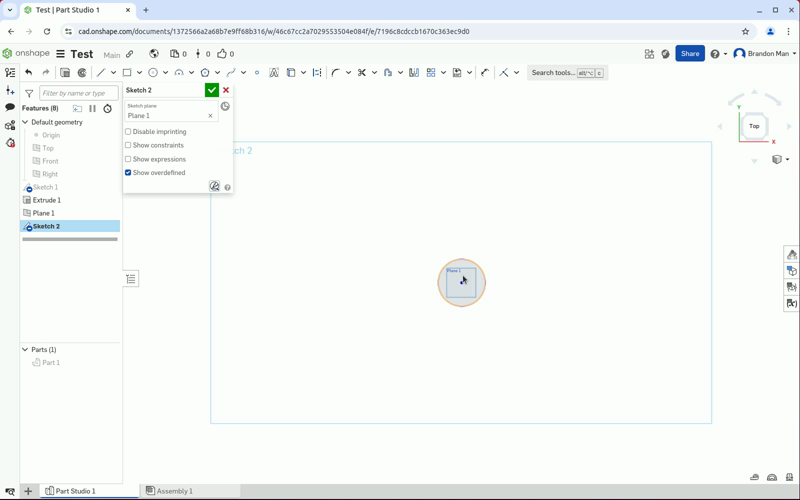
scroll(6)
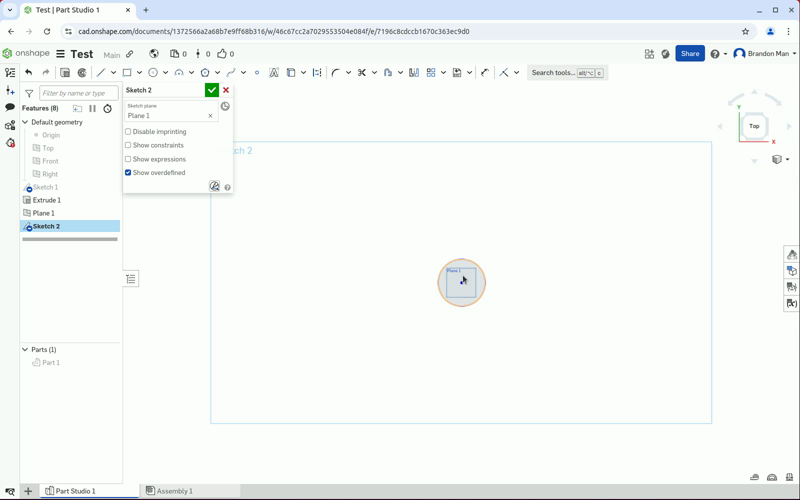
scroll(6)
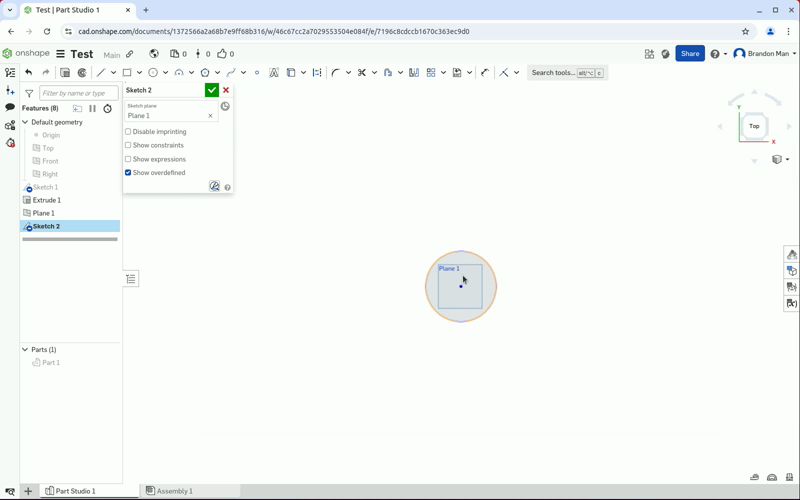
scroll(6)
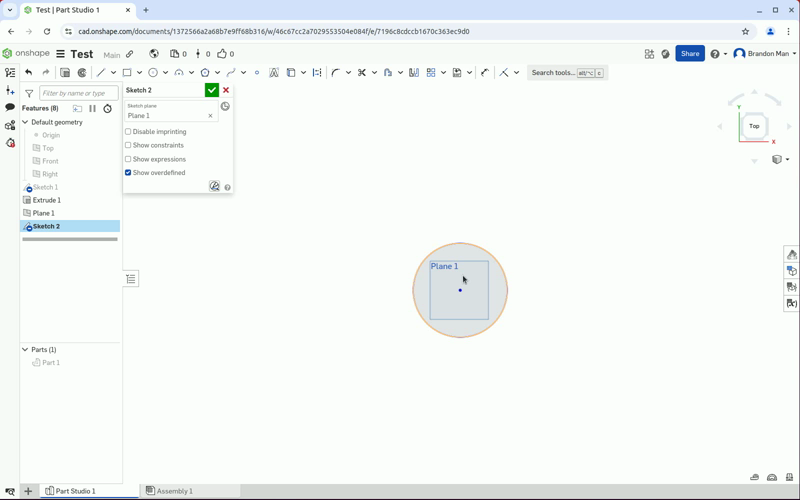
scroll(6)
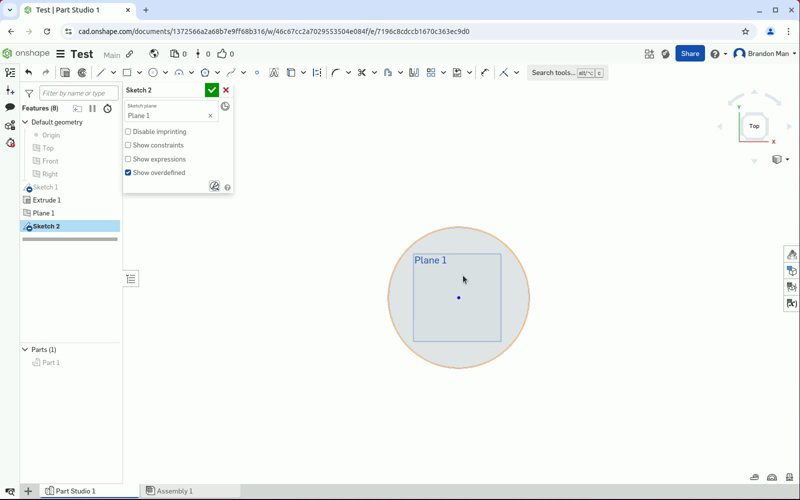
scroll(6)
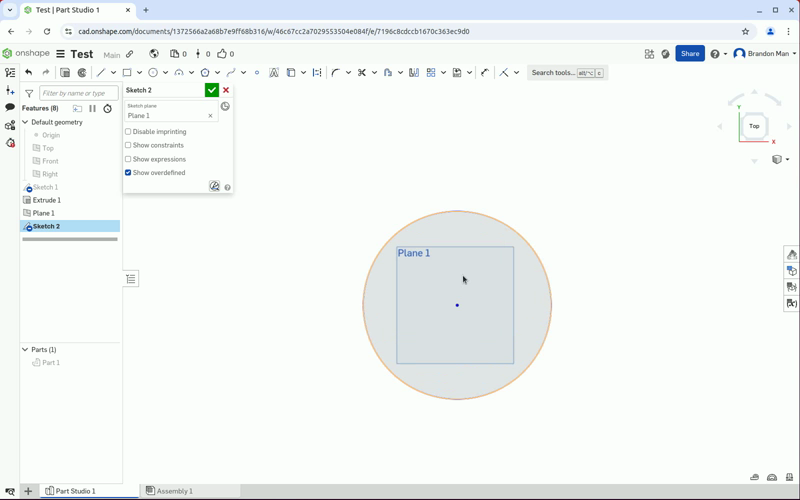
scroll(6)
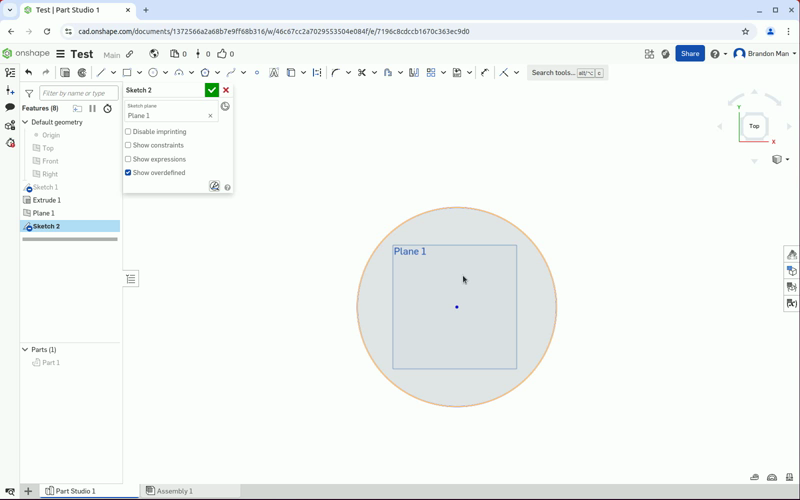
scroll(6)
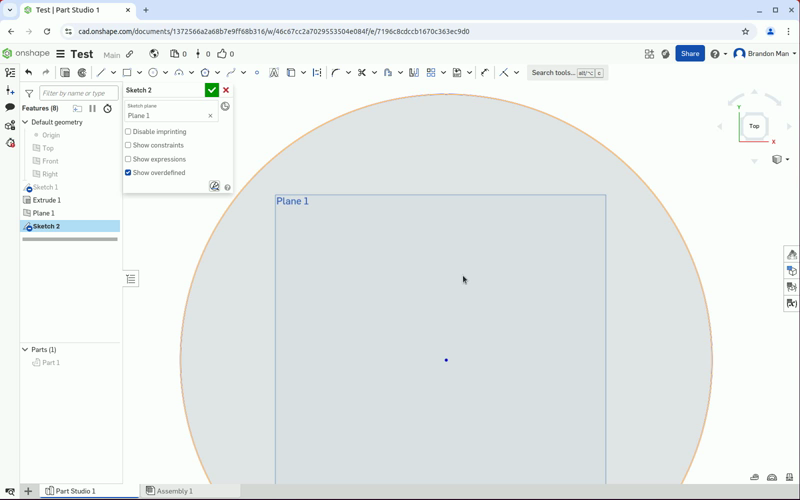
click(463, 275)
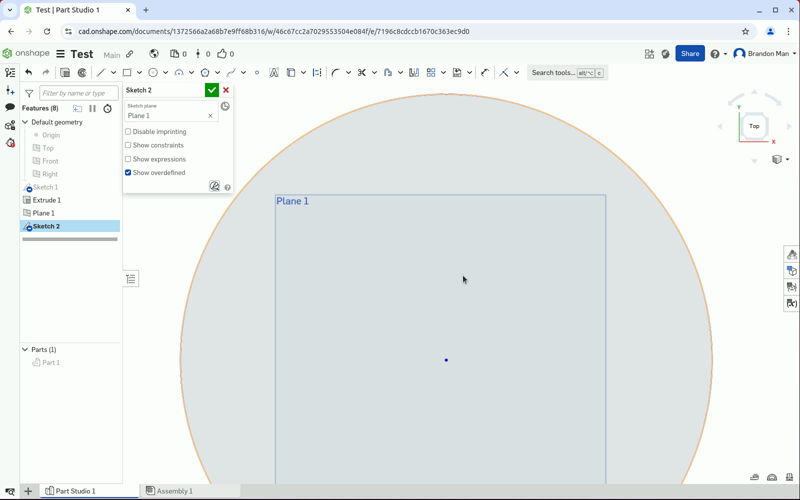
scroll(-6)
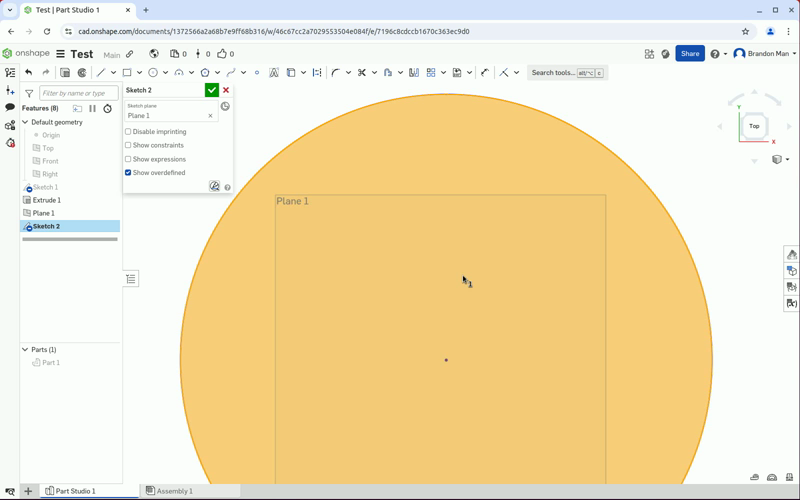
scroll(-6)
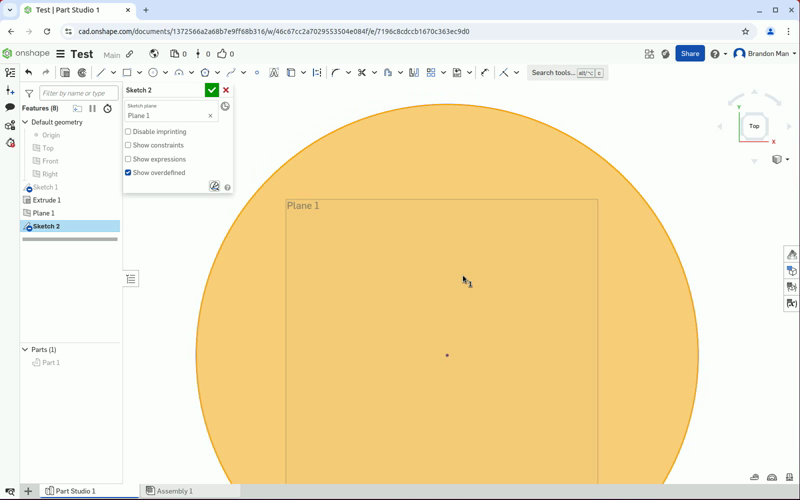
scroll(-6)
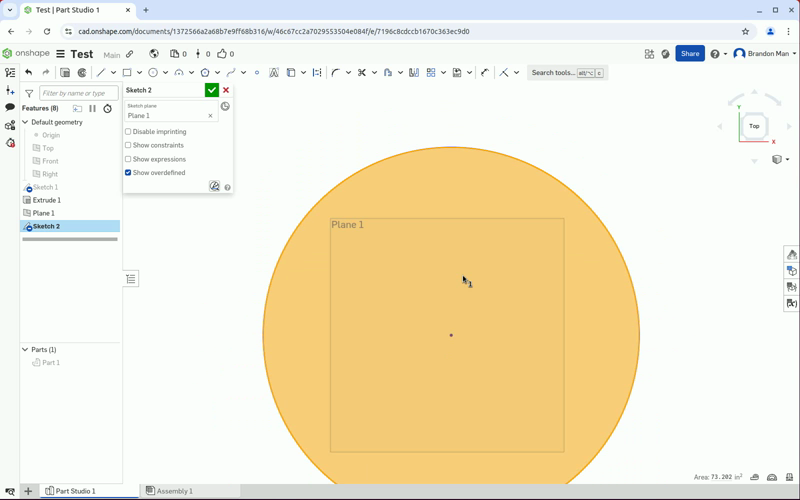
scroll(-6)
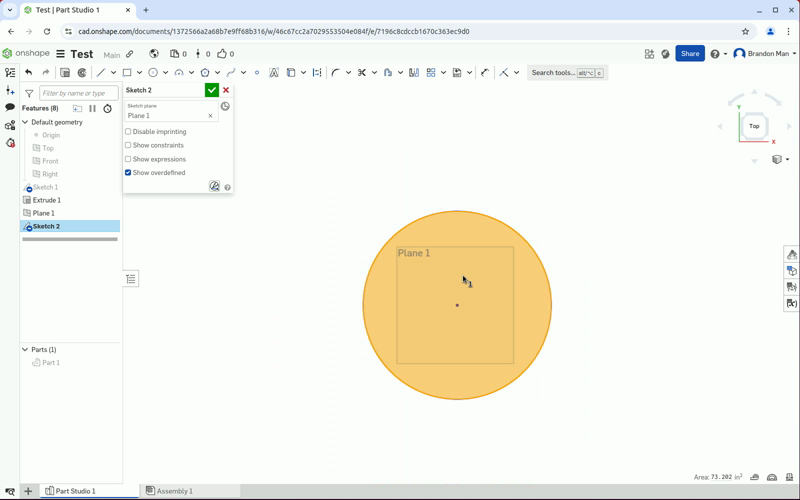
scroll(-6)
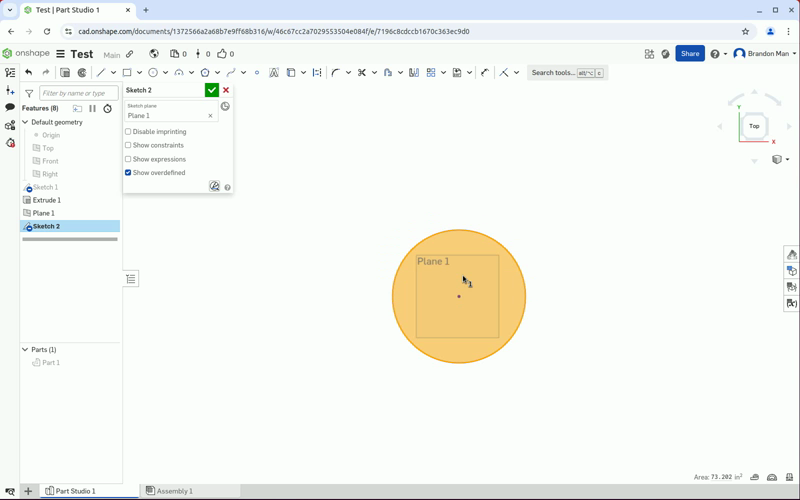
scroll(-6)
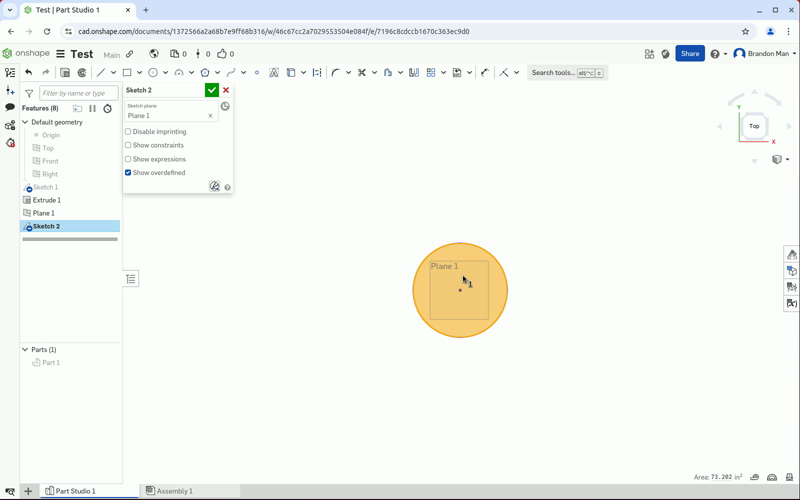
scroll(-6)
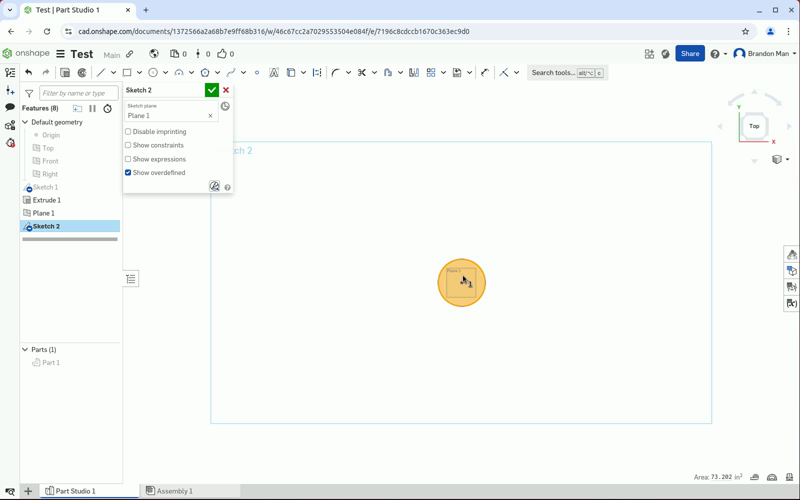
mouse_move(73, 352)
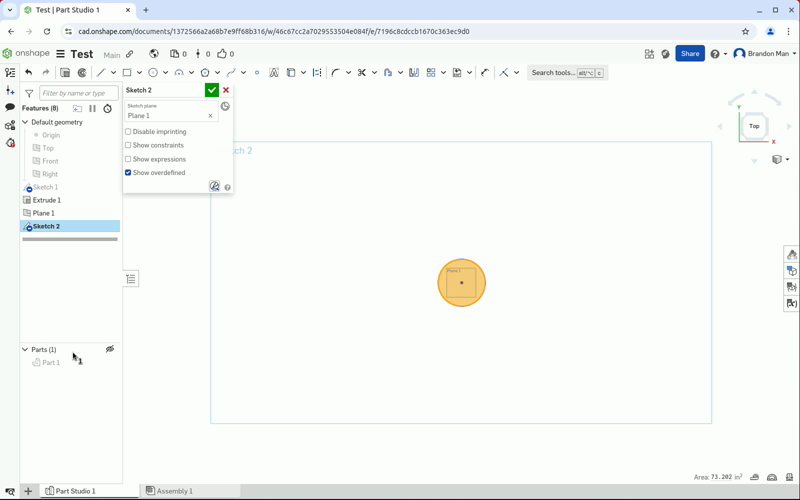
key(shift+y)
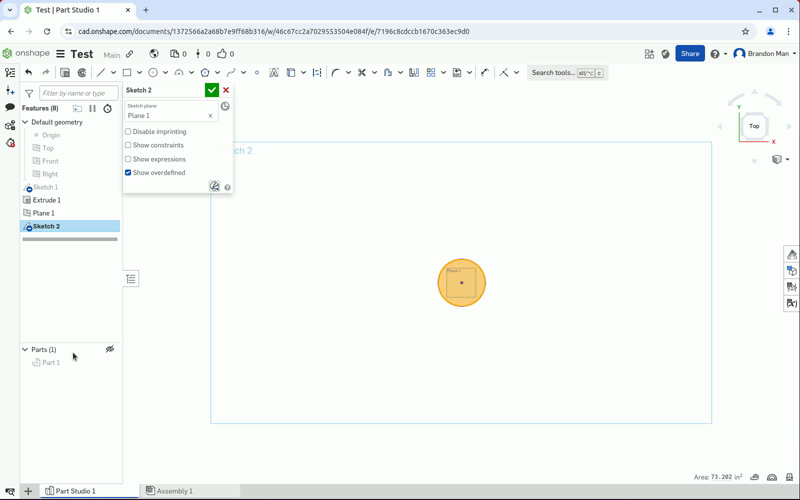
key(shift+e)
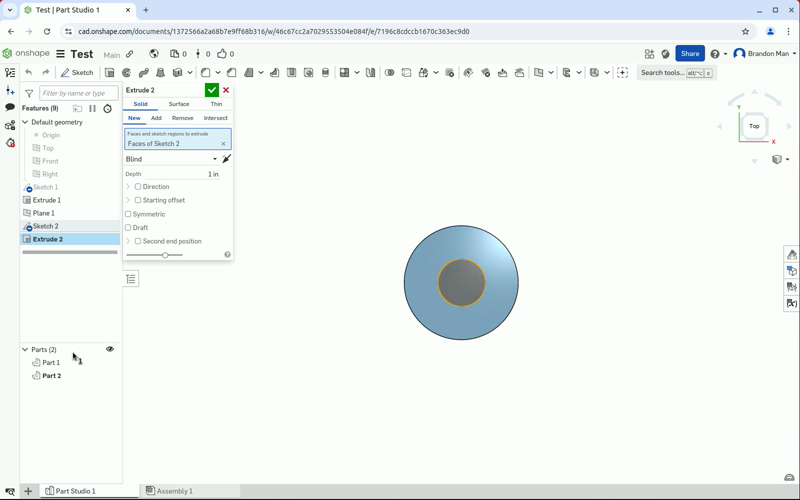
mouse_move(143, 106)
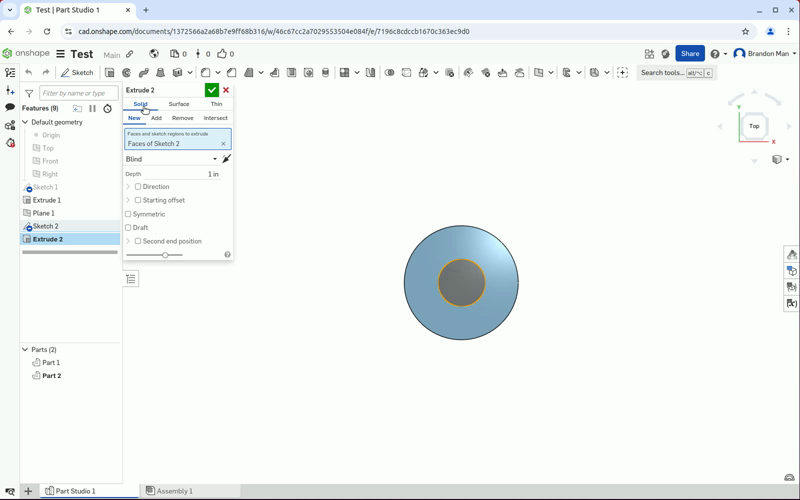
click(143, 106)
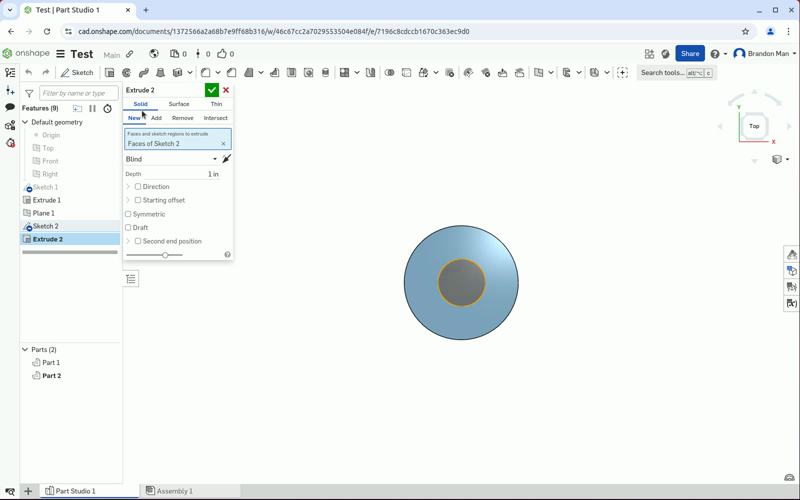
mouse_move(137, 120)
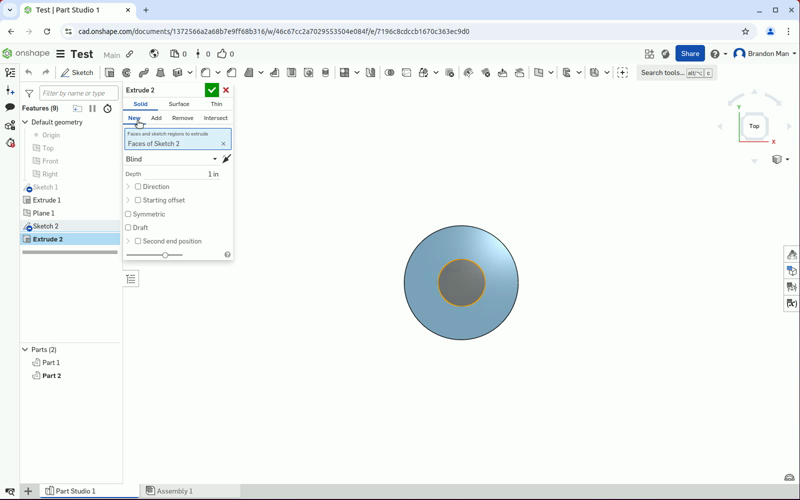
click(137, 120)
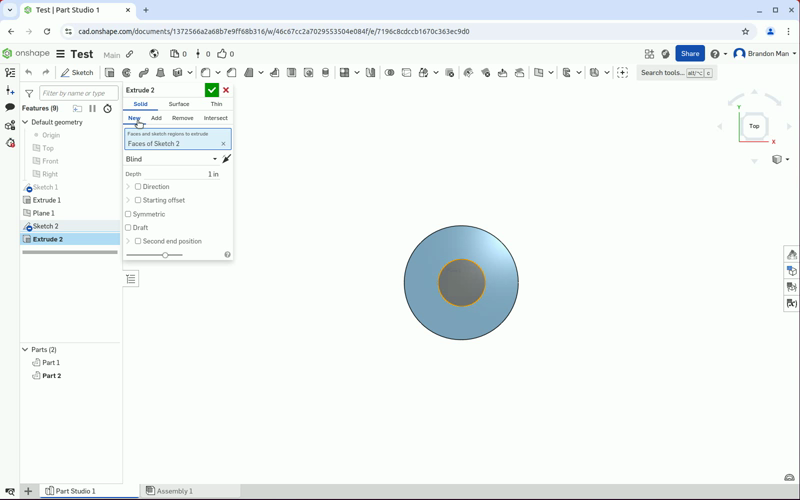
key(tab, 4)
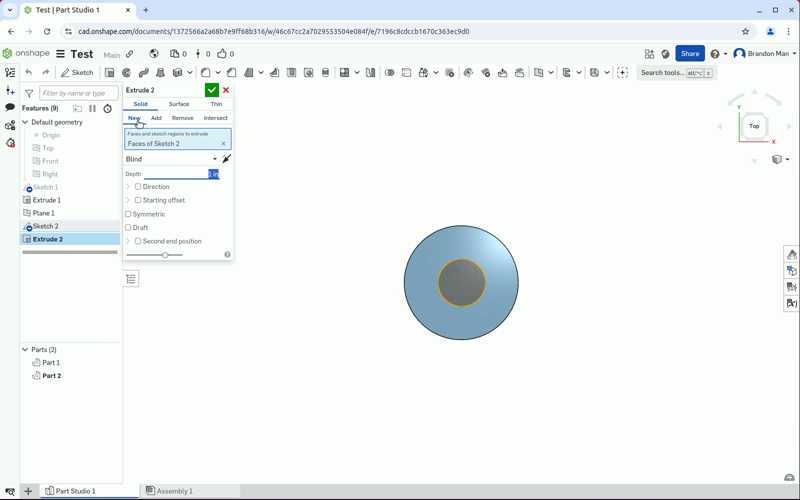
text(17.331)
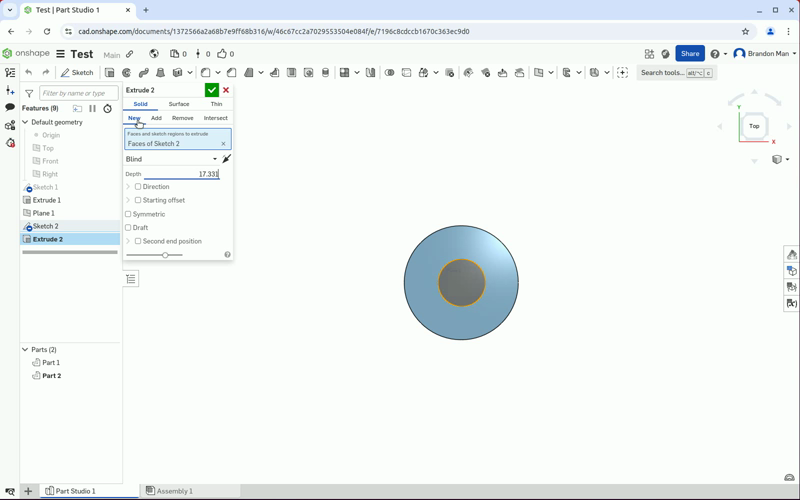
key(enter)
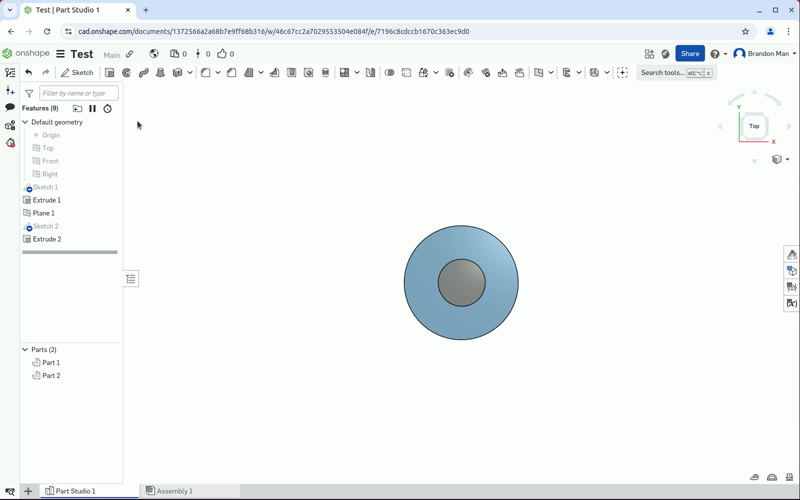
key(shift+h)
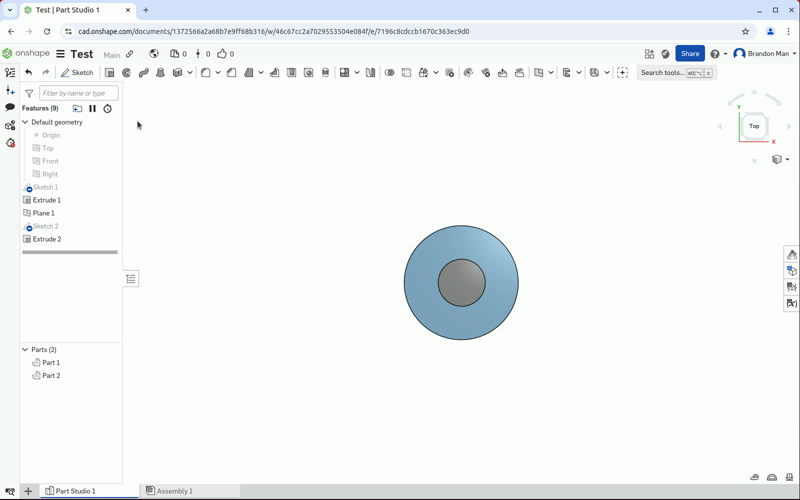
key(shift+h)
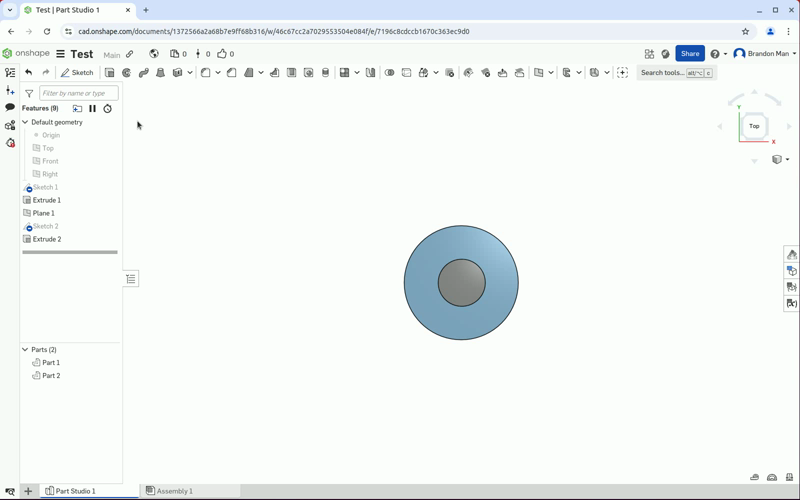
mouse_move(73, 189)
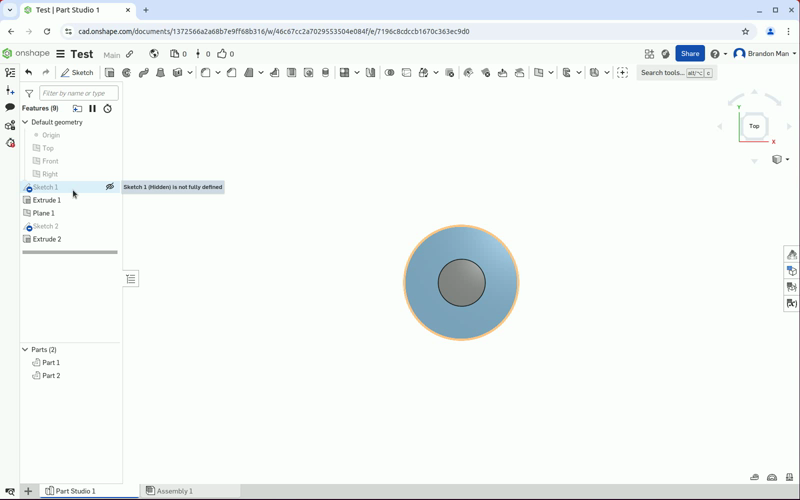
click(73, 189)
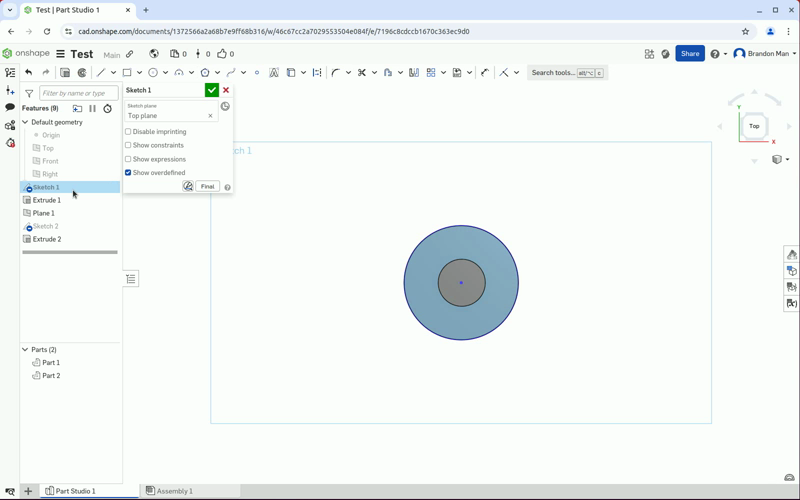
mouse_move(229, 92)
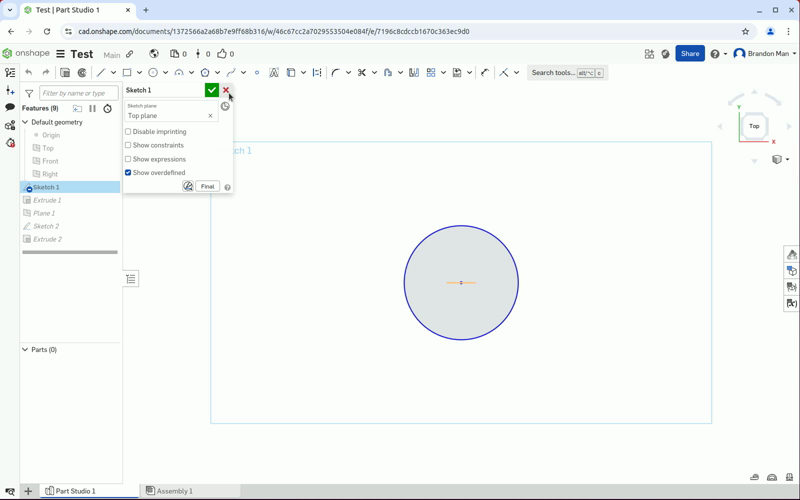
click(229, 92)
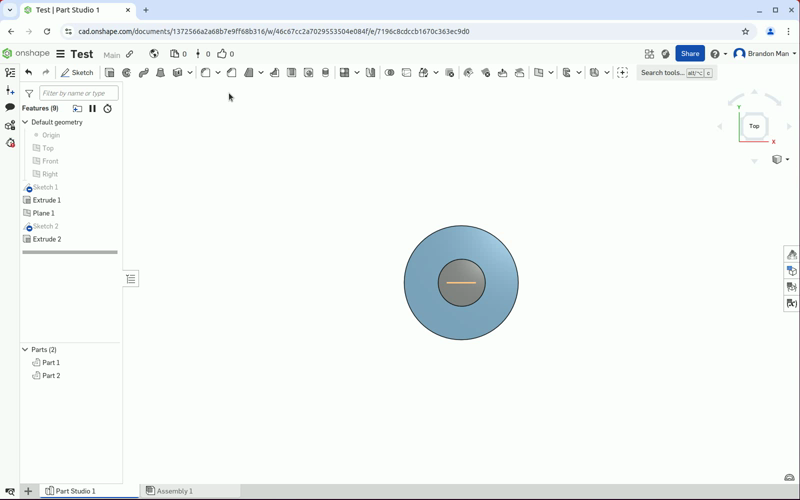
mouse_move(541, 75)
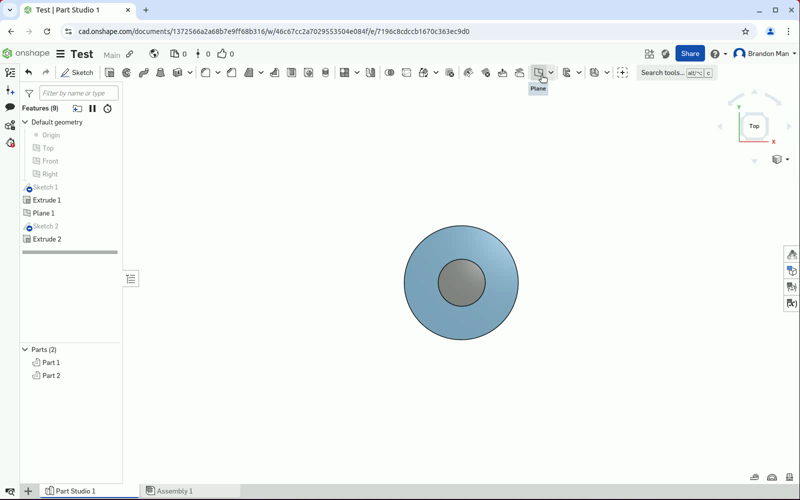
click(541, 75)
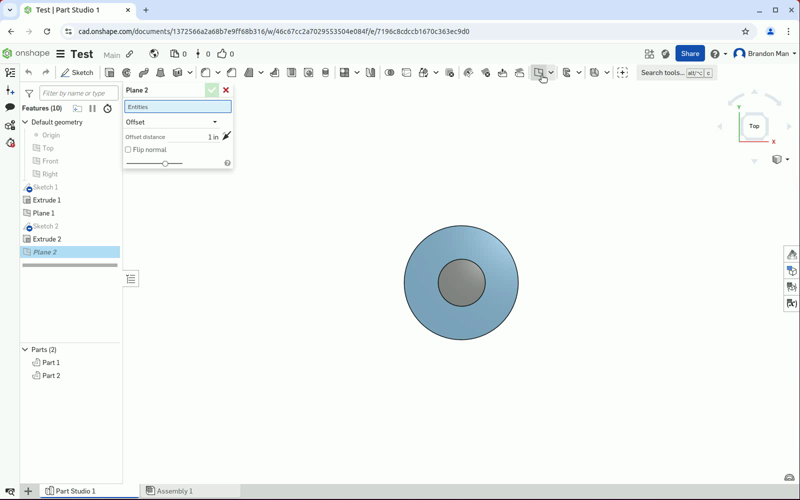
mouse_move(73, 150)
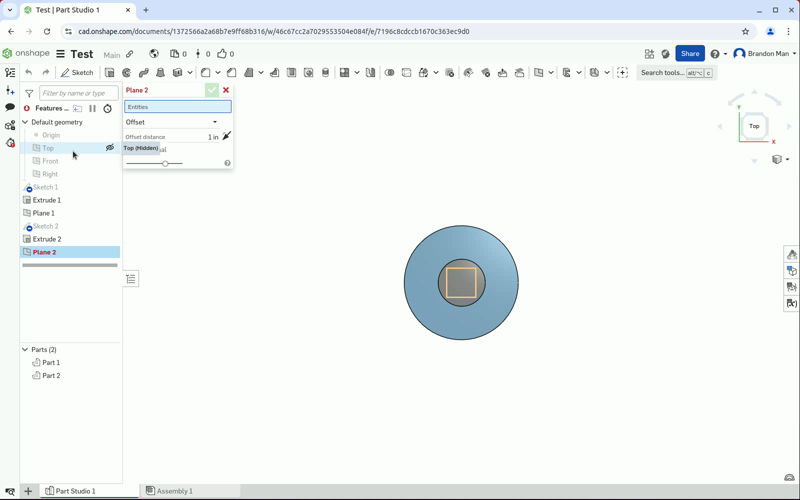
click(73, 150)
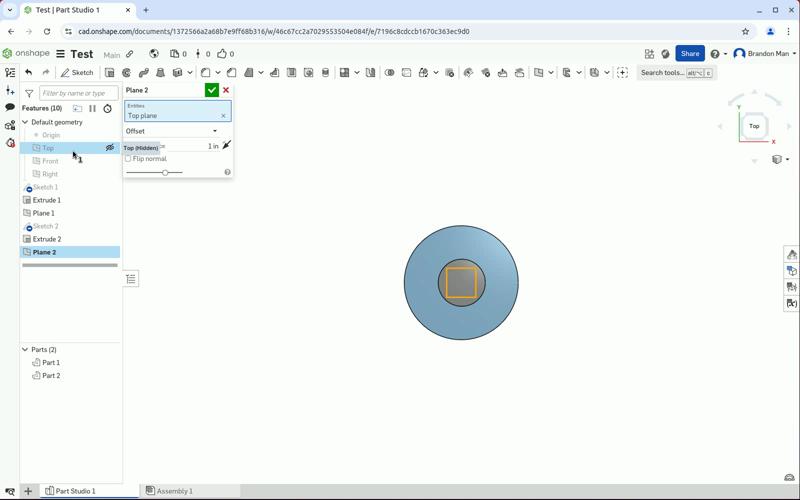
key(tab, 2)
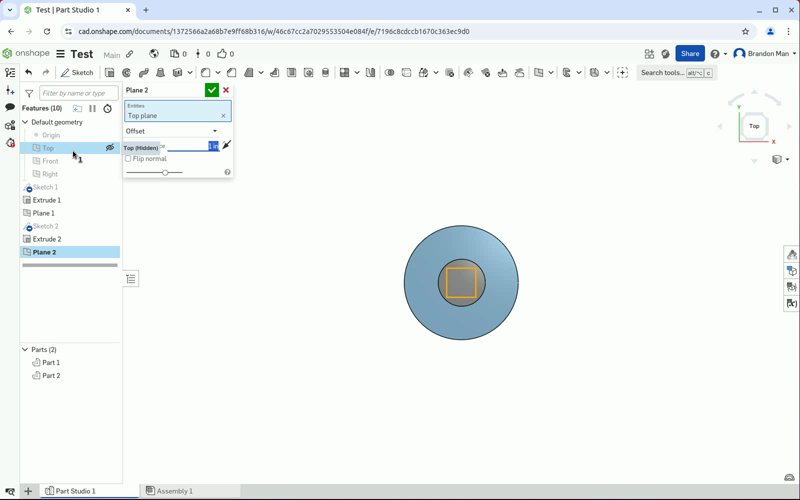
text(23.108)
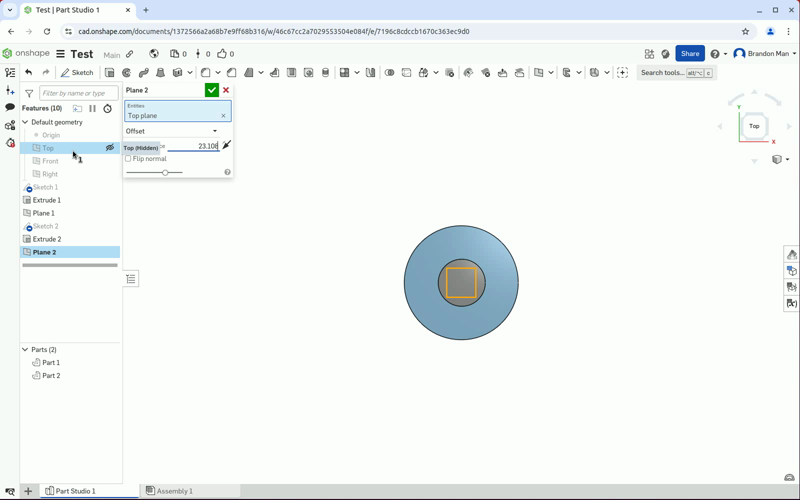
key(enter, 2)
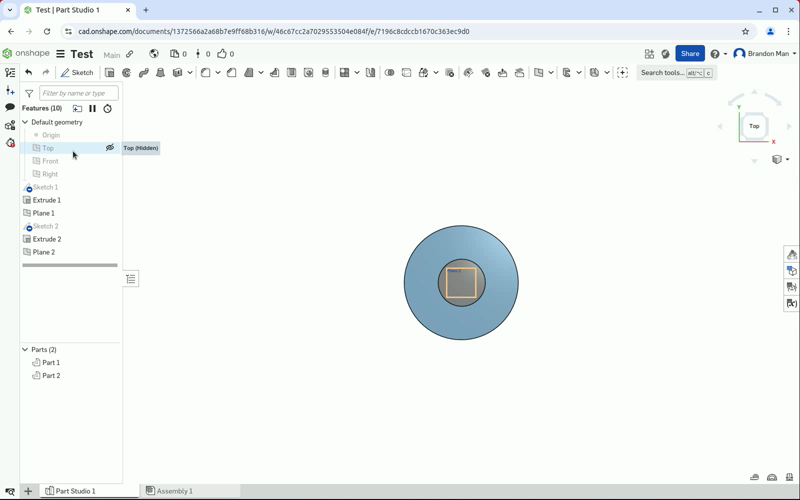
key(shift+s)
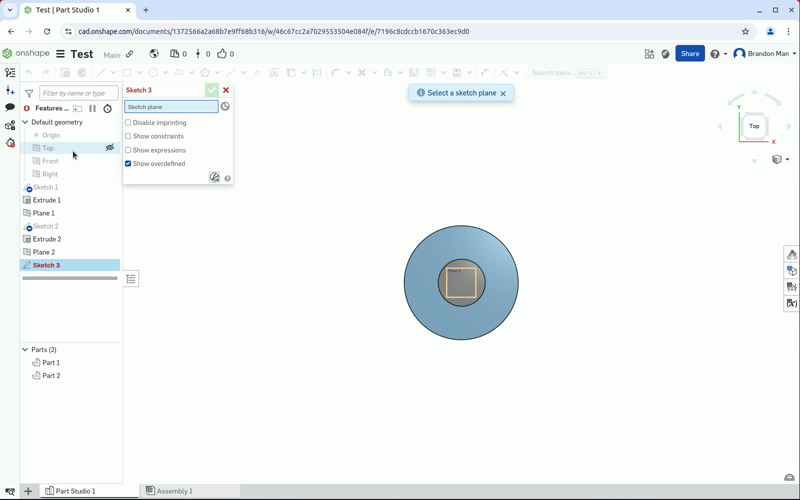
mouse_move(73, 254)
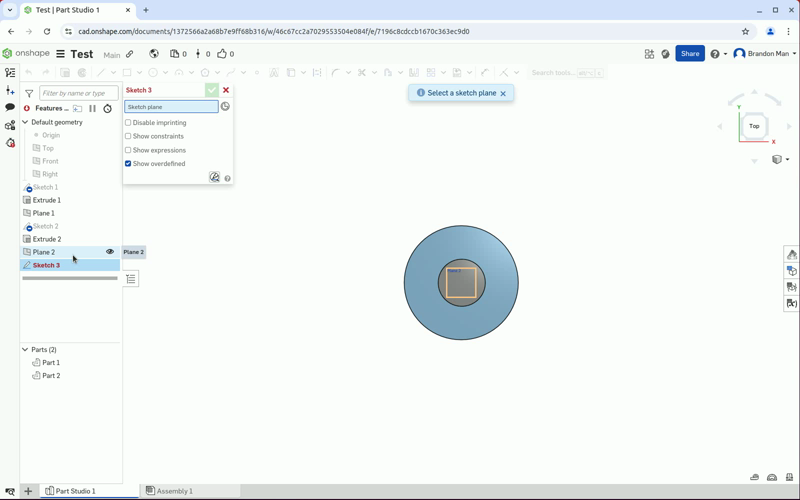
click(73, 254)
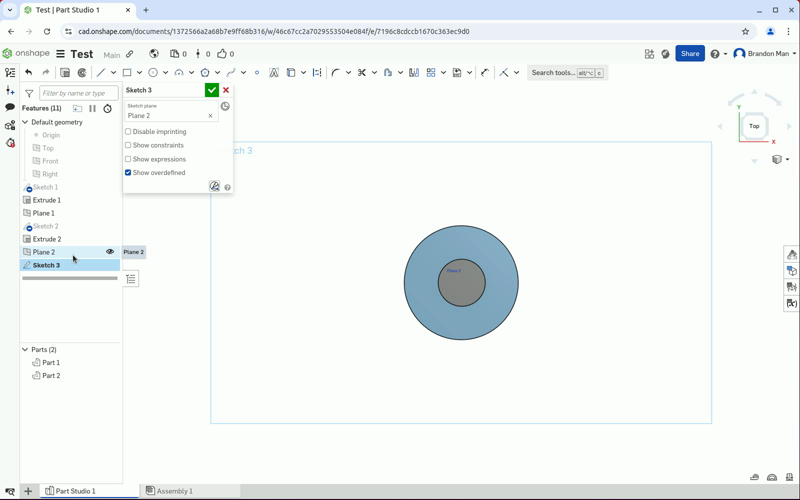
mouse_move(73, 352)
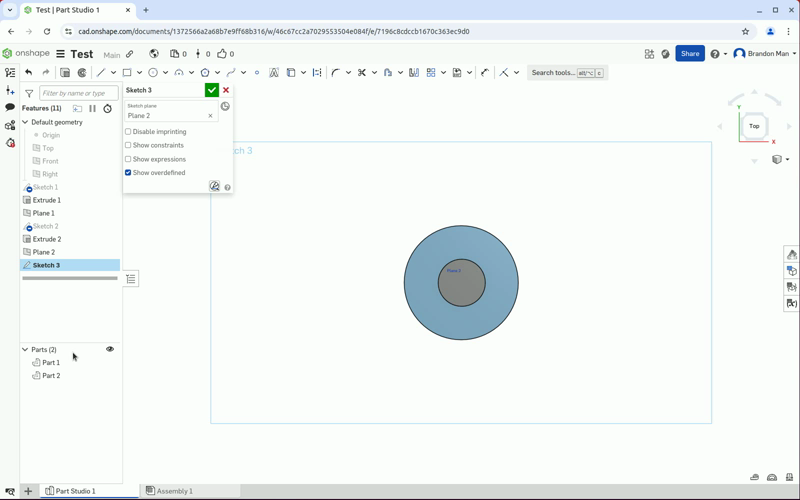
key(y)
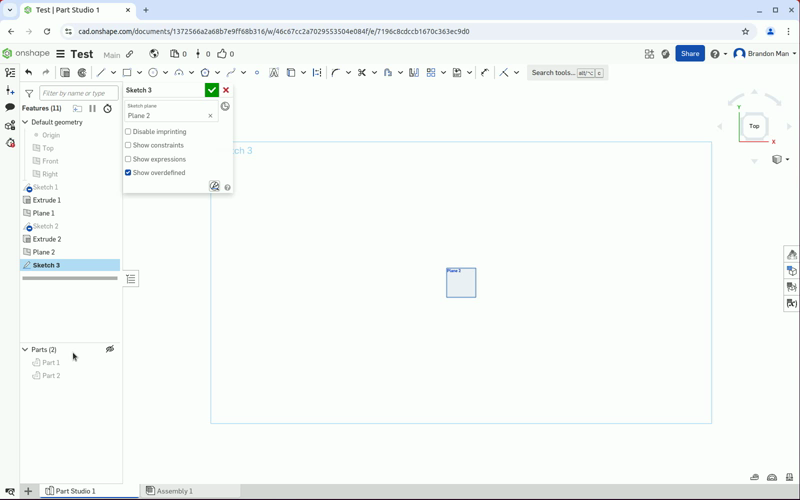
key(l)
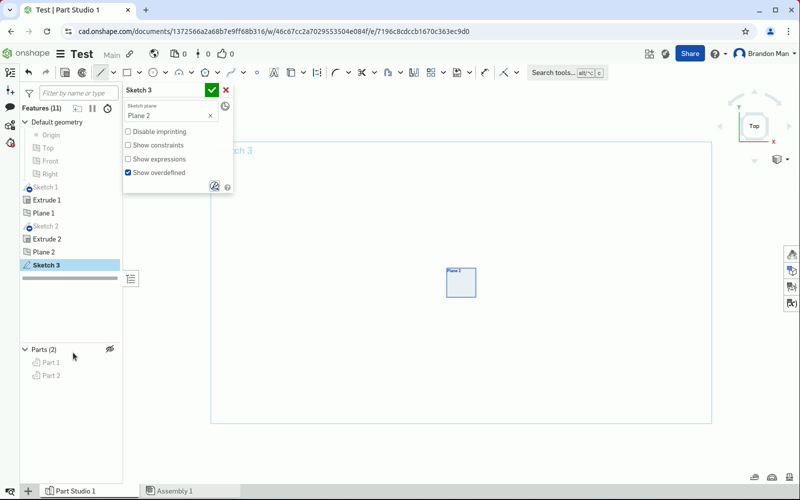
key_down(shift)
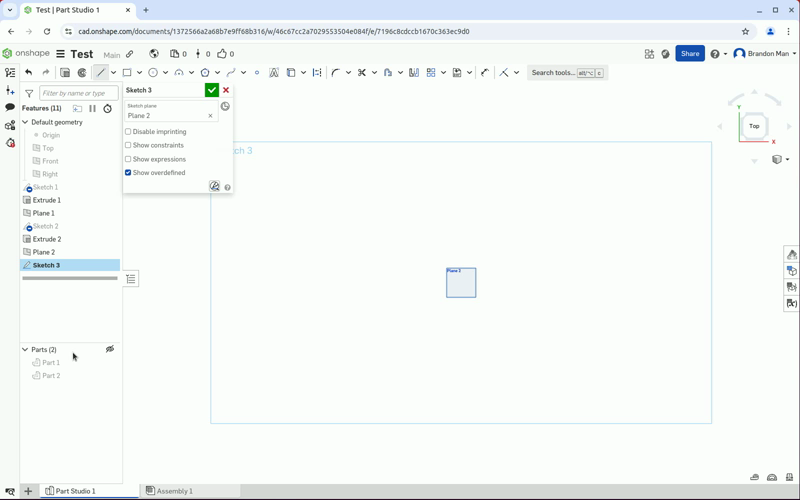
mouse_move(449, 328)
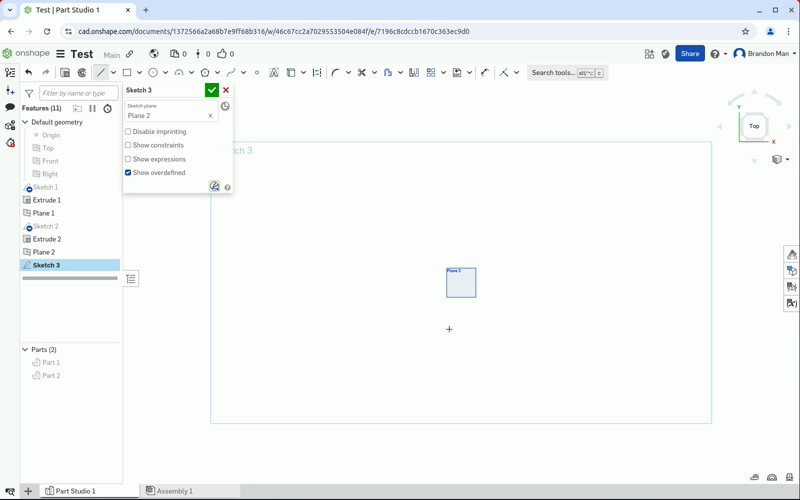
click(449, 328)
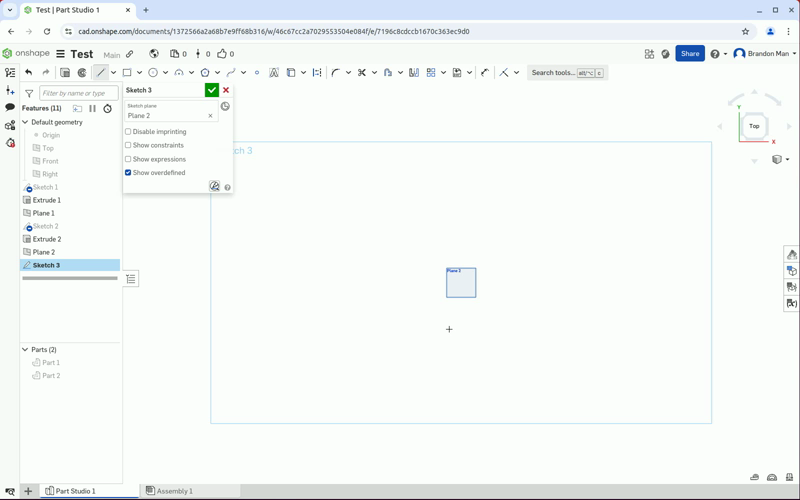
key_up(shift)
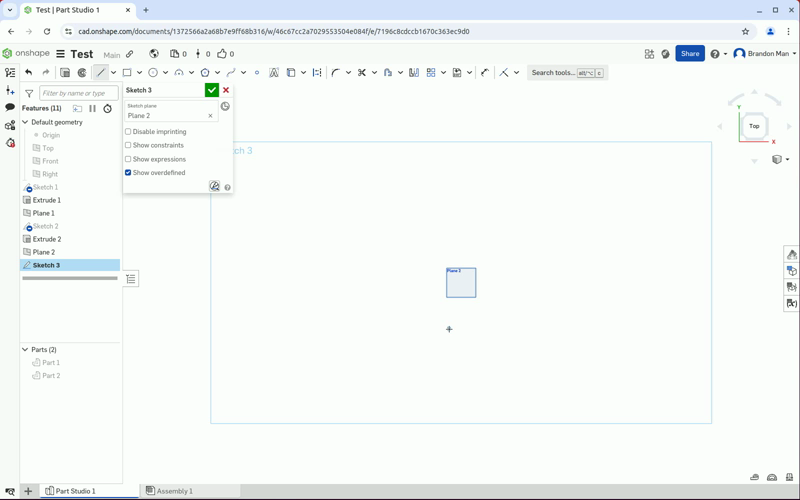
key_down(shift)
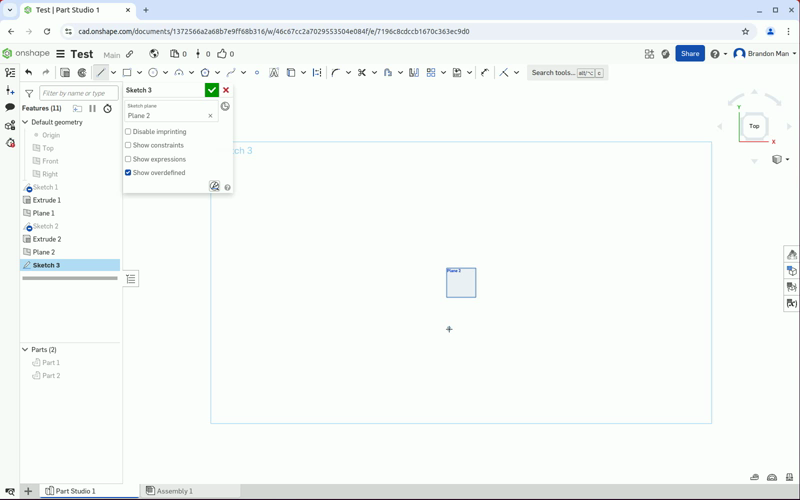
mouse_move(479, 328)
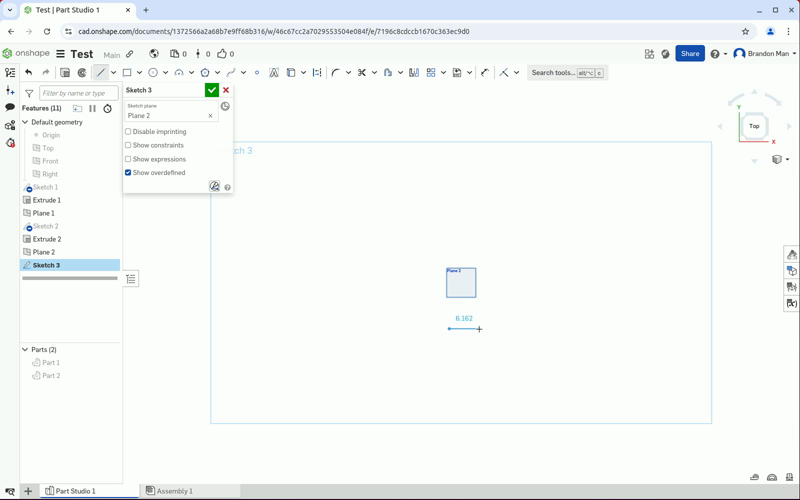
mouse_move(460, 328)
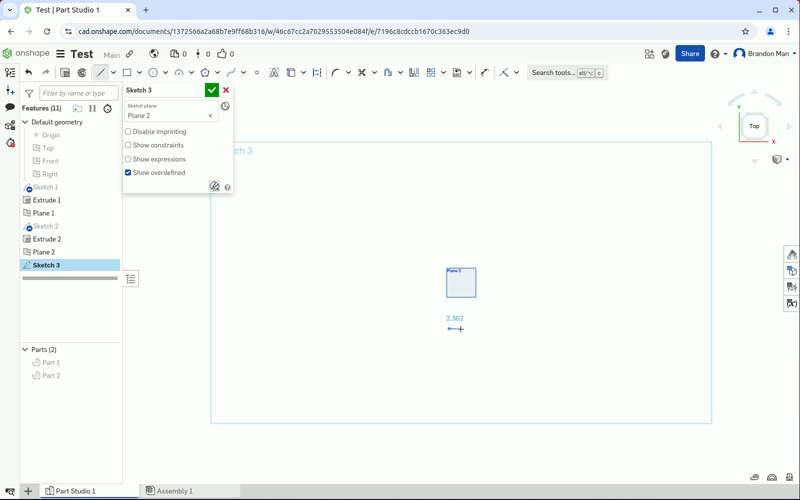
click(460, 328)
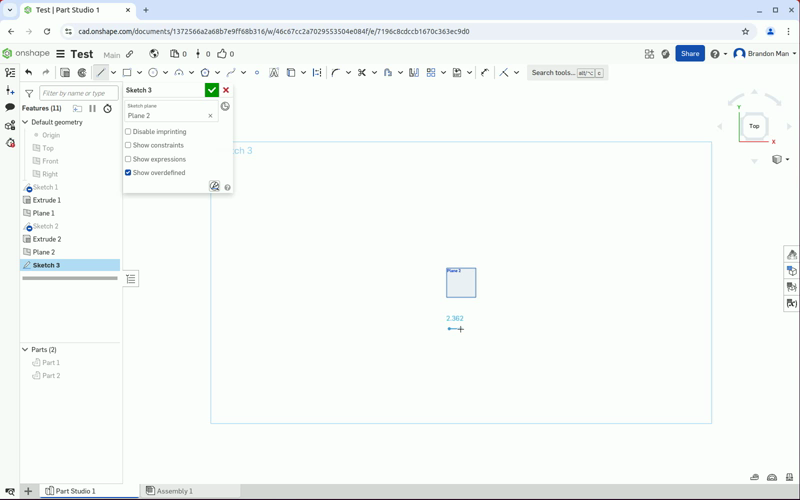
key_up(shift)
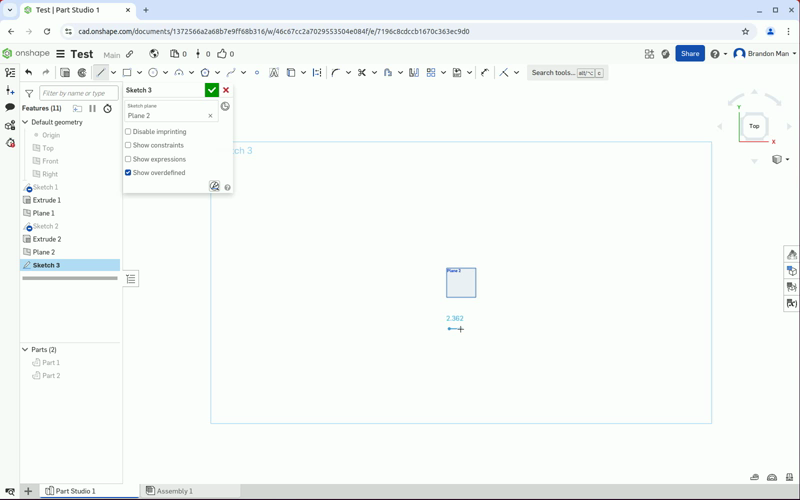
key_down(shift)
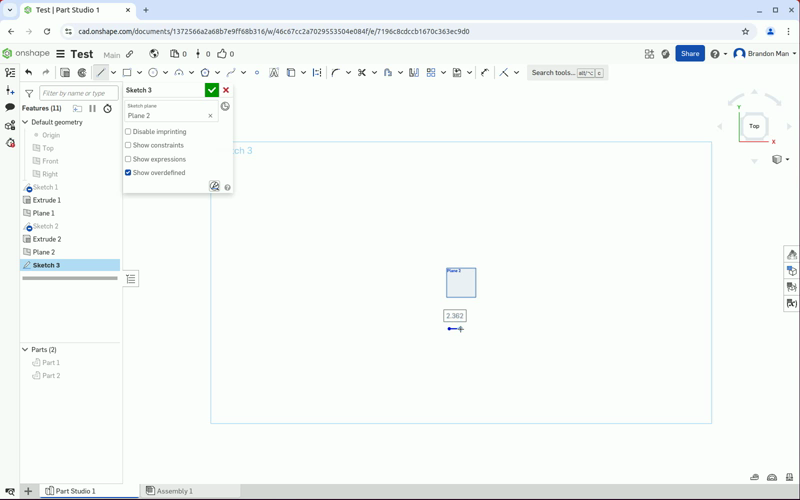
mouse_move(490, 328)
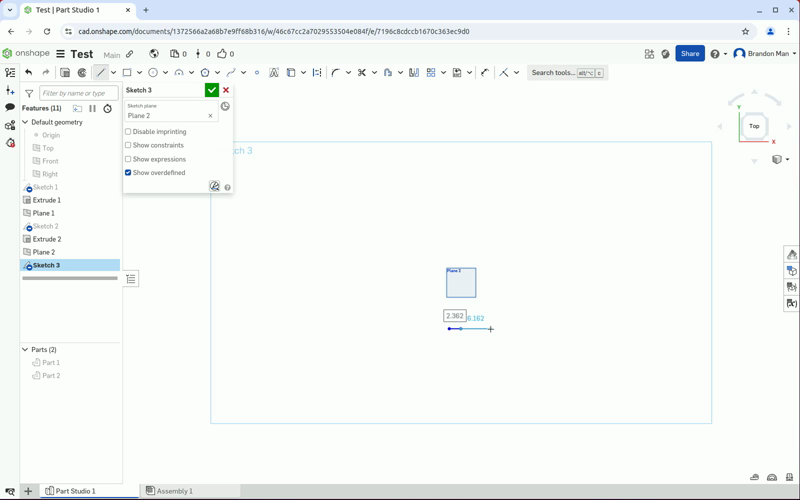
mouse_move(460, 305)
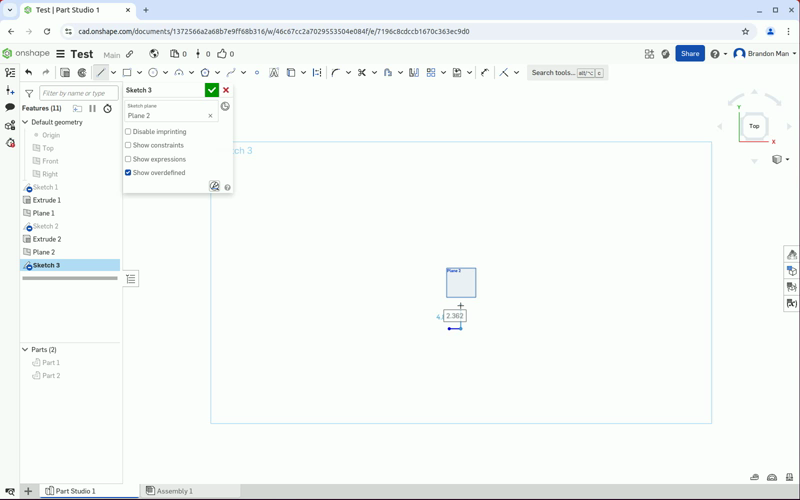
click(460, 305)
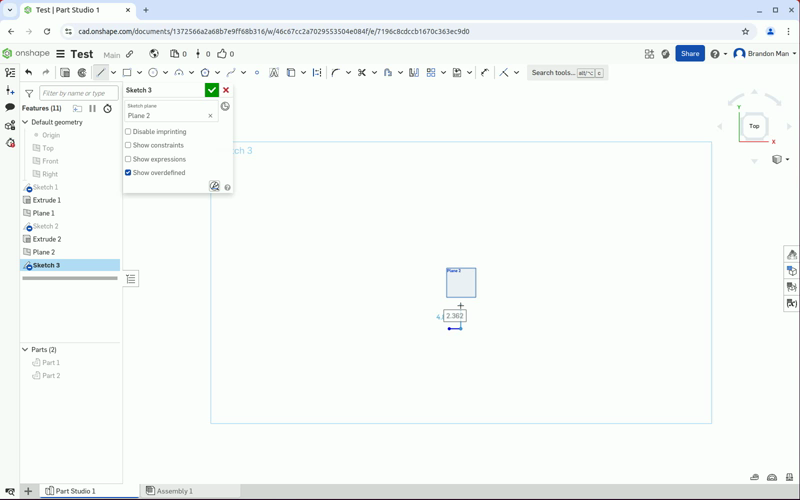
key_up(shift)
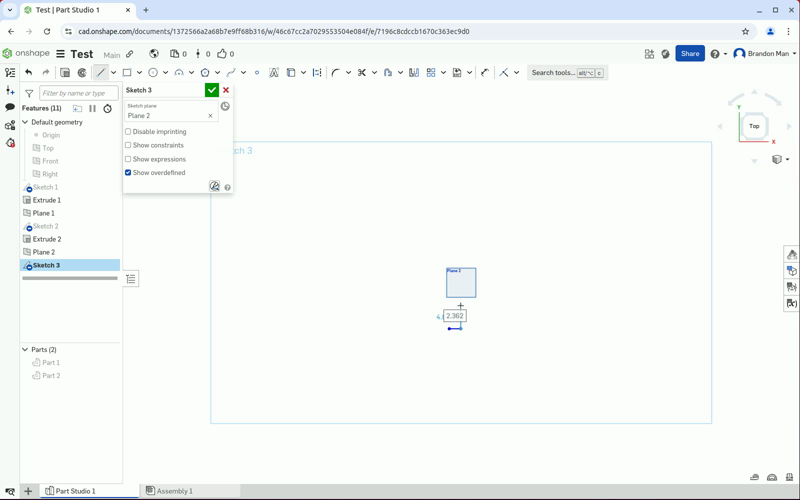
key(esc)
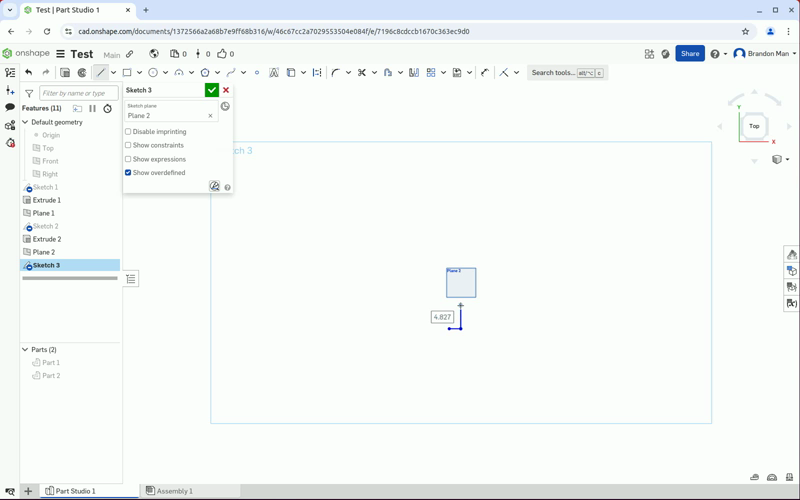
key(a)
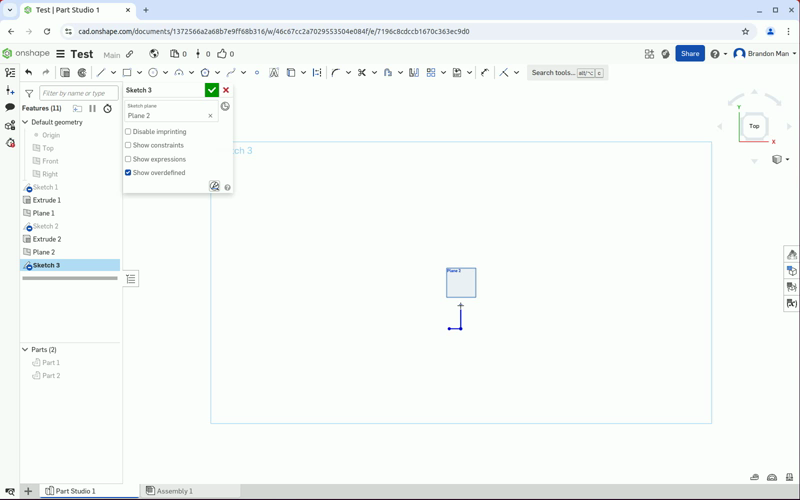
mouse_move(460, 305)
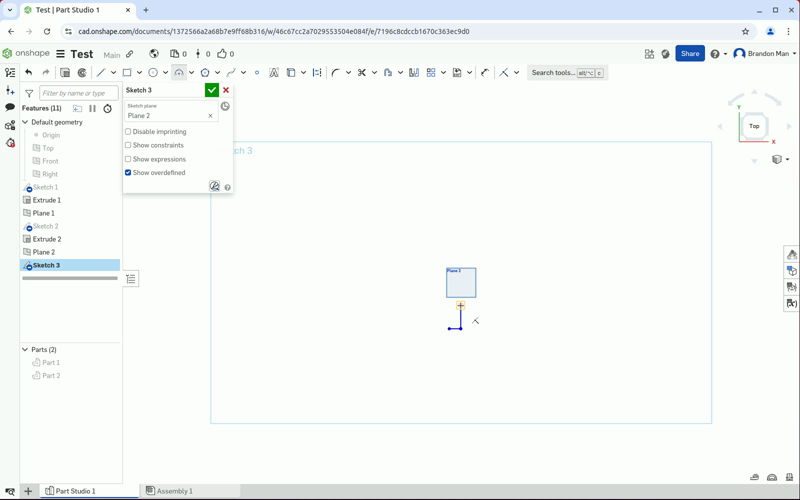
click(460, 305)
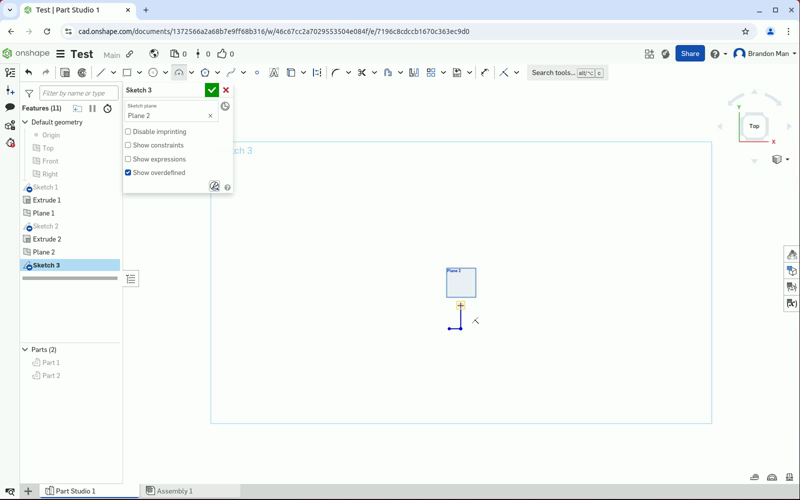
key_down(shift)
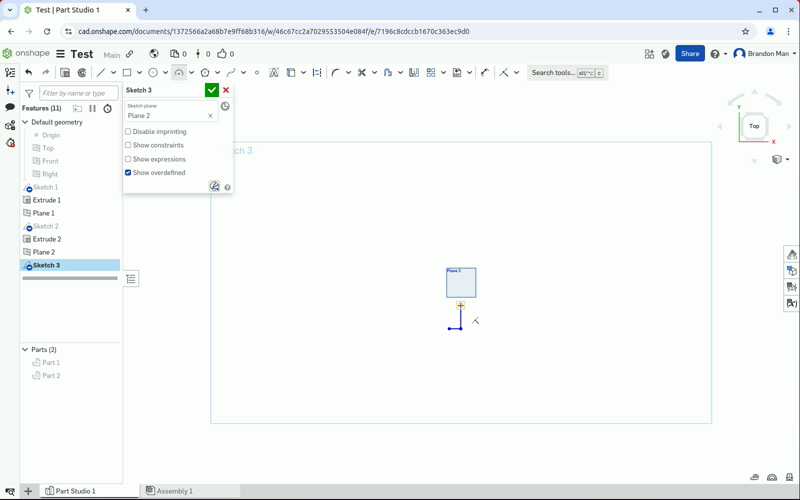
mouse_move(449, 302)
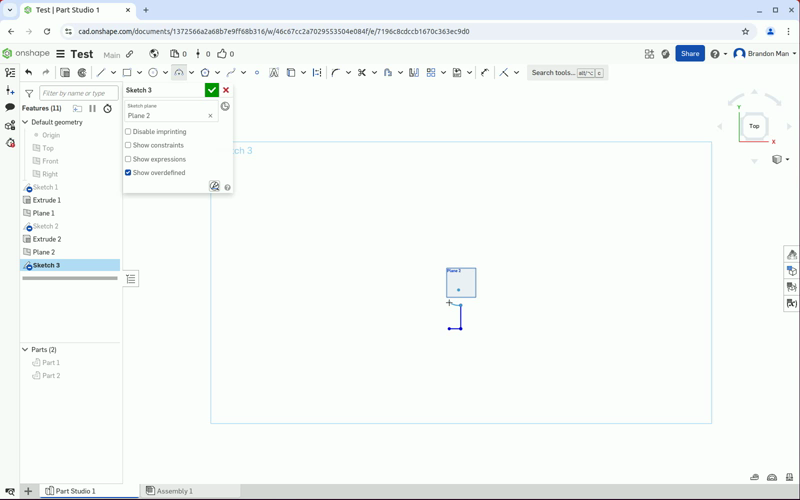
click(449, 302)
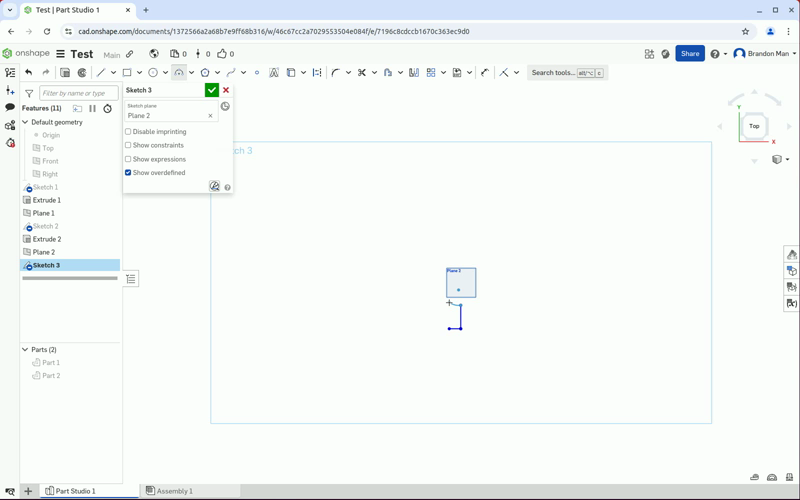
mouse_move(454, 304)
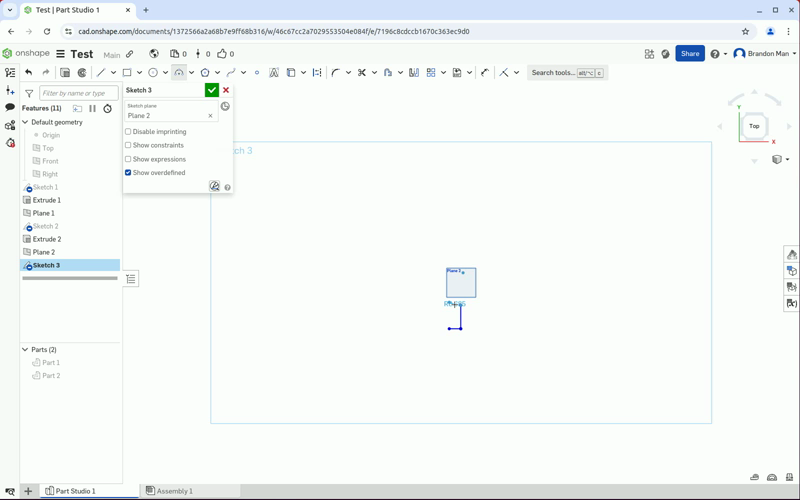
click(454, 304)
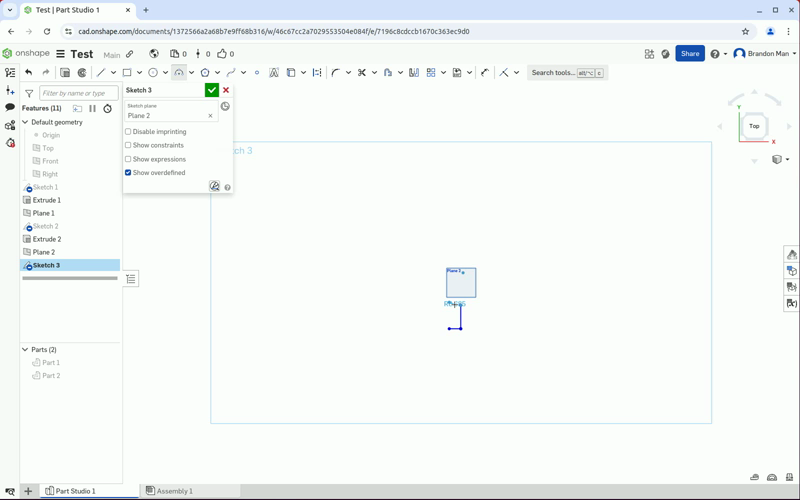
key_up(shift)
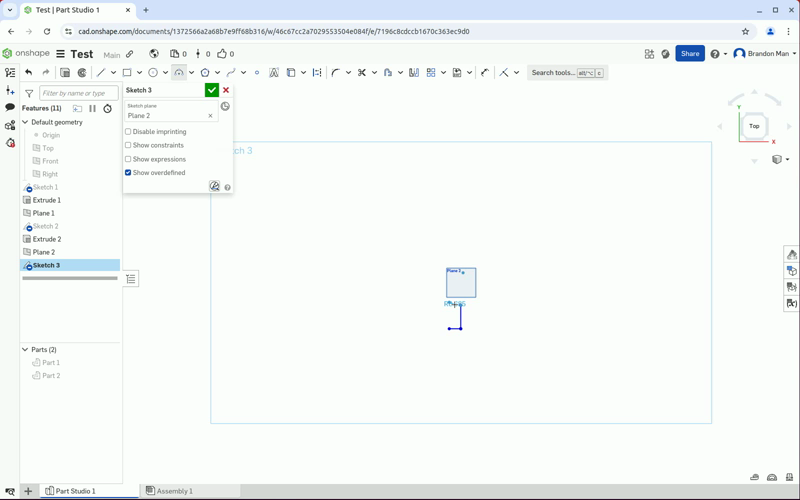
key(esc)
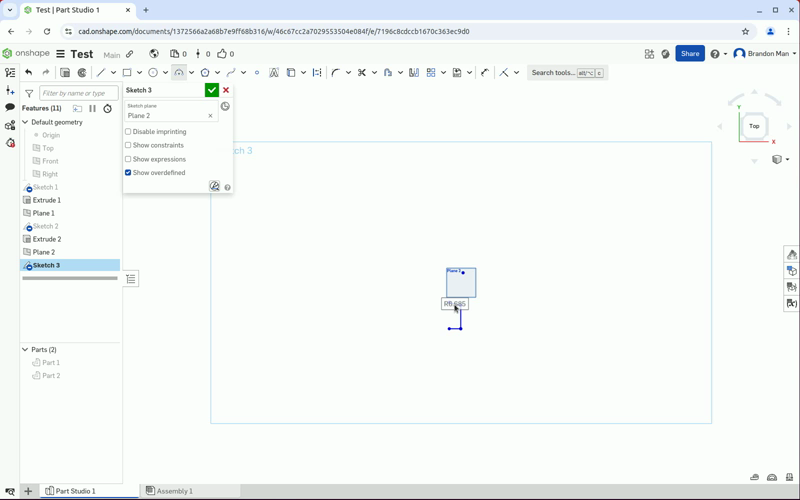
key(l)
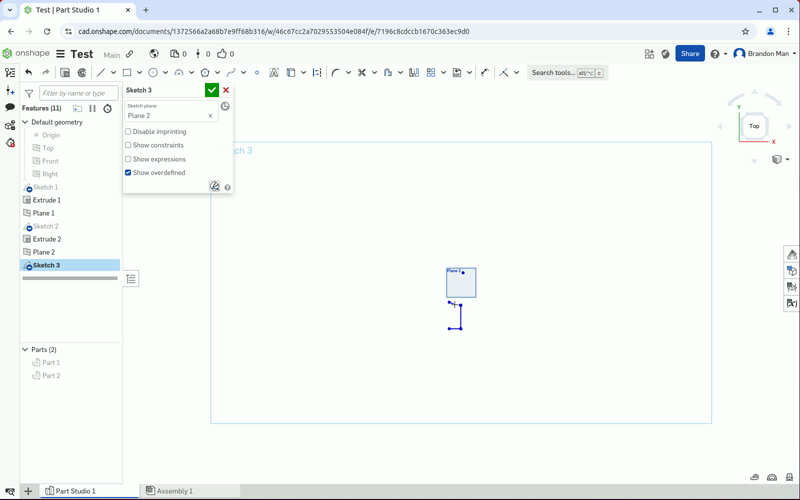
mouse_move(449, 302)
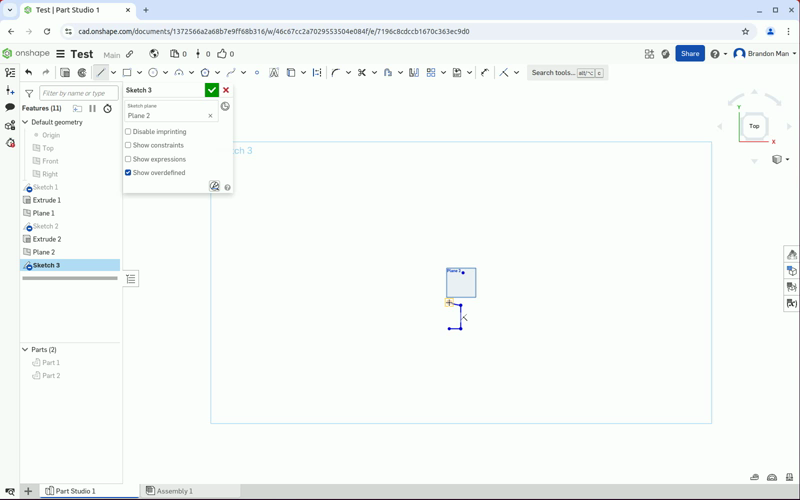
click(449, 302)
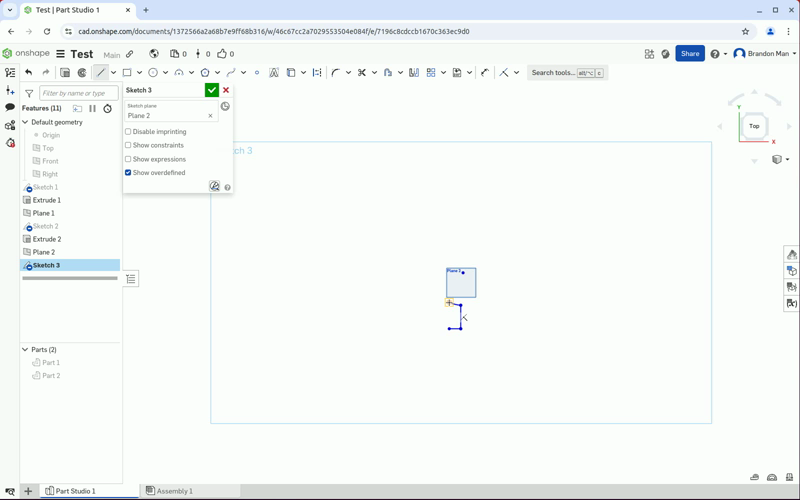
mouse_move(479, 302)
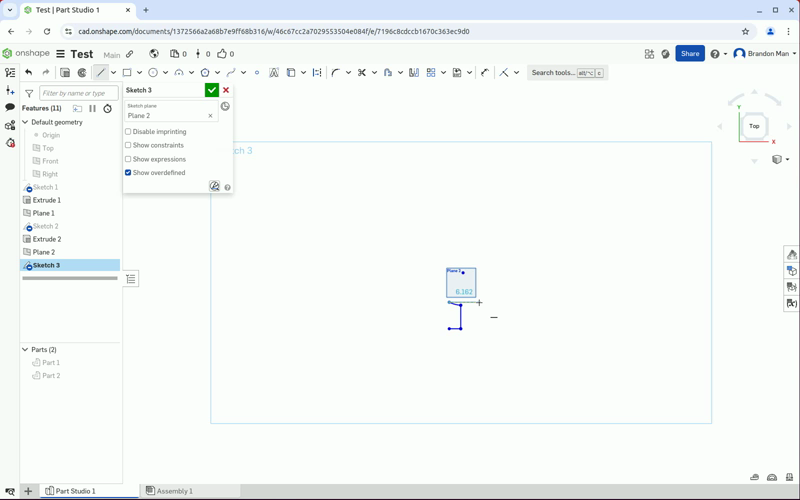
key_down(shift)
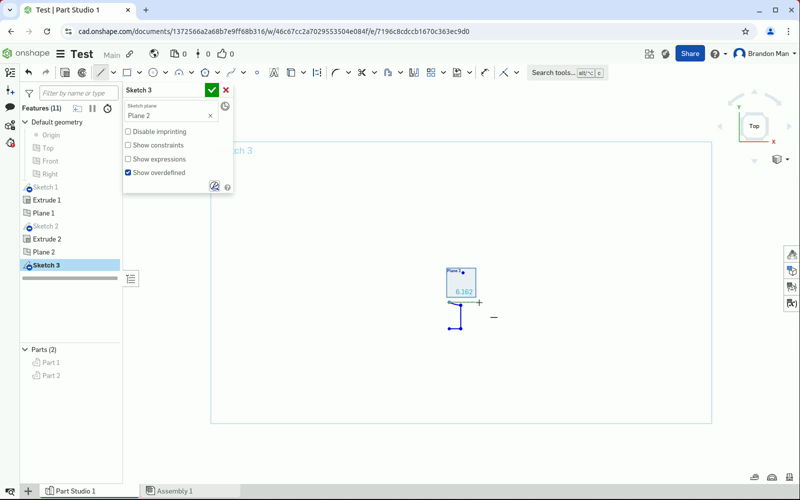
mouse_move(449, 328)
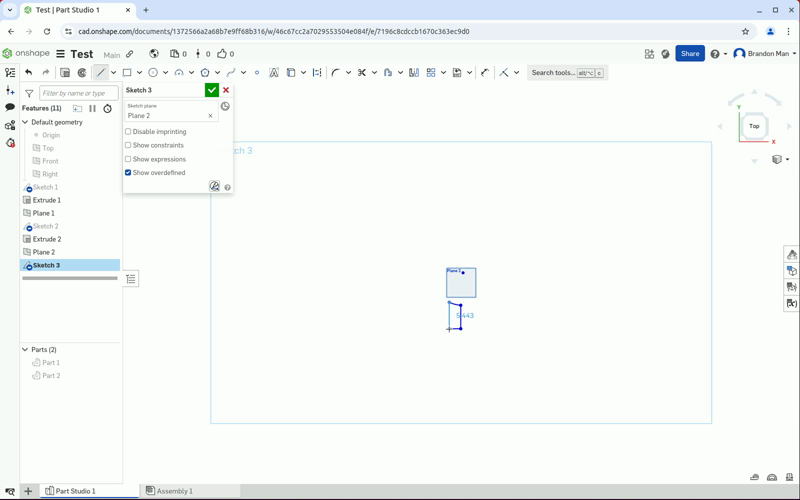
key_up(shift)
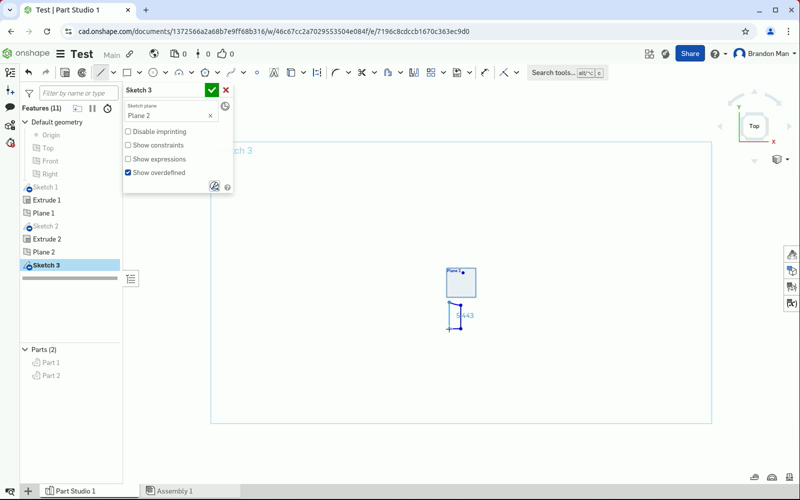
click(449, 328)
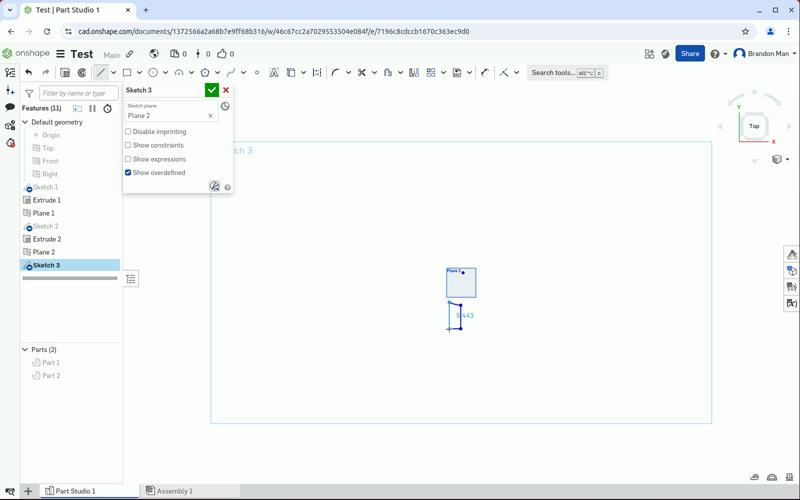
key(esc)
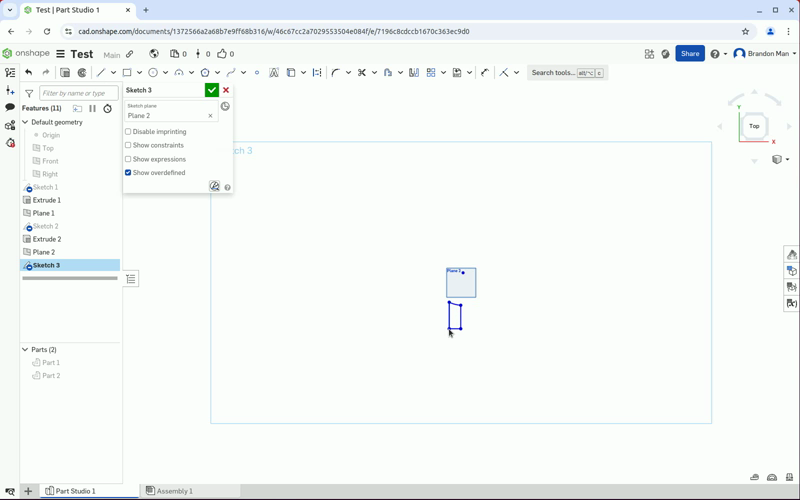
mouse_move(458, 305)
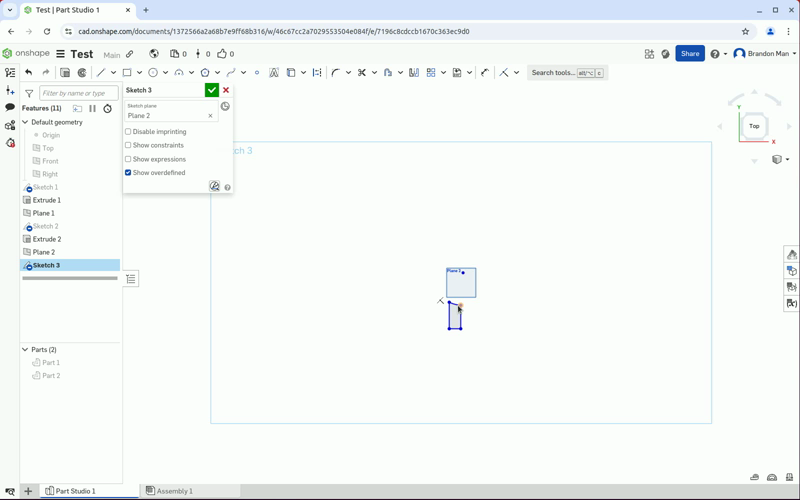
scroll(6)
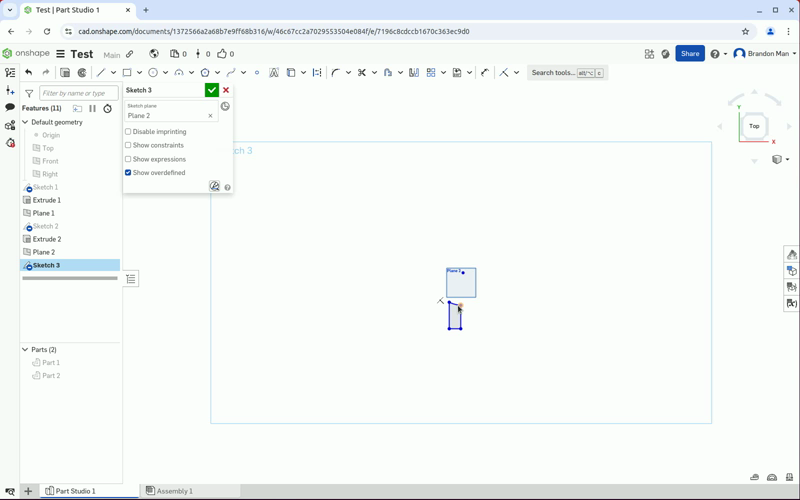
scroll(6)
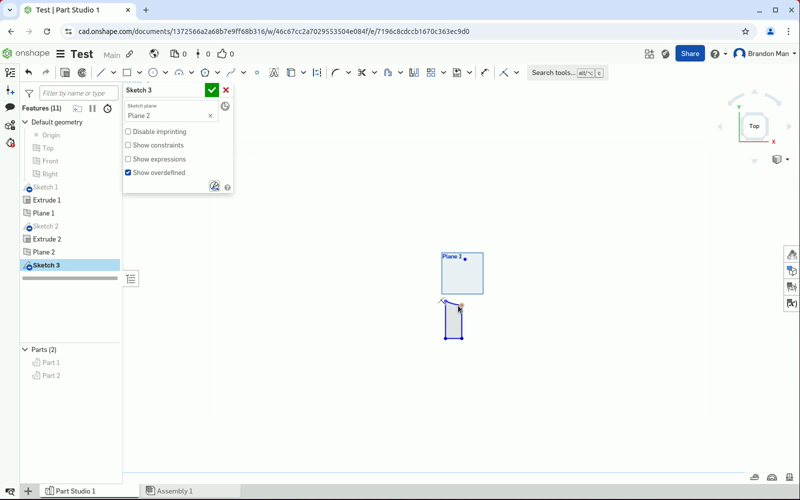
scroll(6)
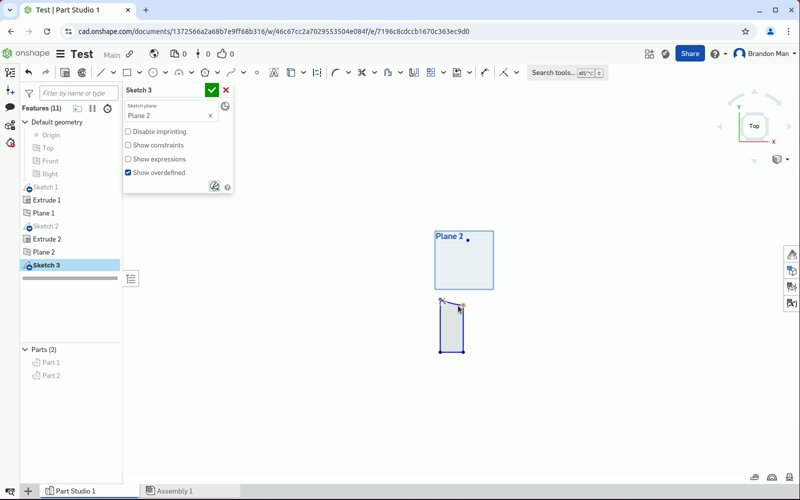
scroll(6)
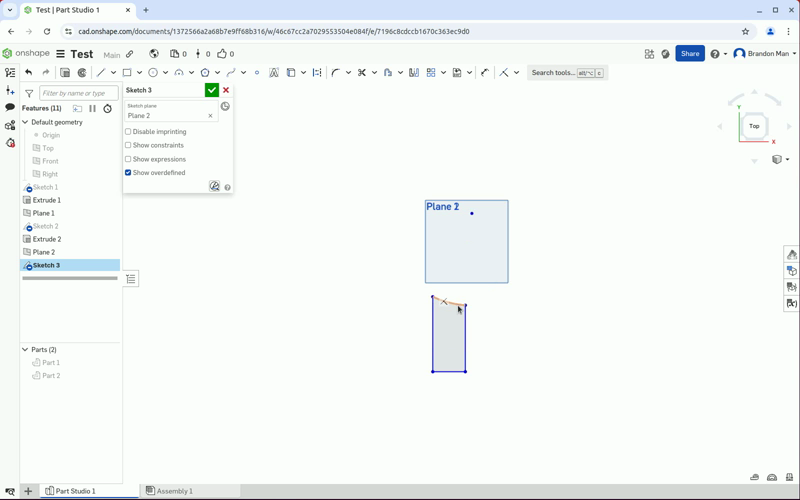
scroll(6)
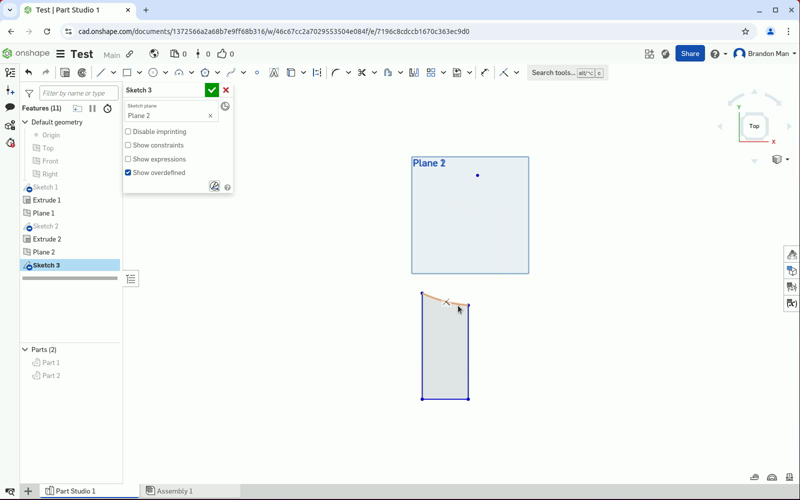
scroll(6)
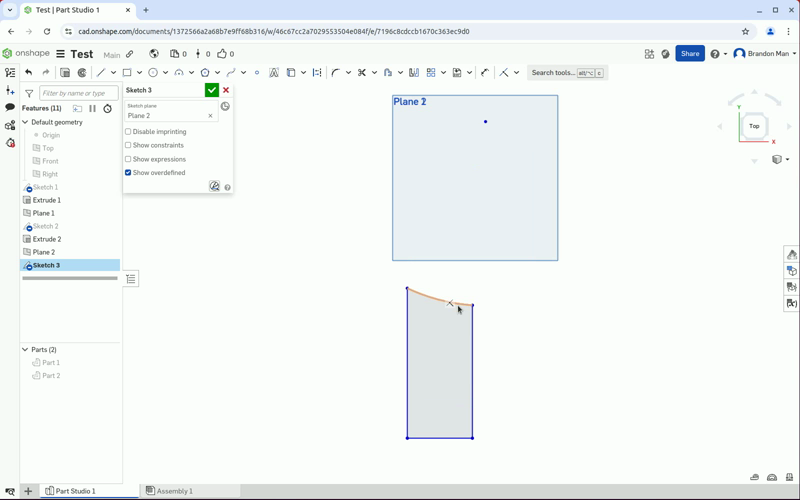
scroll(6)
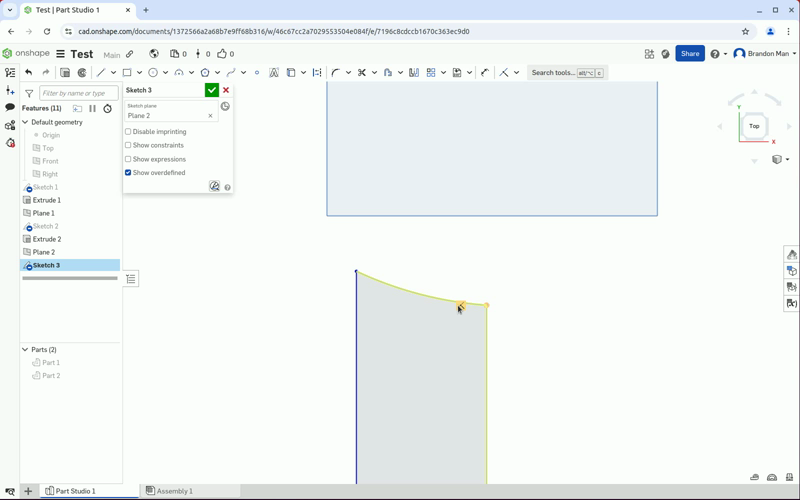
click(458, 305)
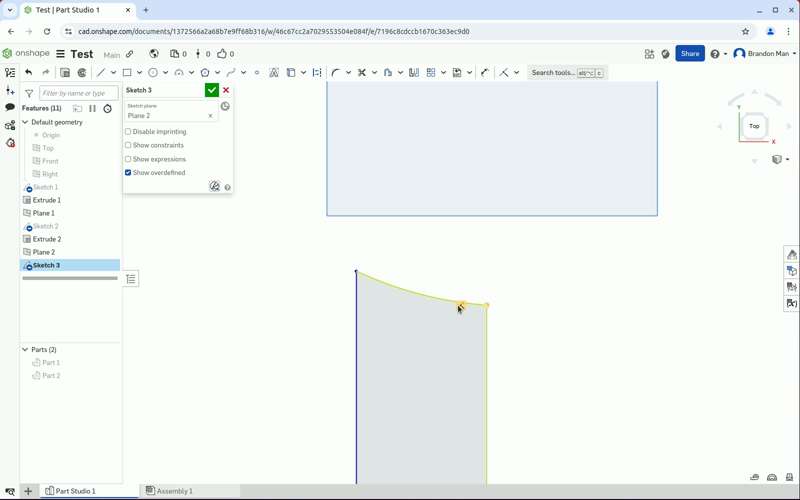
scroll(-6)
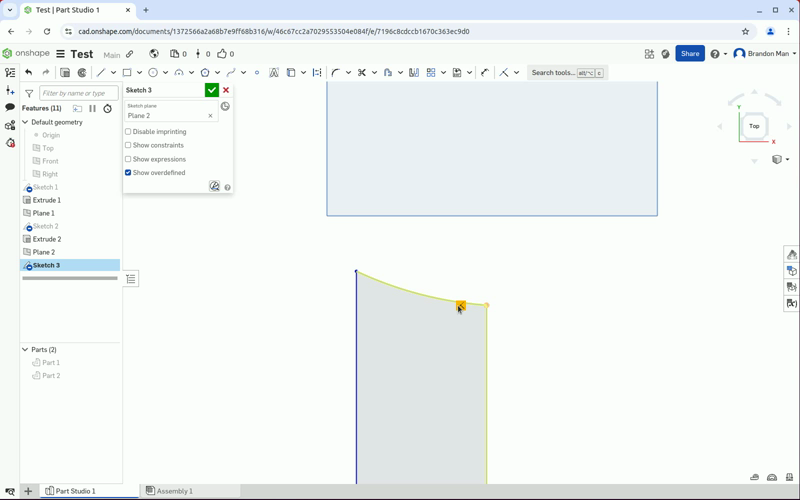
scroll(-6)
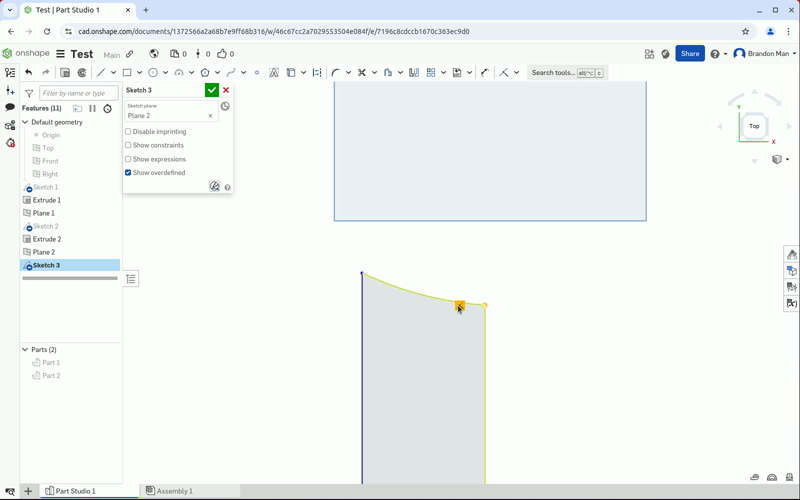
scroll(-6)
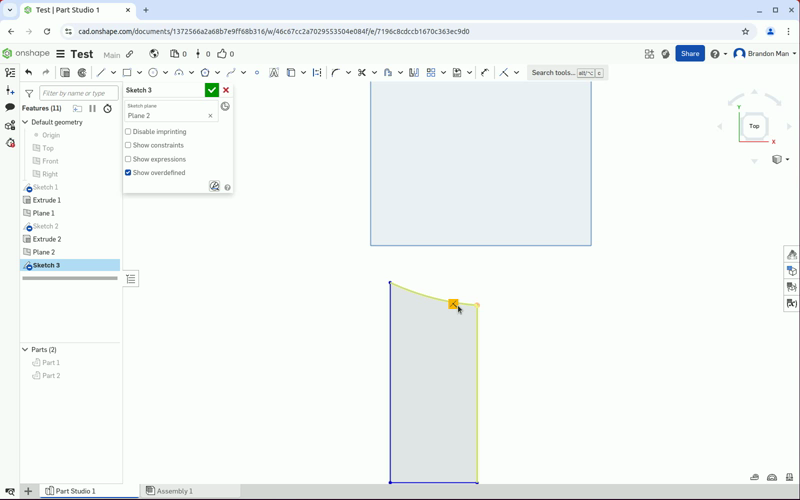
scroll(-6)
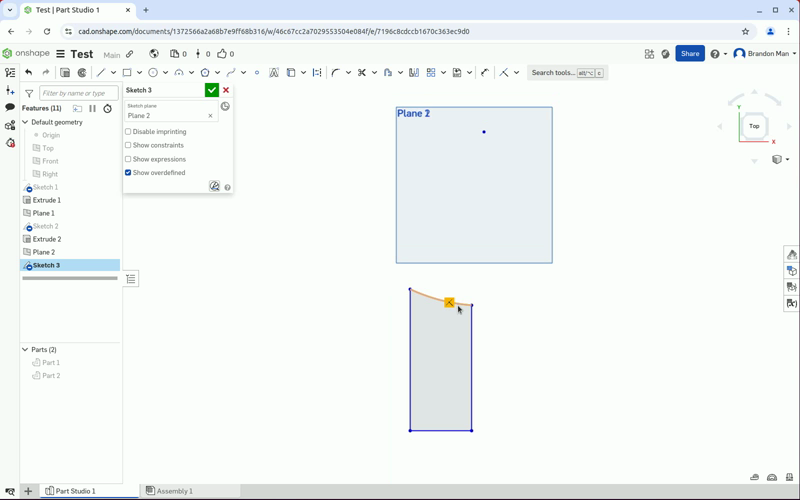
scroll(-6)
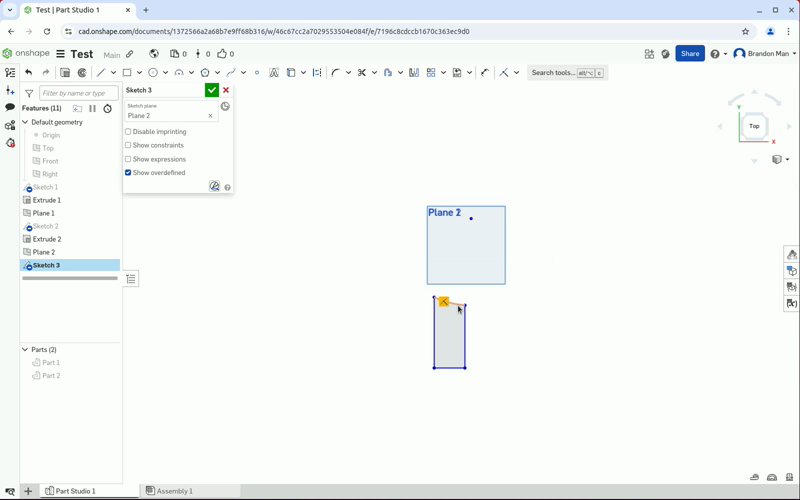
scroll(-6)
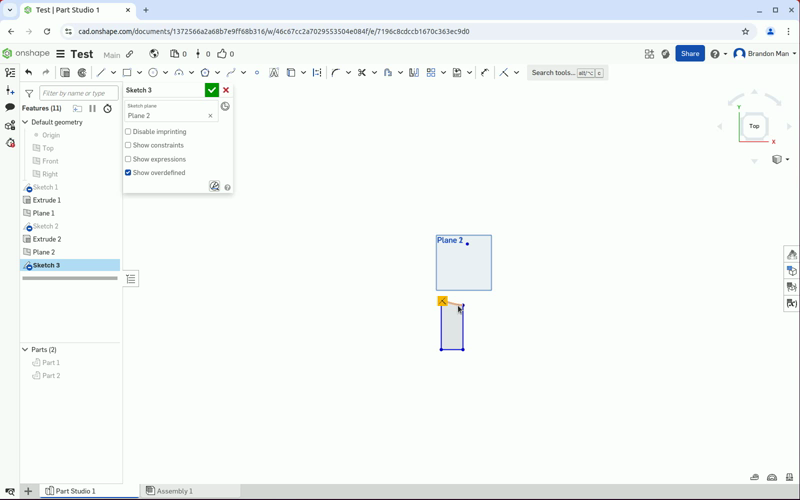
scroll(-6)
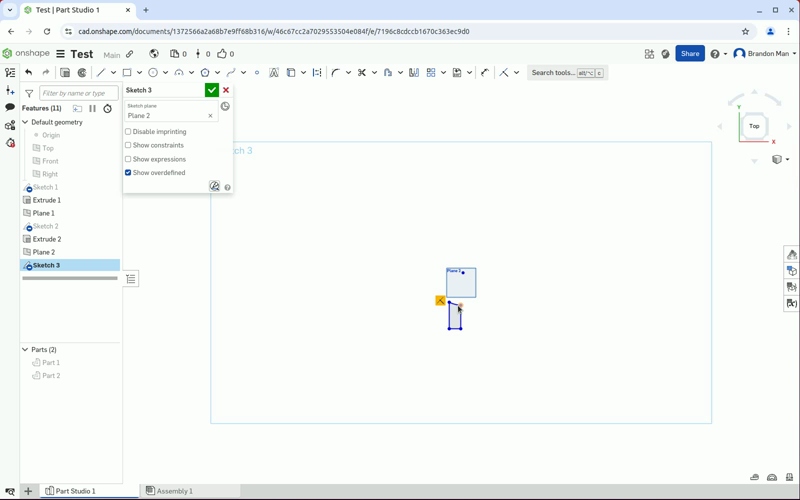
mouse_move(73, 352)
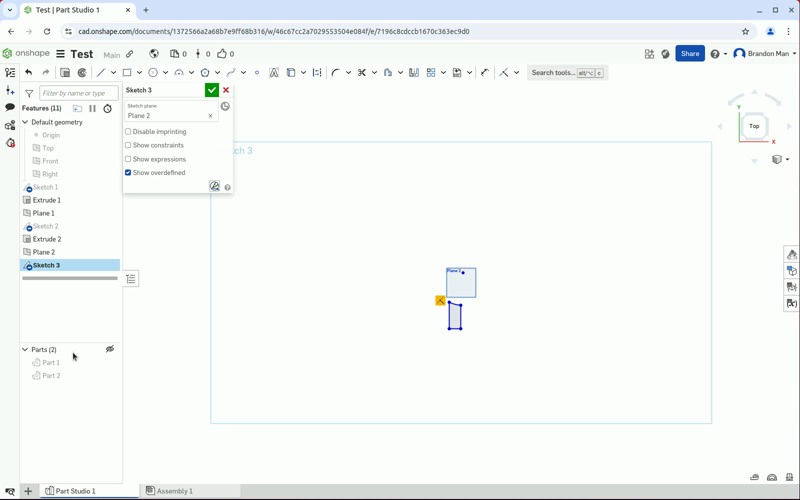
key(shift+y)
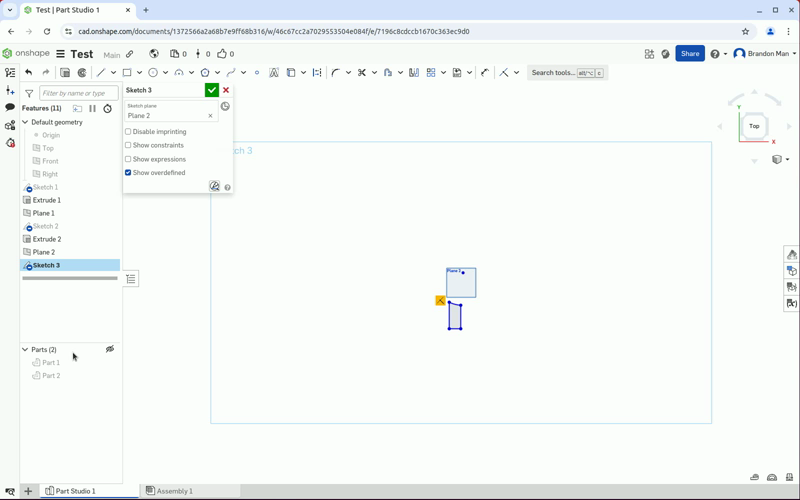
key(shift+e)
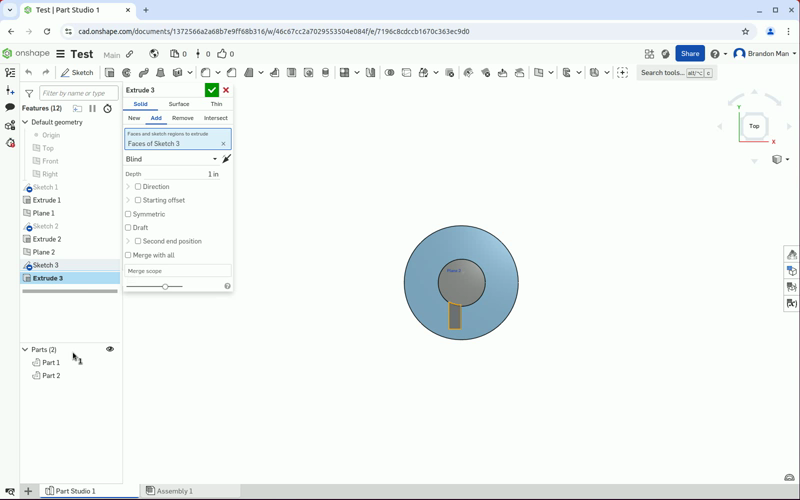
mouse_move(143, 106)
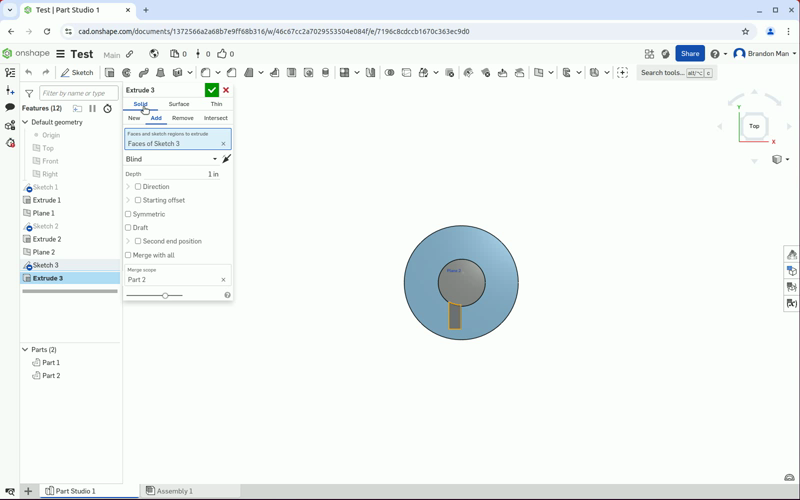
click(143, 106)
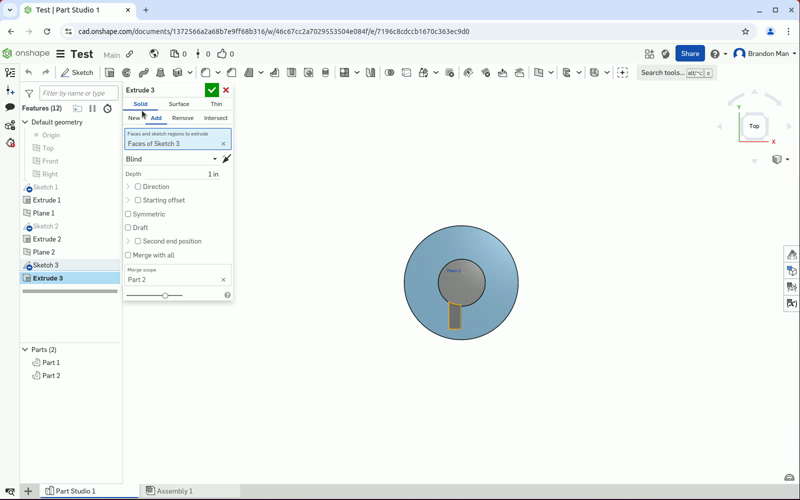
mouse_move(137, 120)
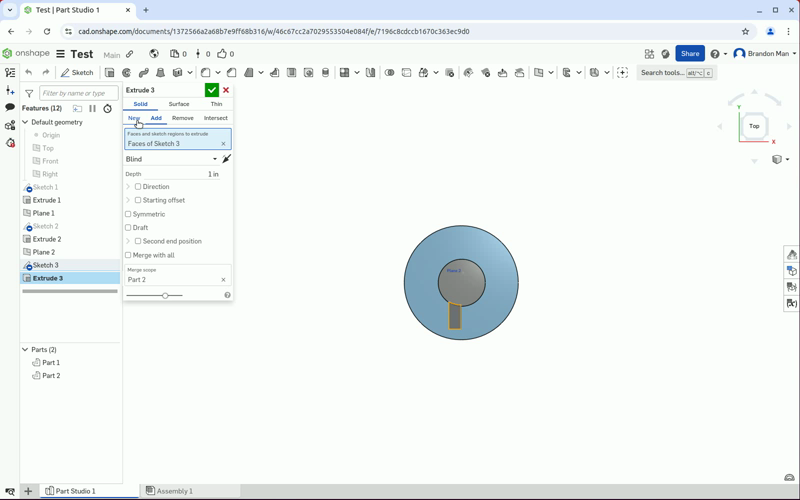
click(137, 120)
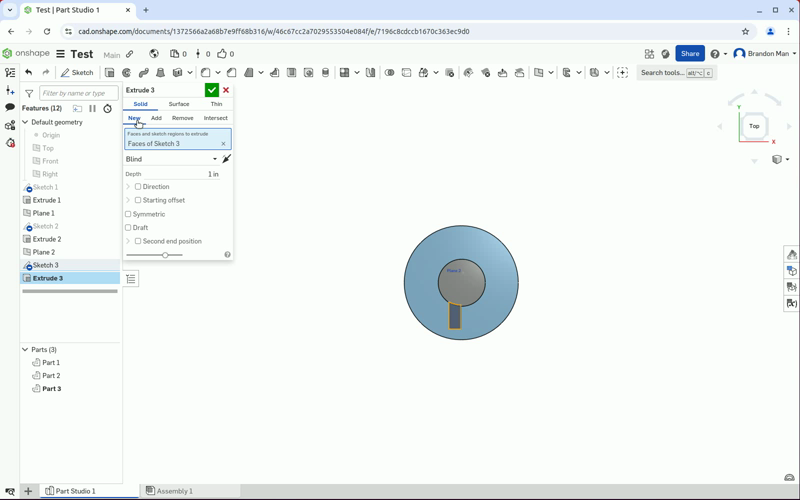
key(tab, 4)
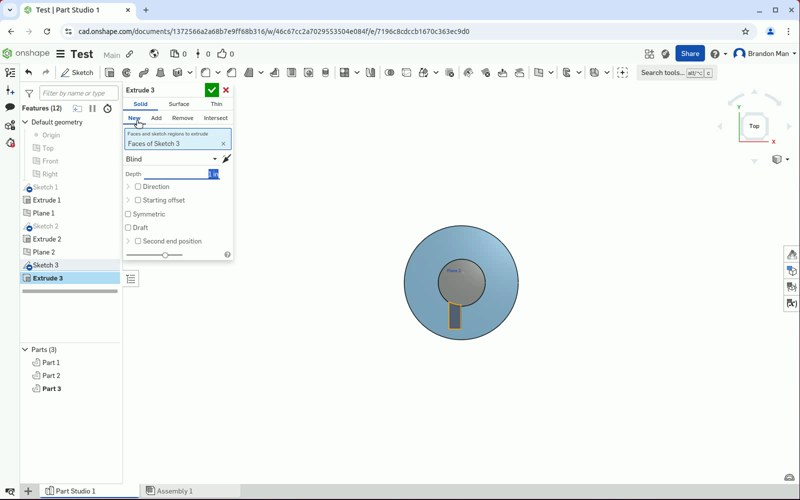
text(-5.777)
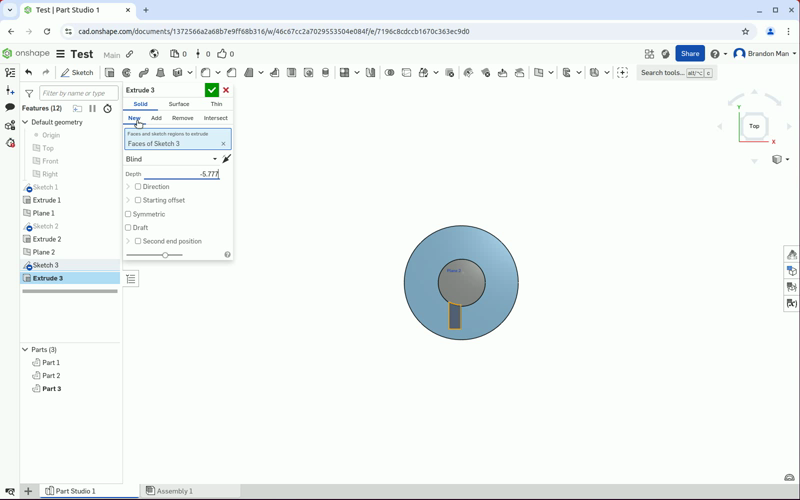
key(enter)
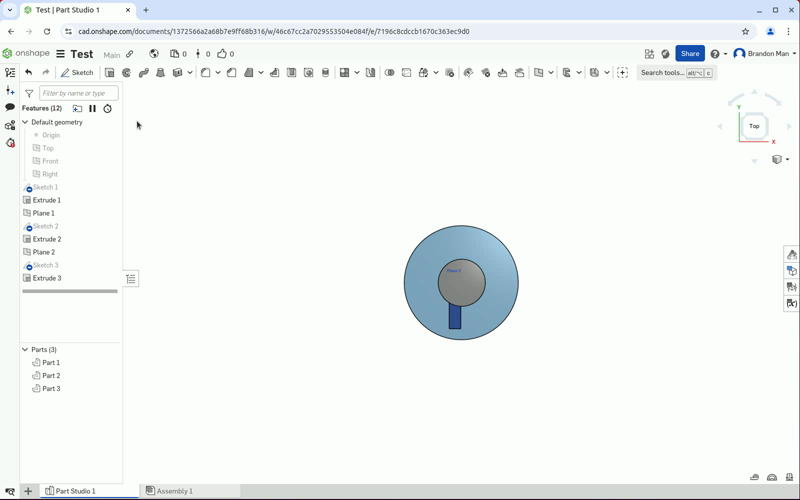
key(shift+h)
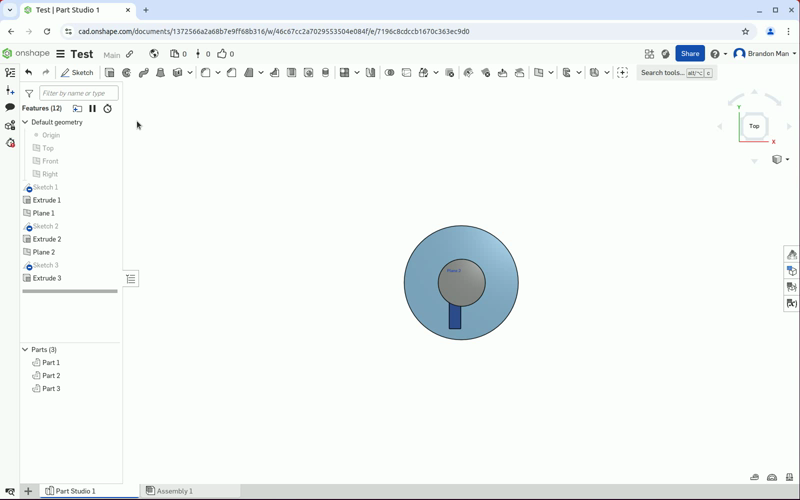
key(shift+h)
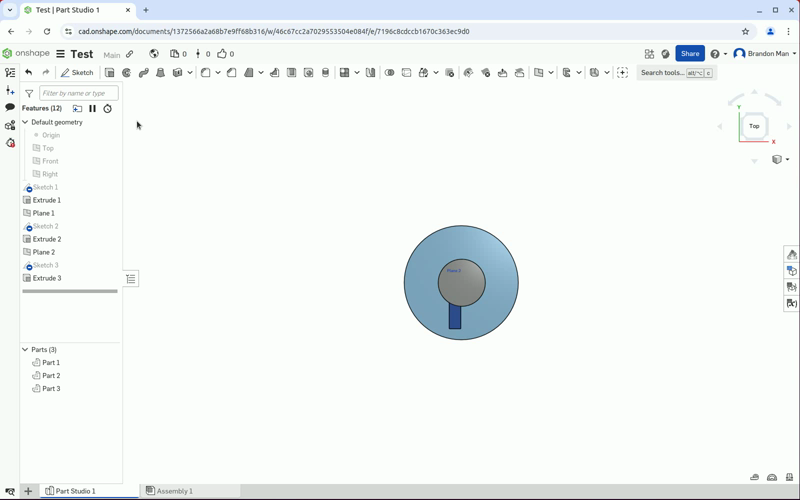
mouse_move(73, 189)
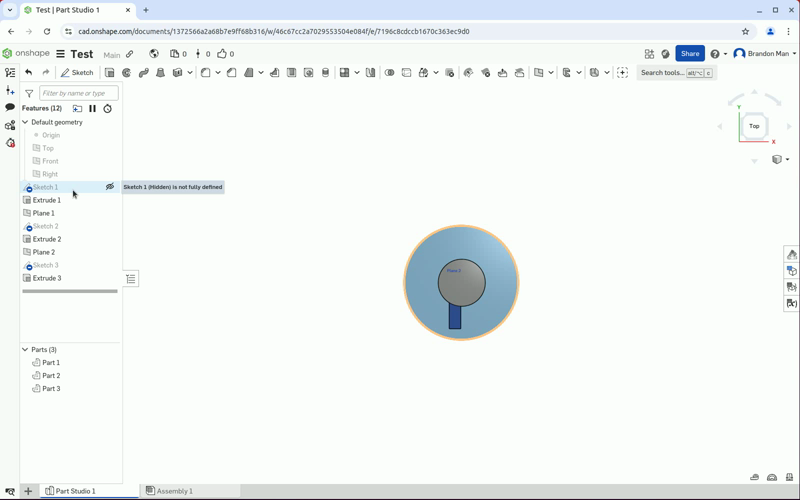
click(73, 189)
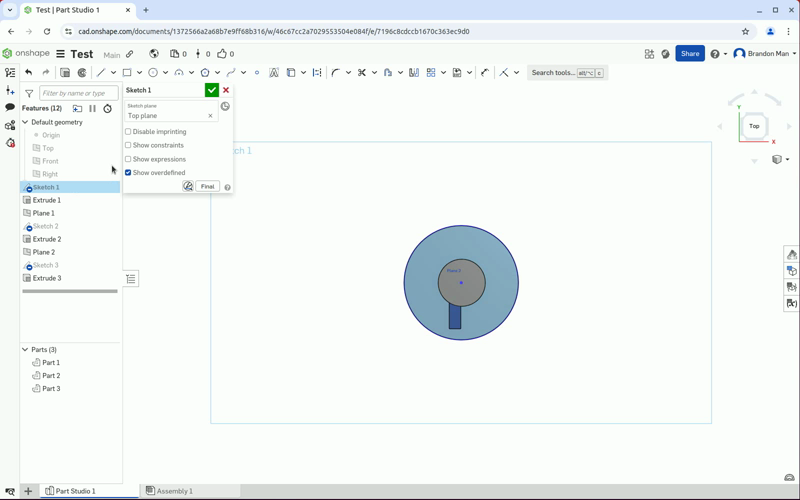
mouse_move(229, 92)
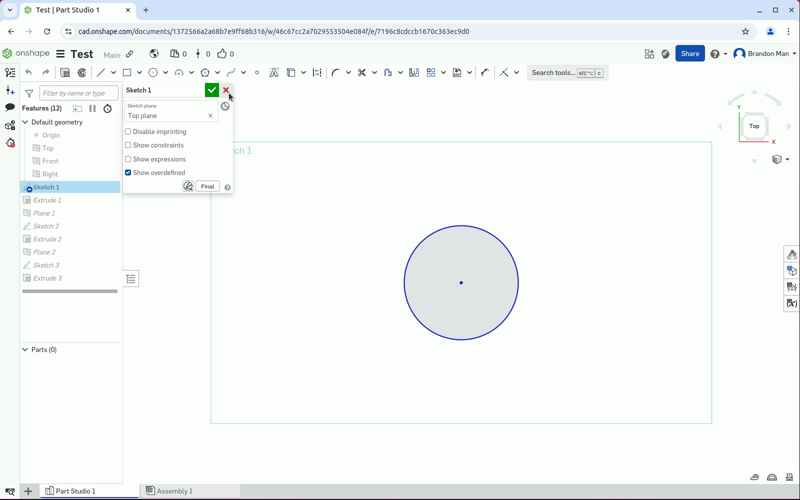
click(229, 92)
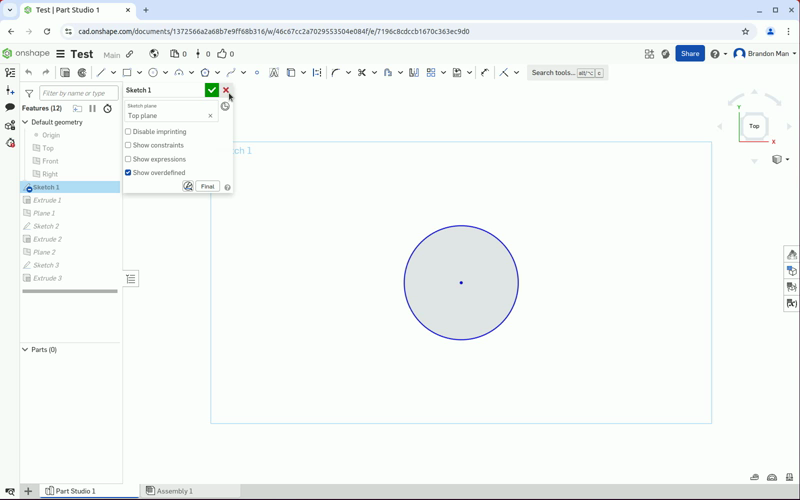
key(shift+s)
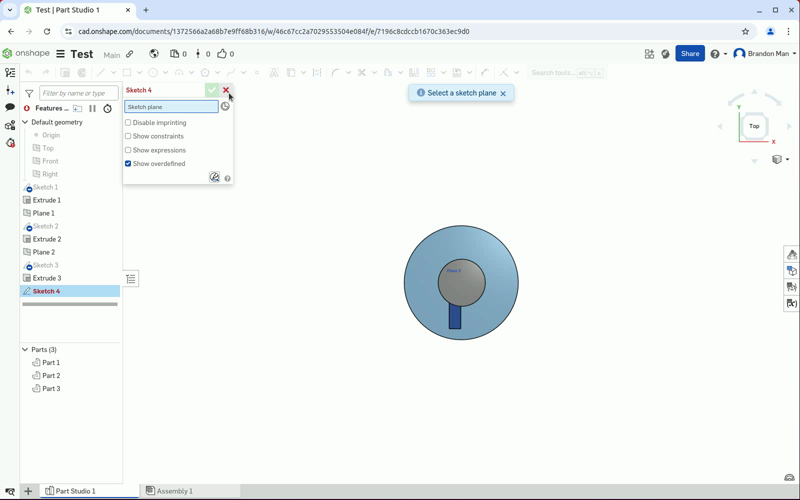
mouse_move(73, 254)
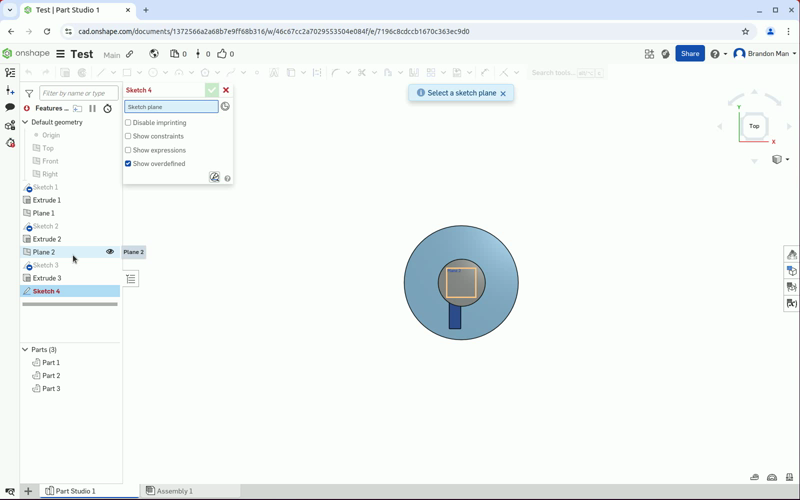
click(73, 254)
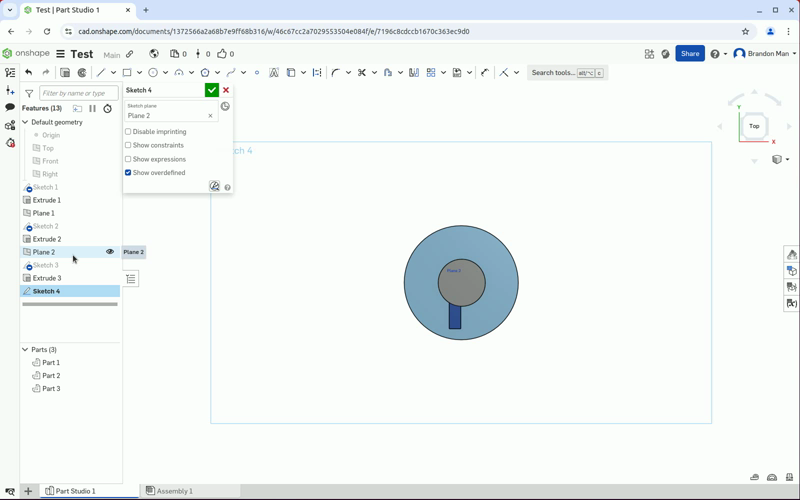
mouse_move(73, 352)
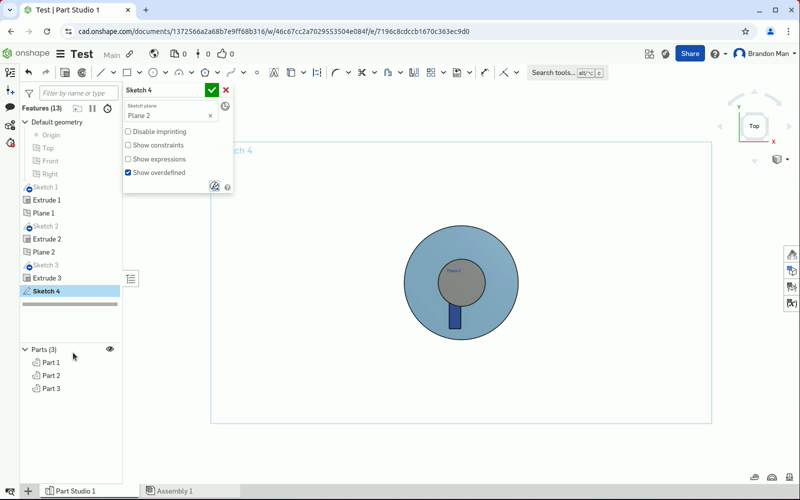
key(y)
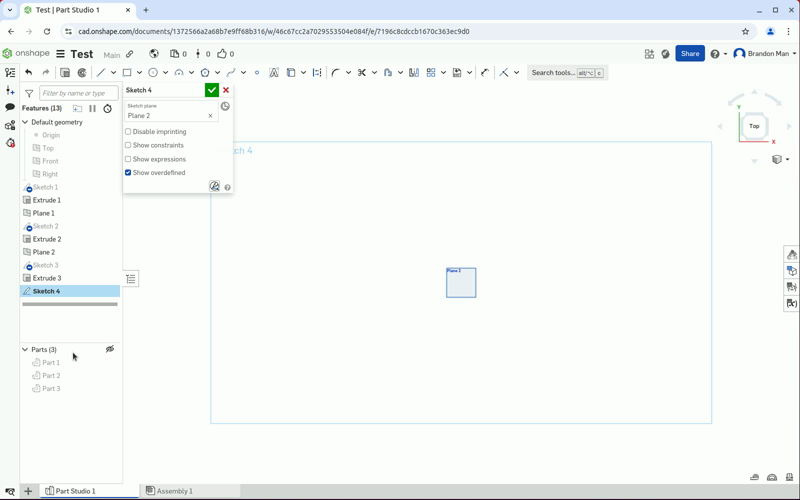
key(l)
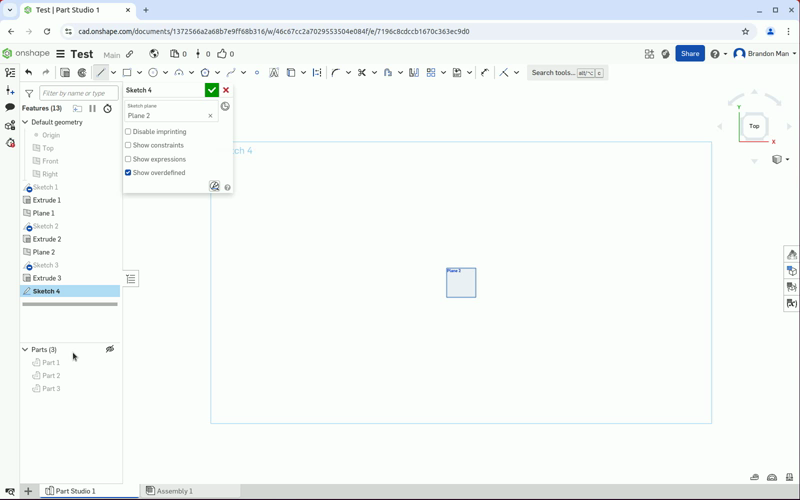
key_down(shift)
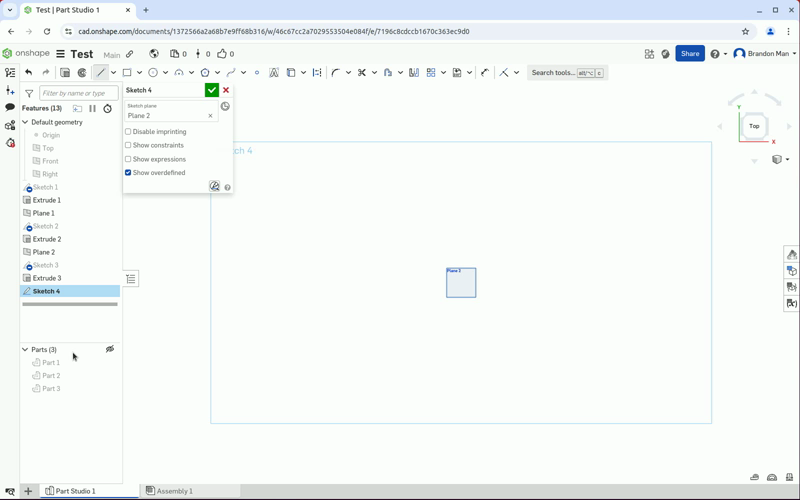
mouse_move(460, 328)
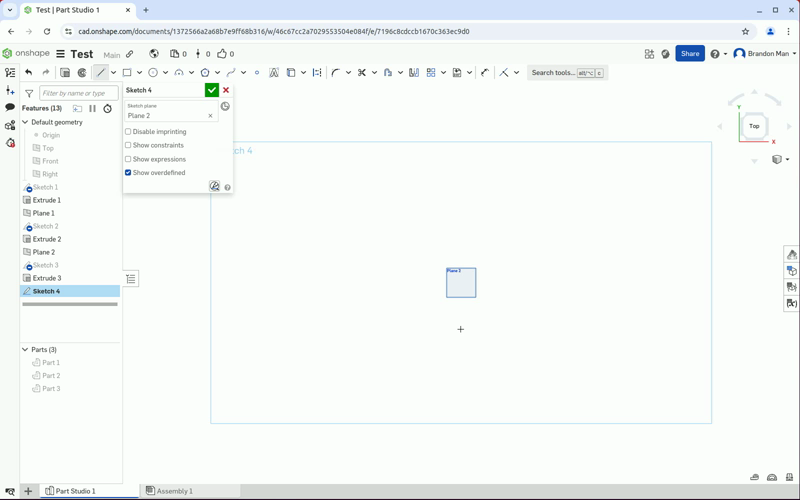
click(460, 328)
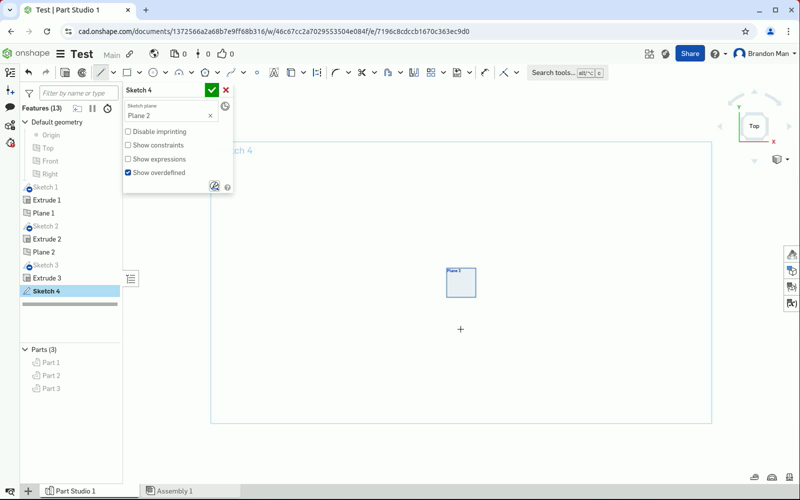
key_up(shift)
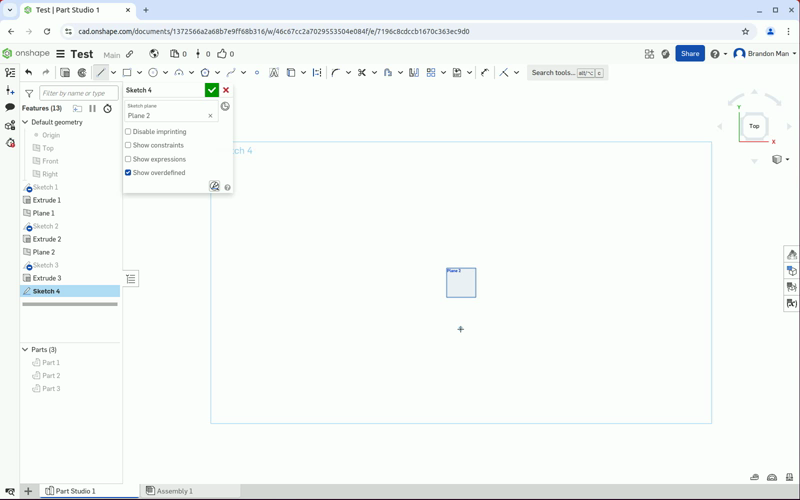
key_down(shift)
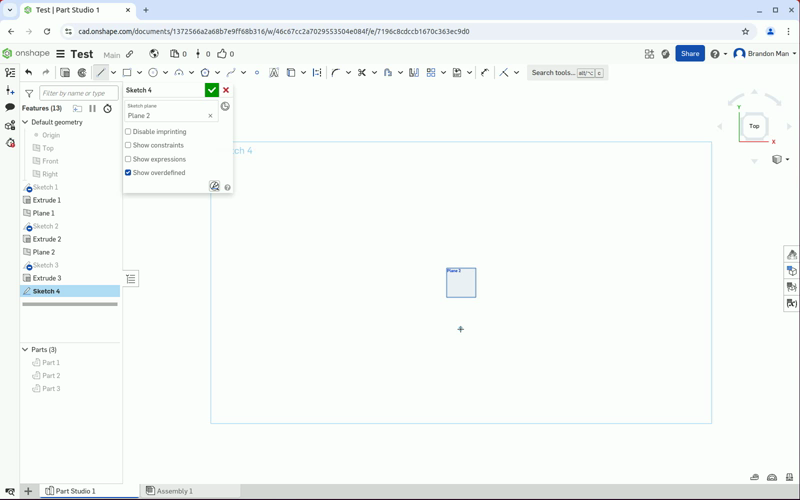
mouse_move(490, 328)
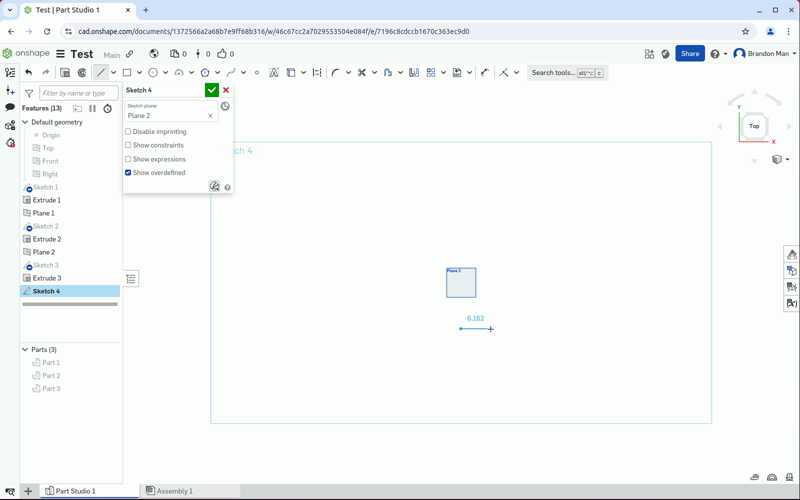
mouse_move(472, 328)
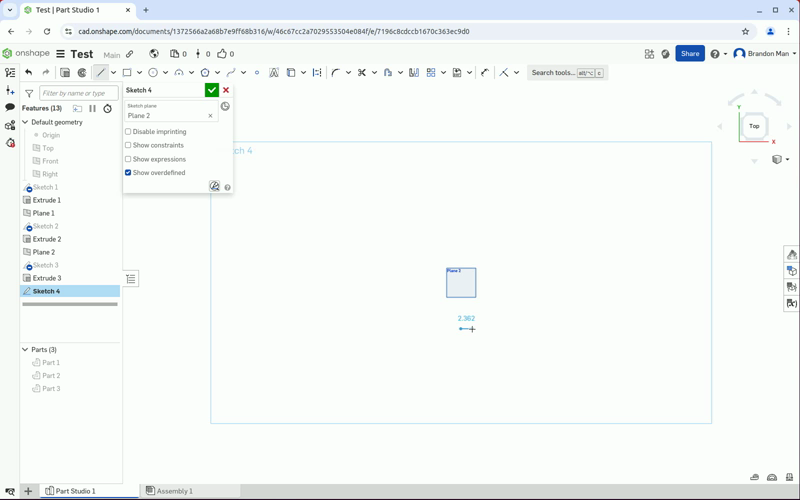
click(472, 328)
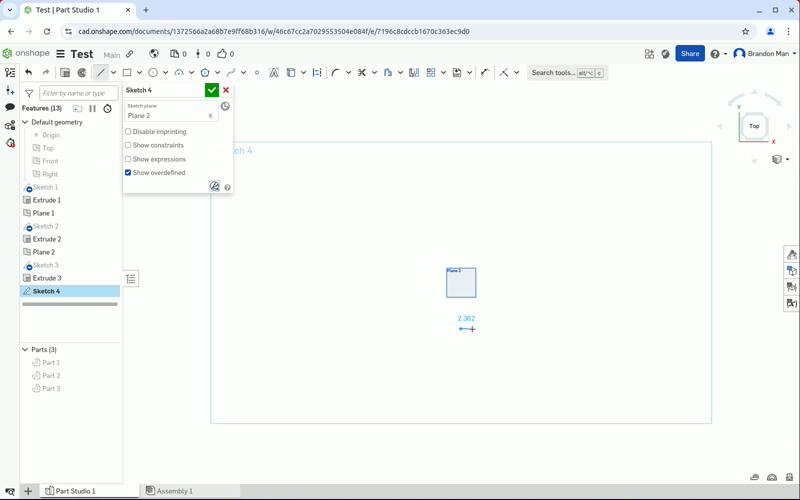
key_up(shift)
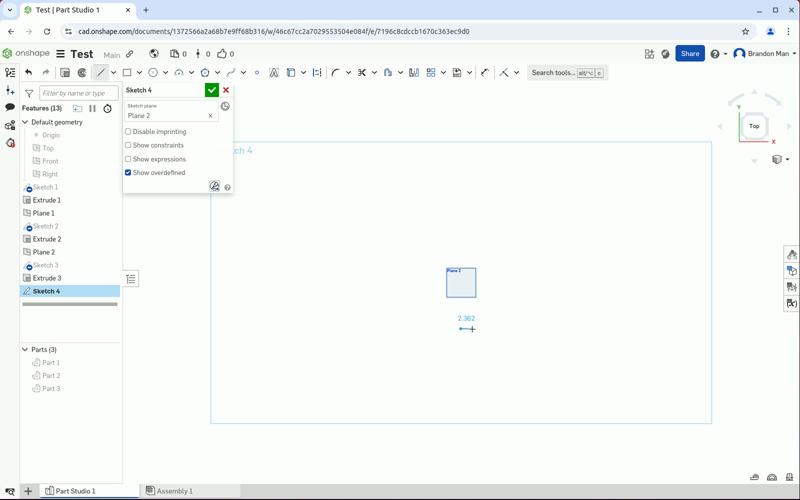
key_down(shift)
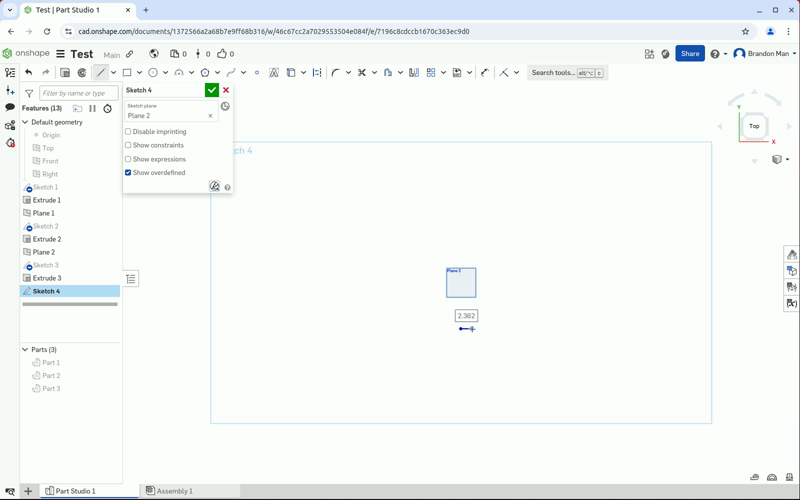
mouse_move(502, 328)
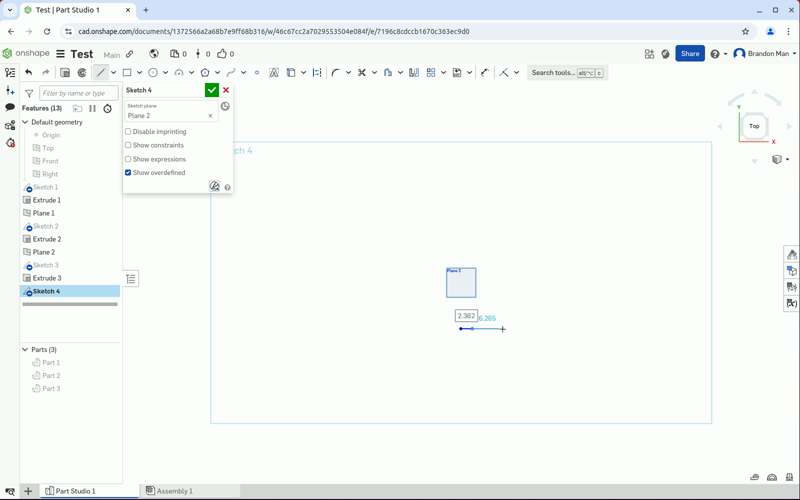
mouse_move(472, 302)
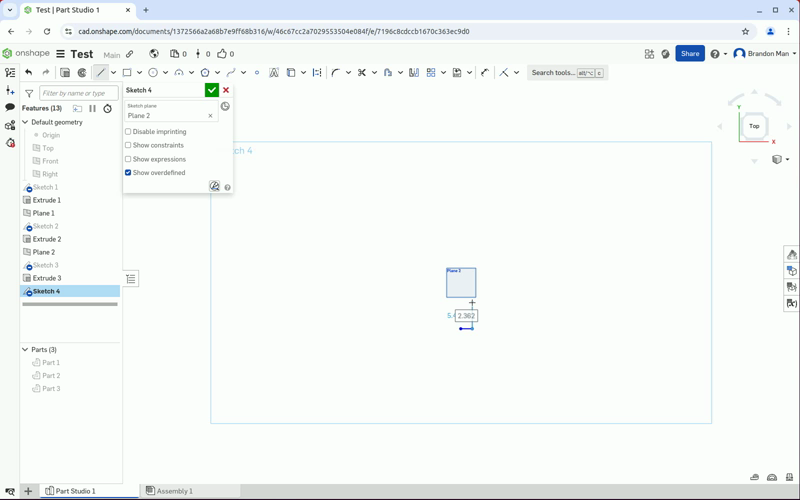
click(472, 302)
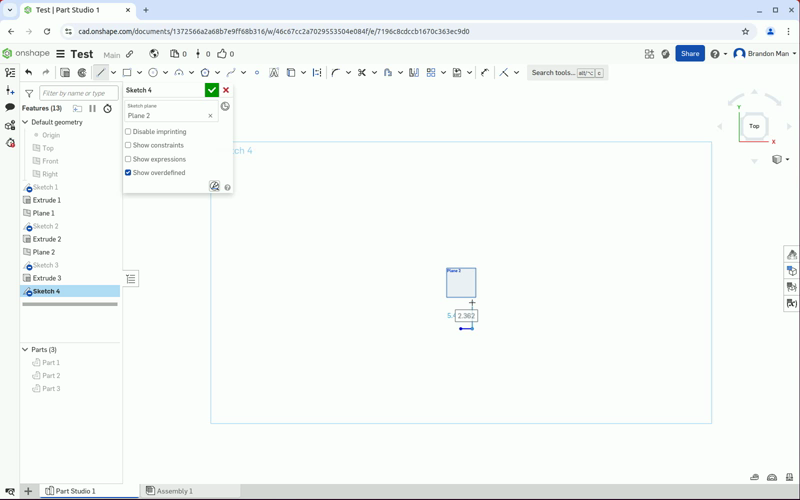
key_up(shift)
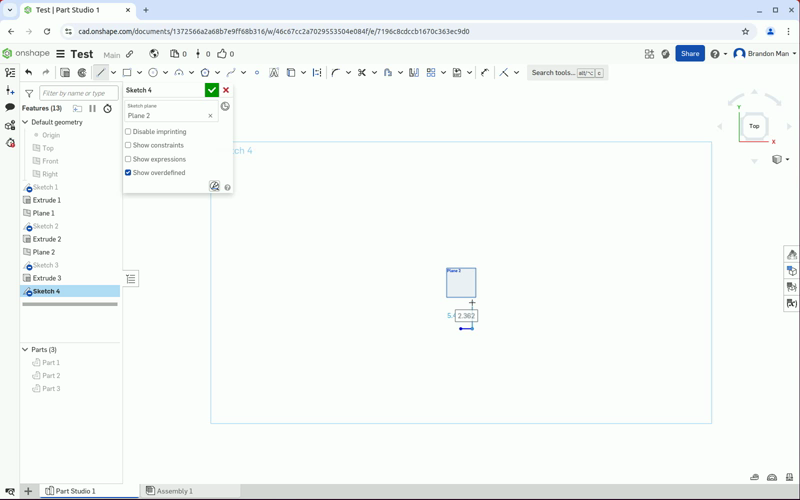
key(esc)
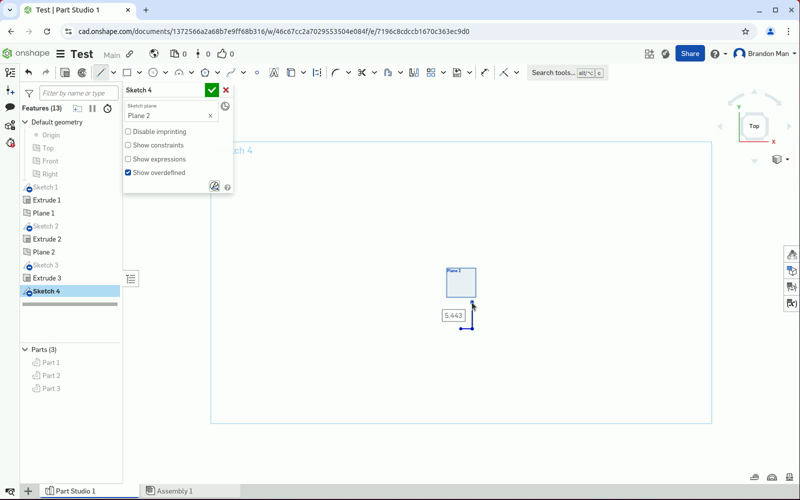
key(a)
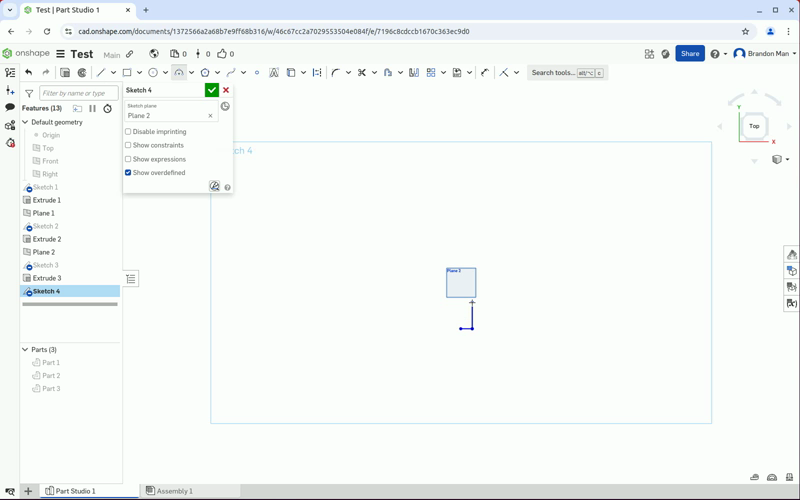
mouse_move(472, 302)
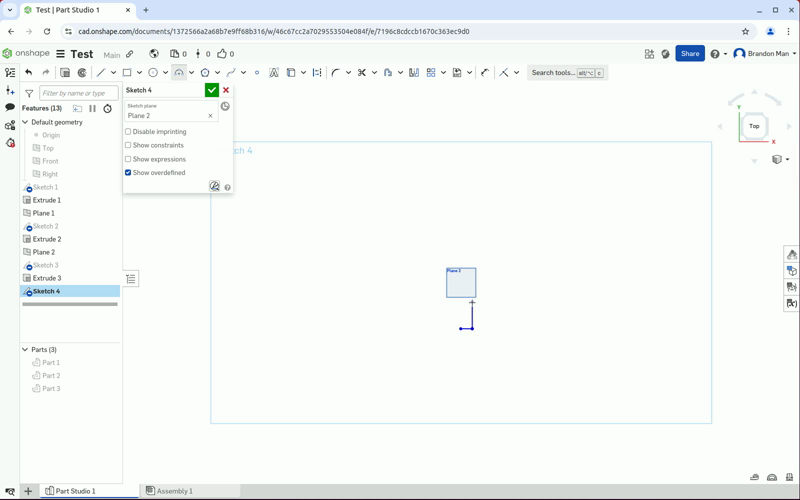
click(472, 302)
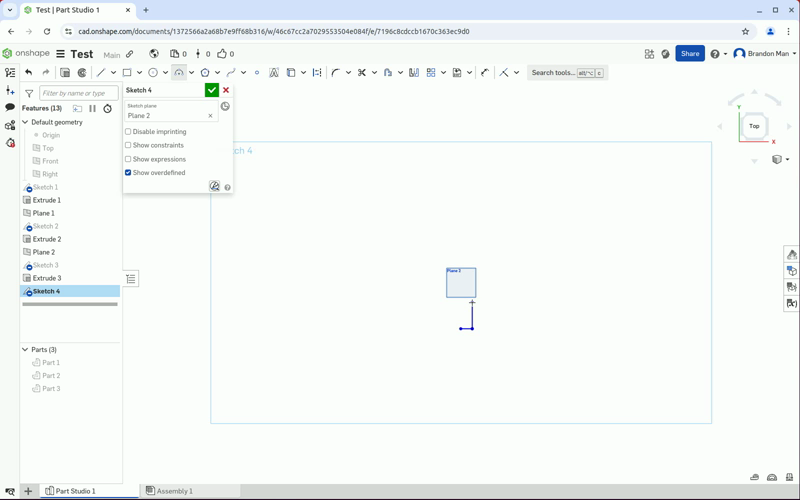
key_down(shift)
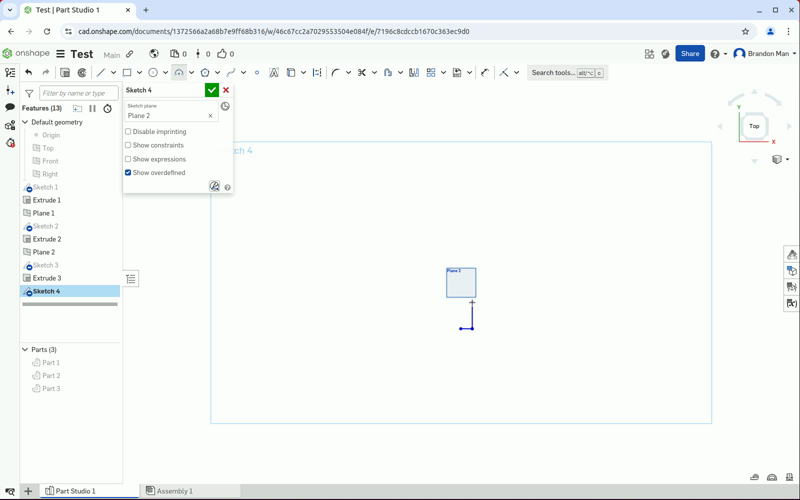
mouse_move(460, 305)
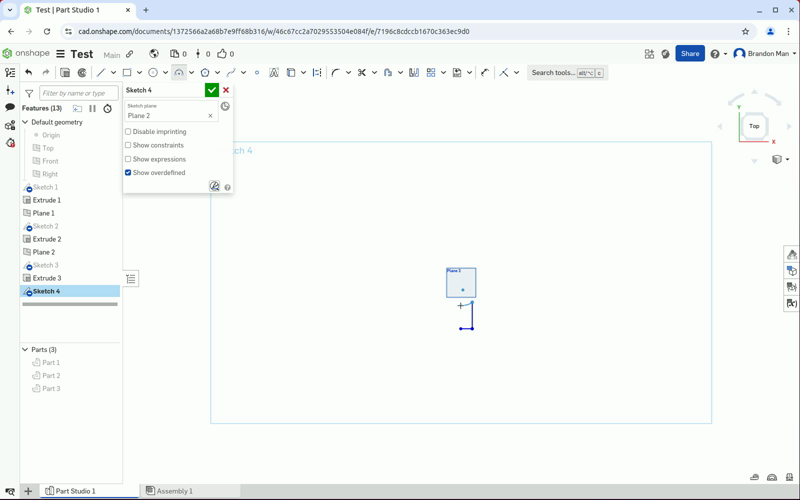
click(460, 305)
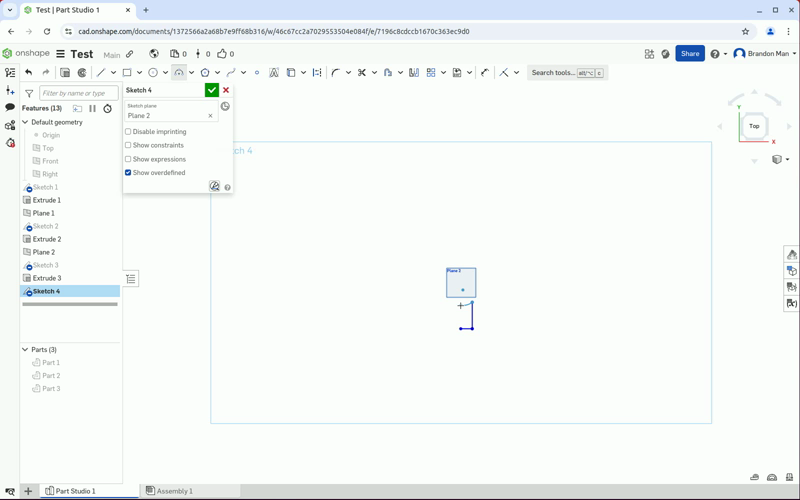
mouse_move(466, 304)
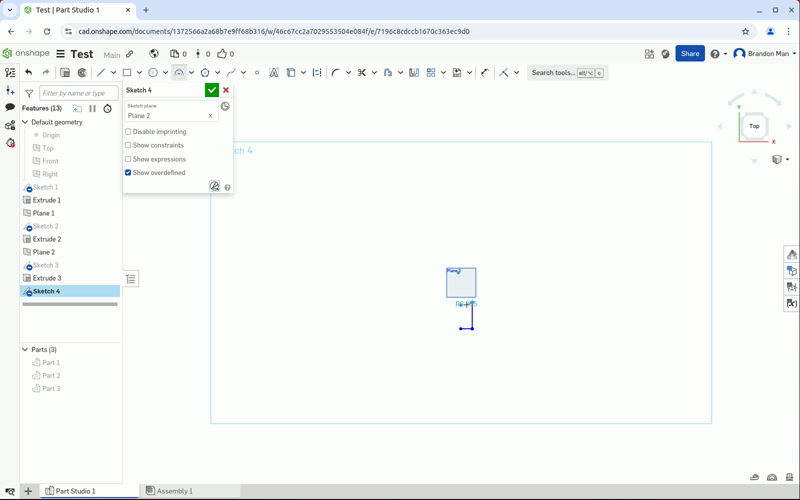
click(466, 304)
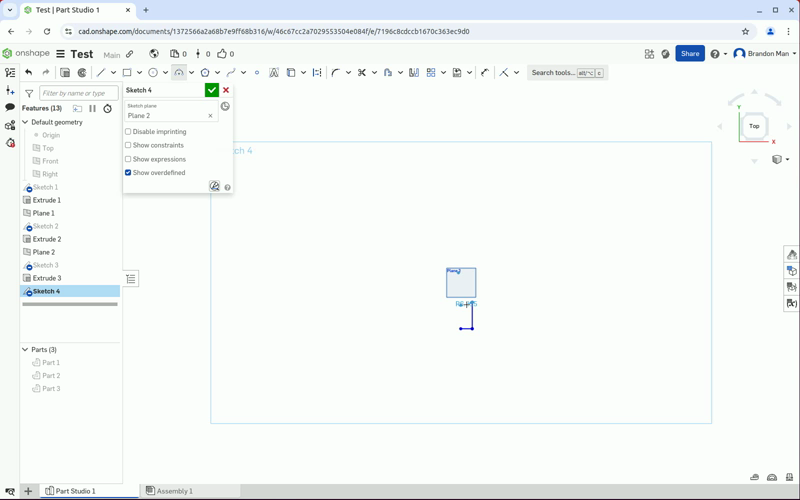
key_up(shift)
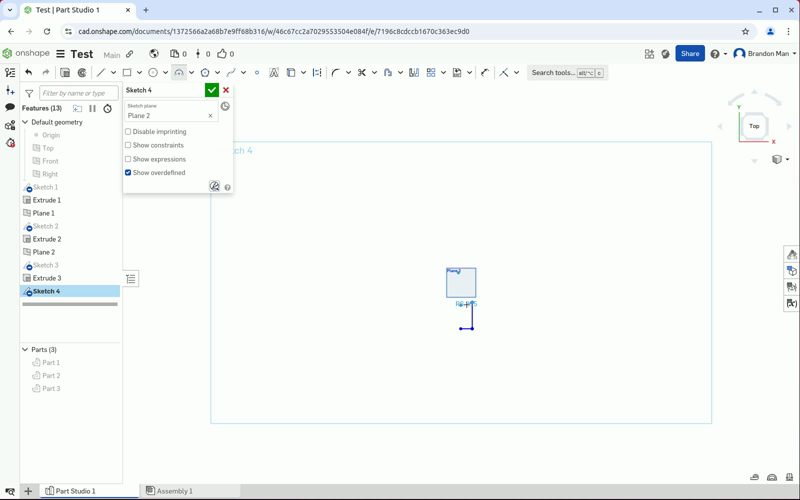
key(esc)
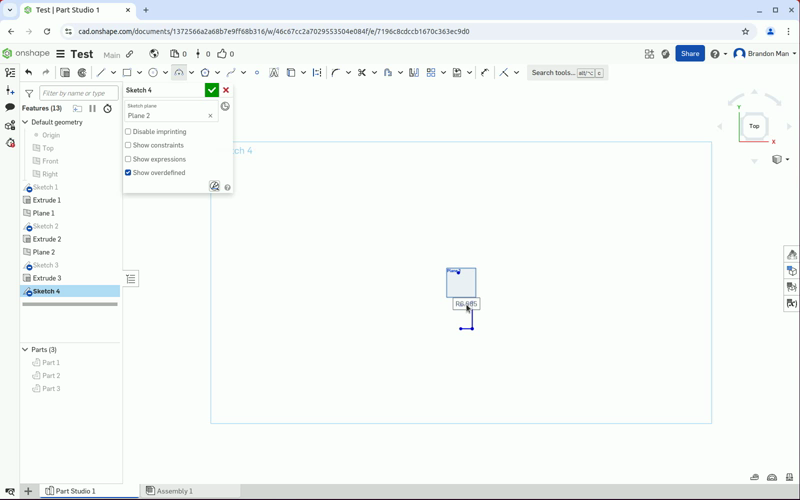
key(l)
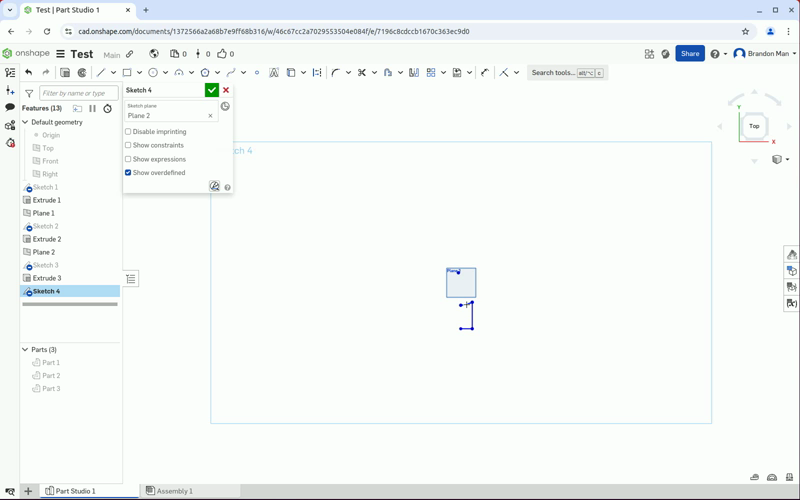
mouse_move(460, 305)
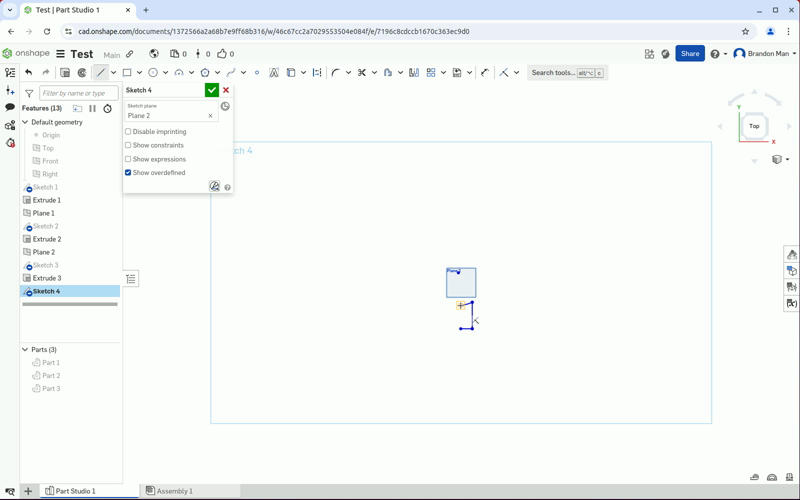
click(460, 305)
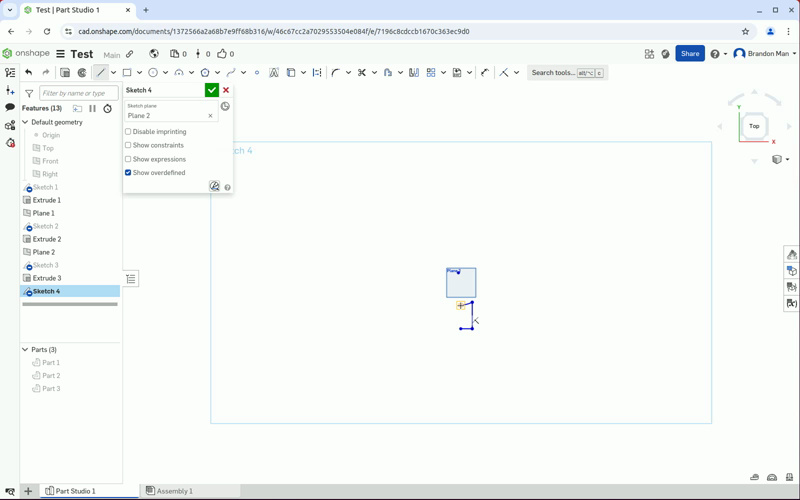
mouse_move(490, 305)
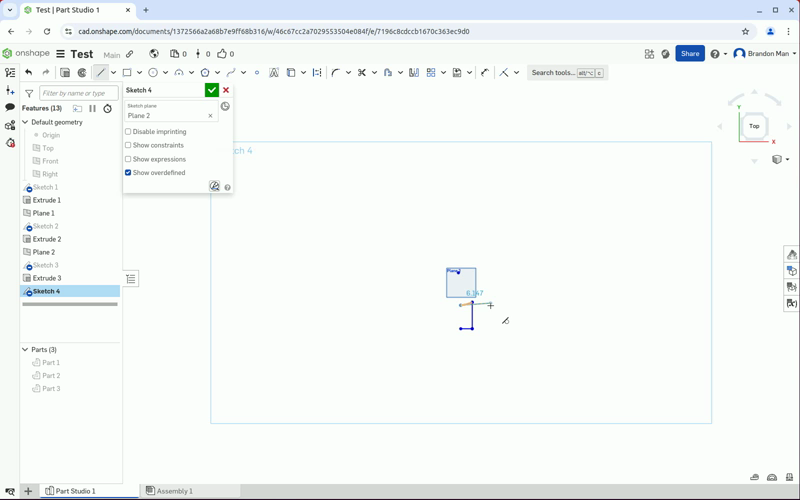
key_down(shift)
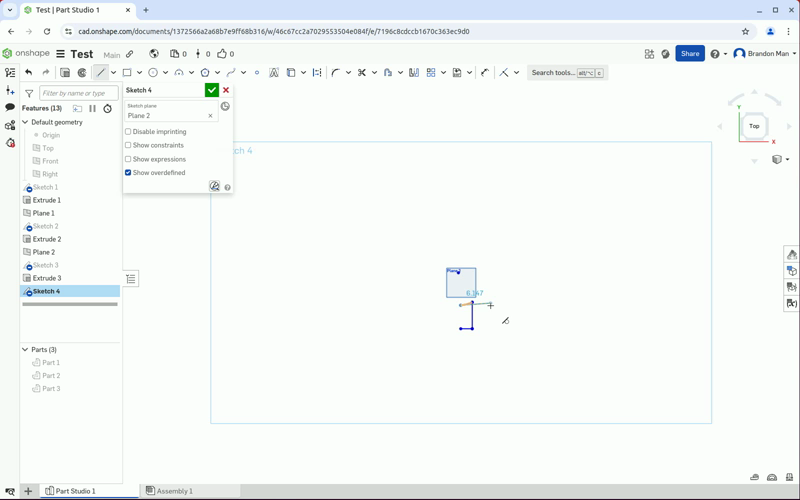
mouse_move(460, 328)
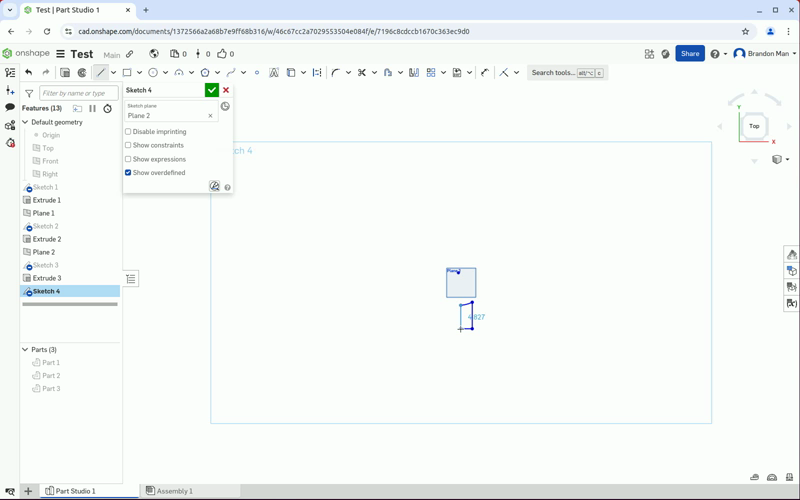
key_up(shift)
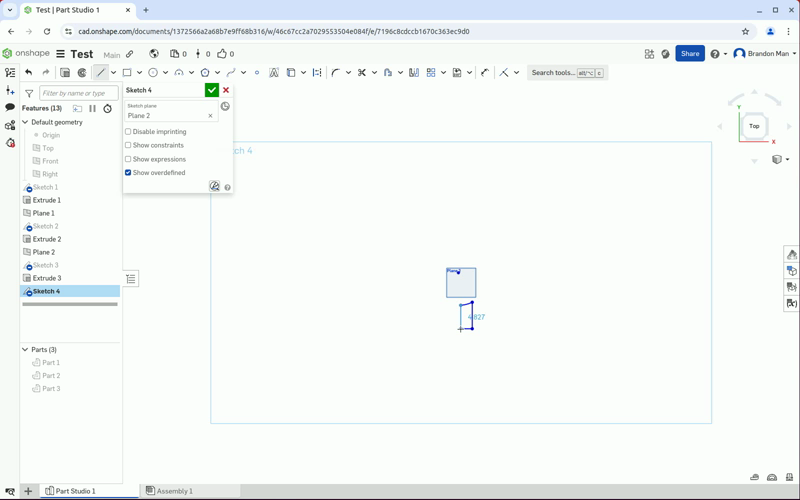
click(460, 328)
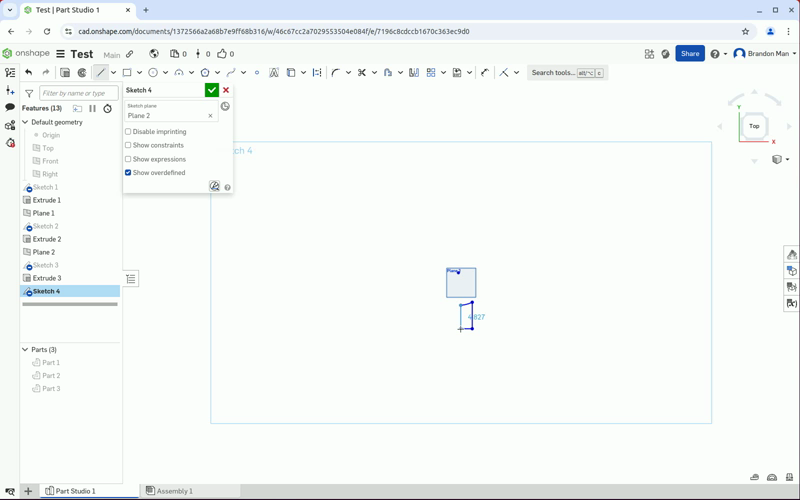
key(esc)
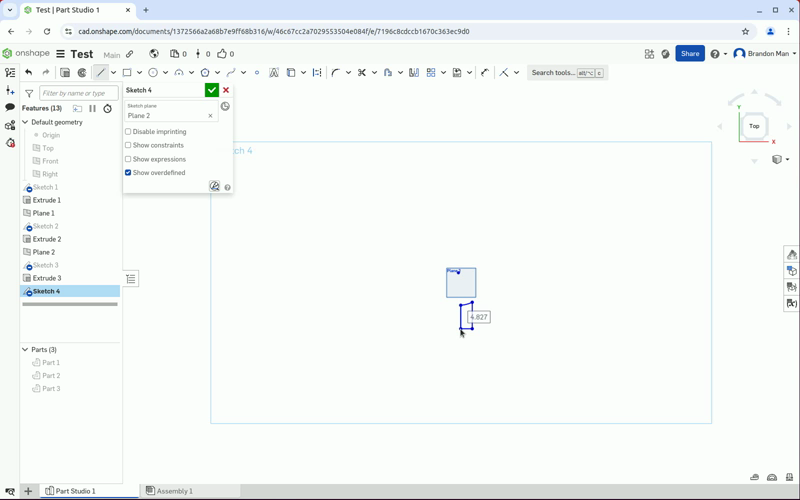
mouse_move(467, 307)
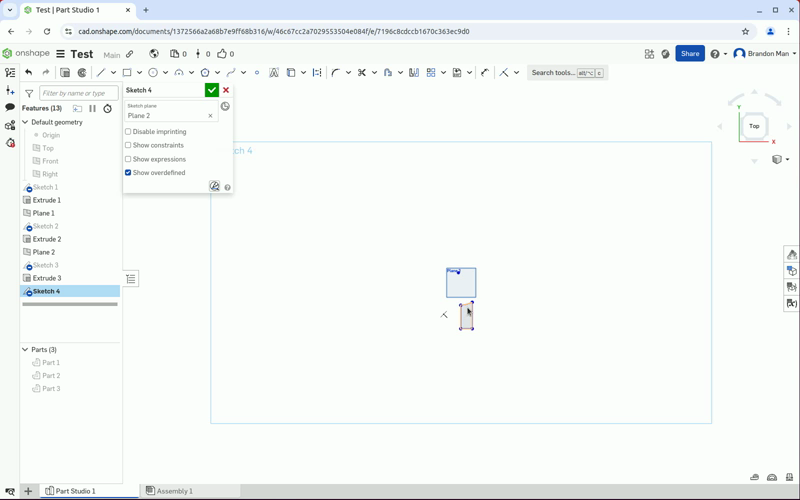
scroll(6)
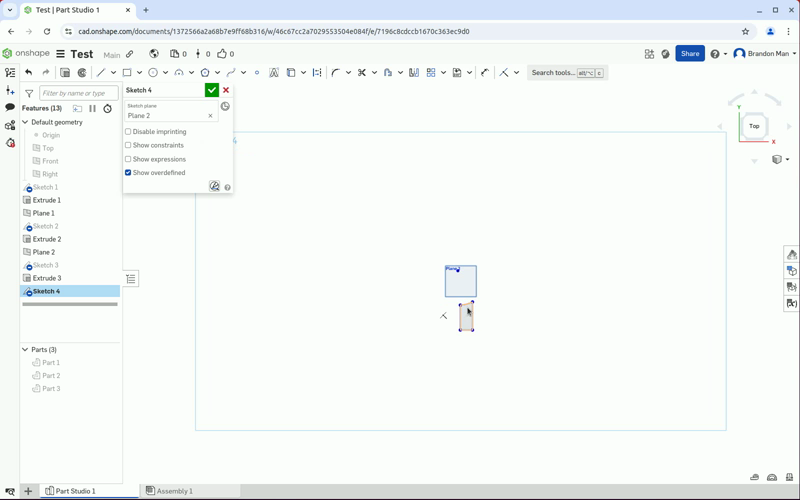
scroll(6)
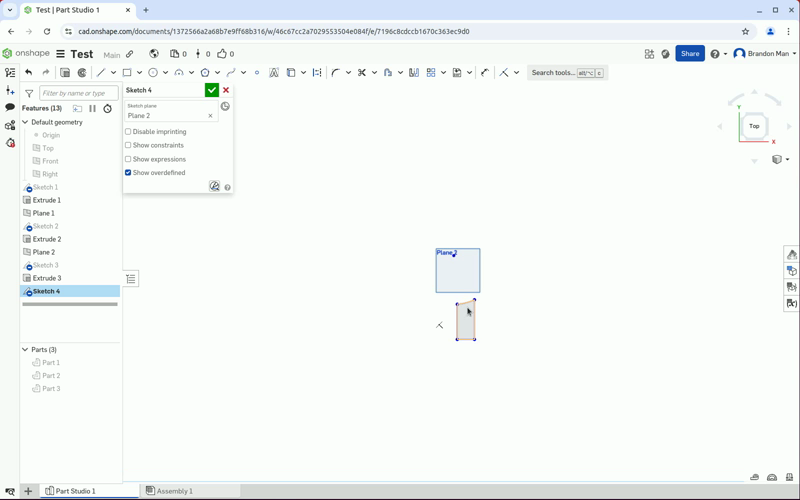
scroll(6)
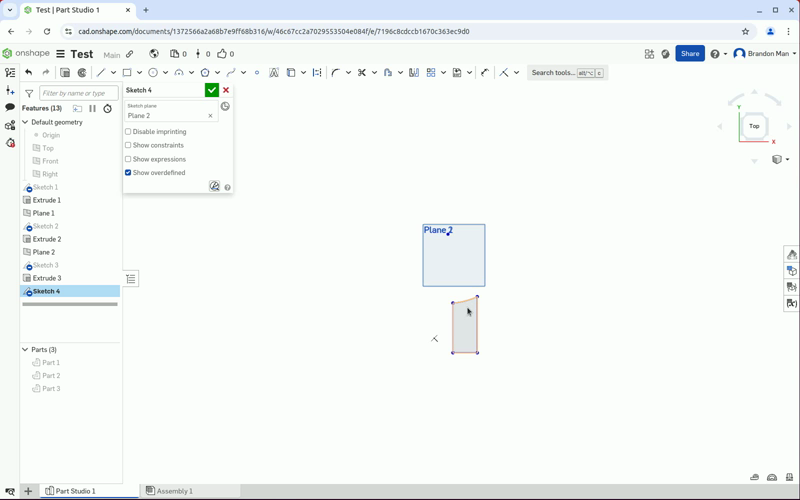
scroll(6)
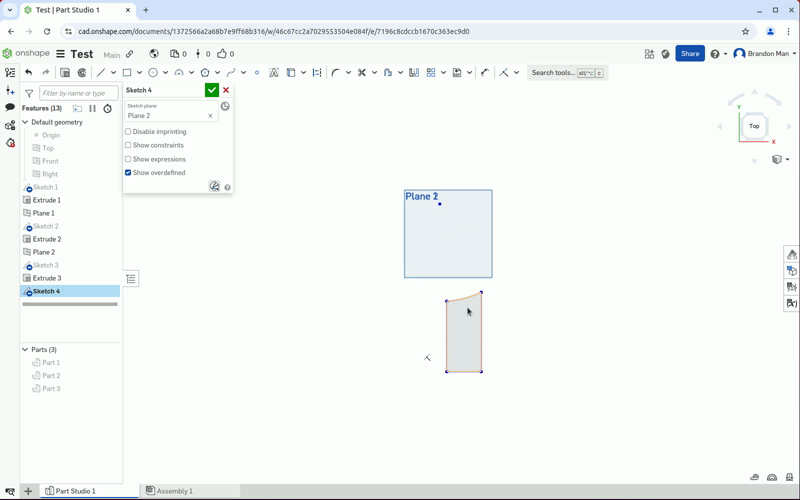
scroll(6)
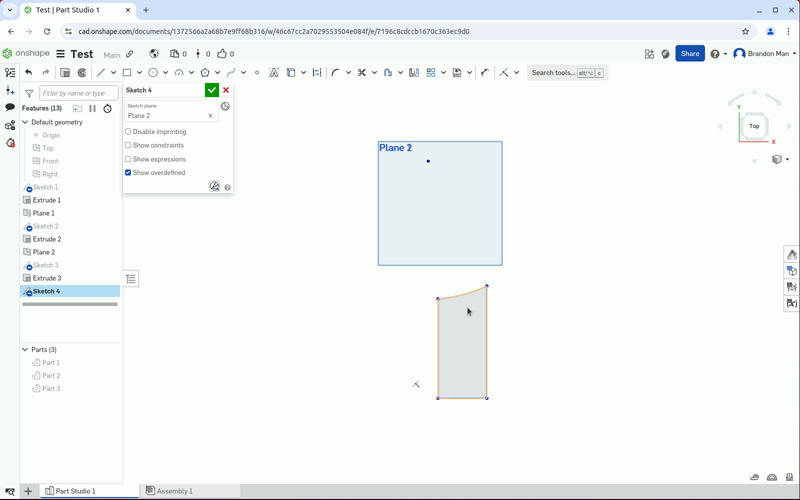
scroll(6)
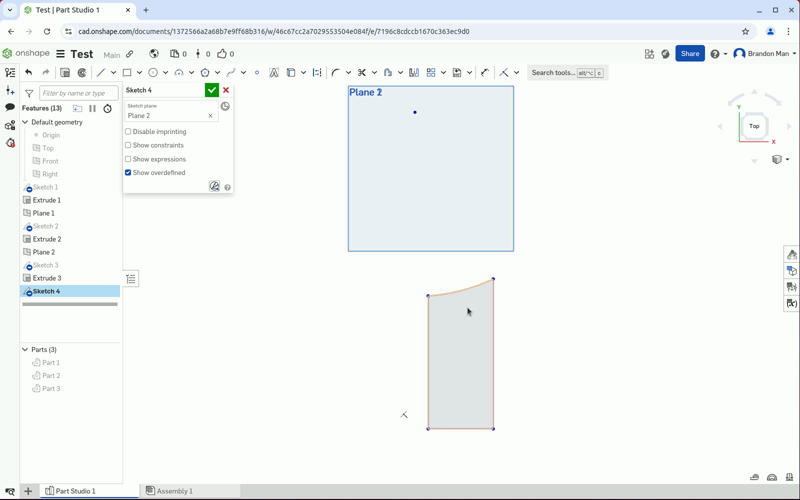
scroll(6)
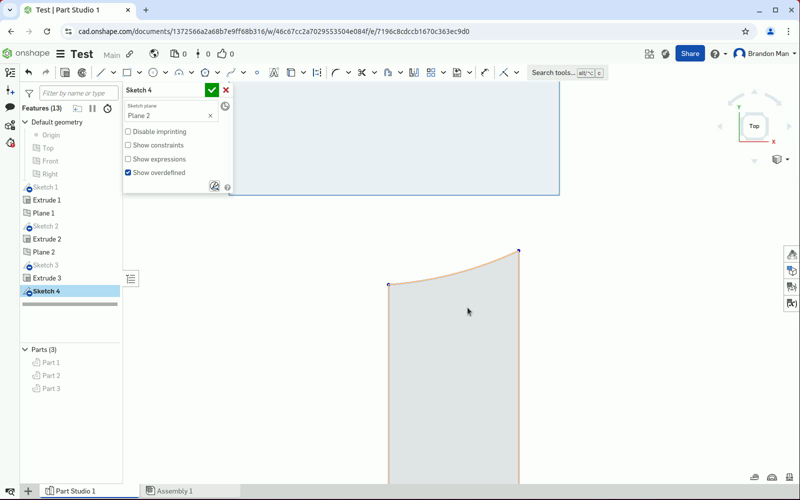
click(467, 307)
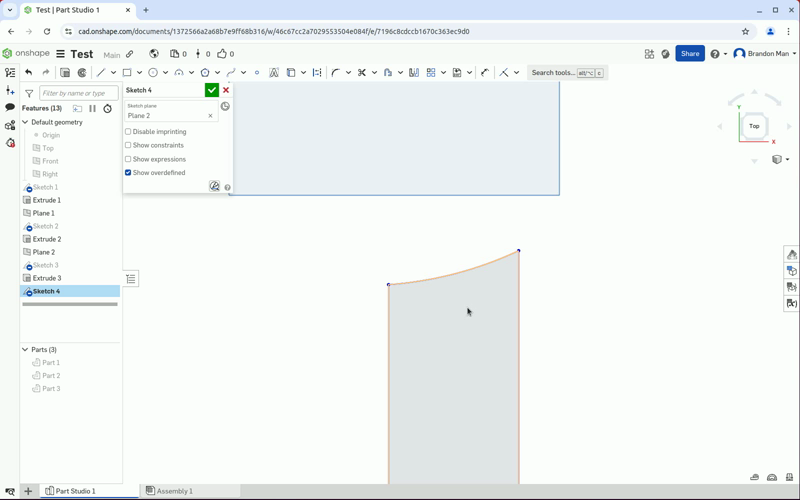
scroll(-6)
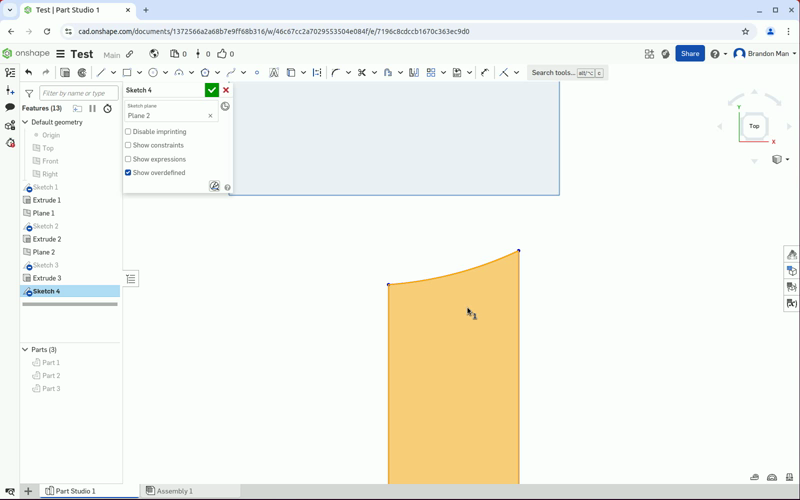
scroll(-6)
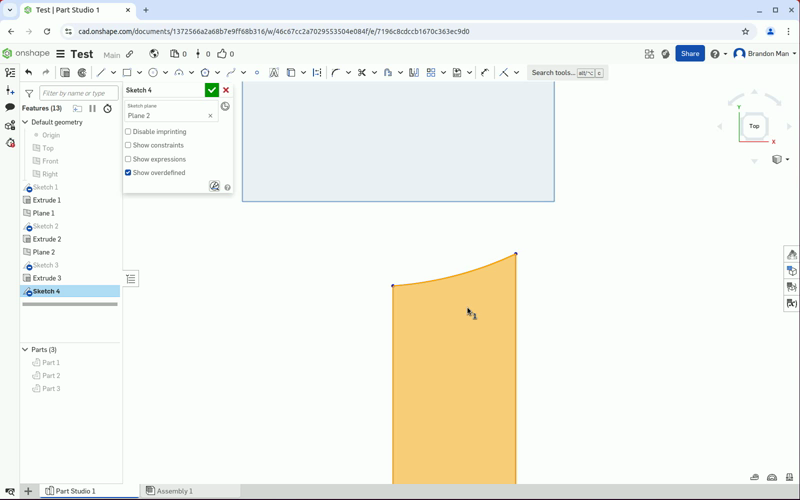
scroll(-6)
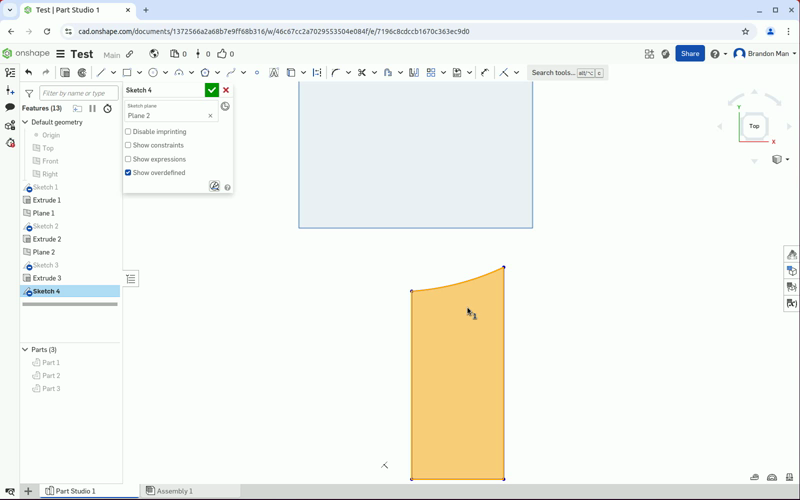
scroll(-6)
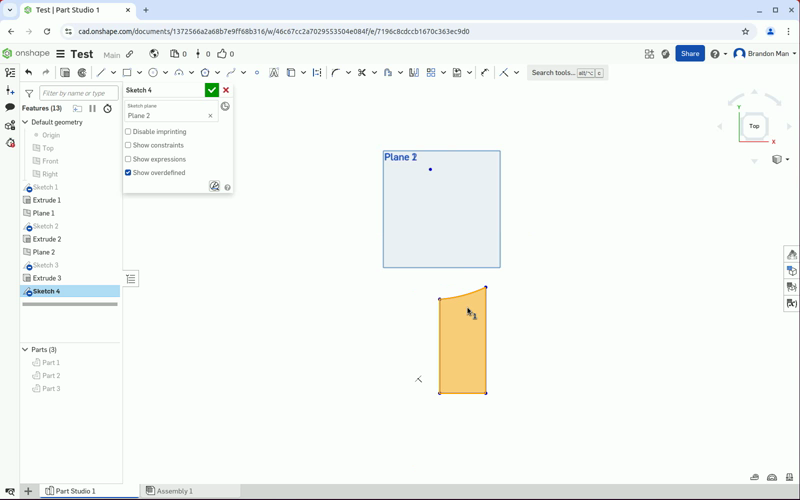
scroll(-6)
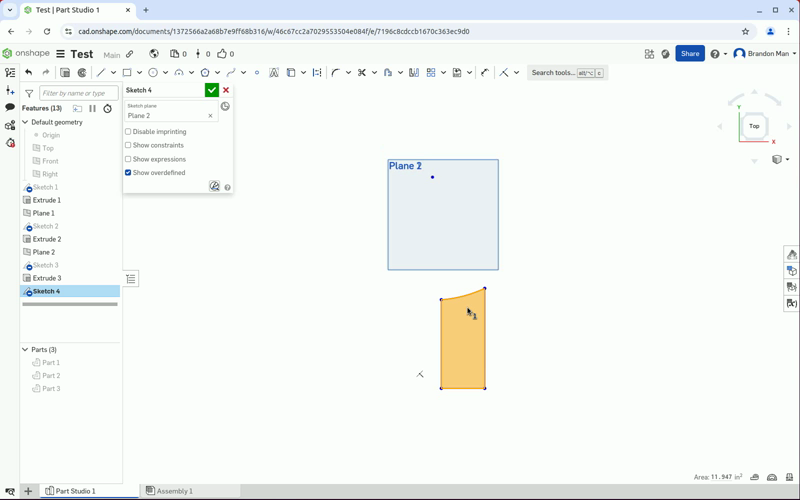
scroll(-6)
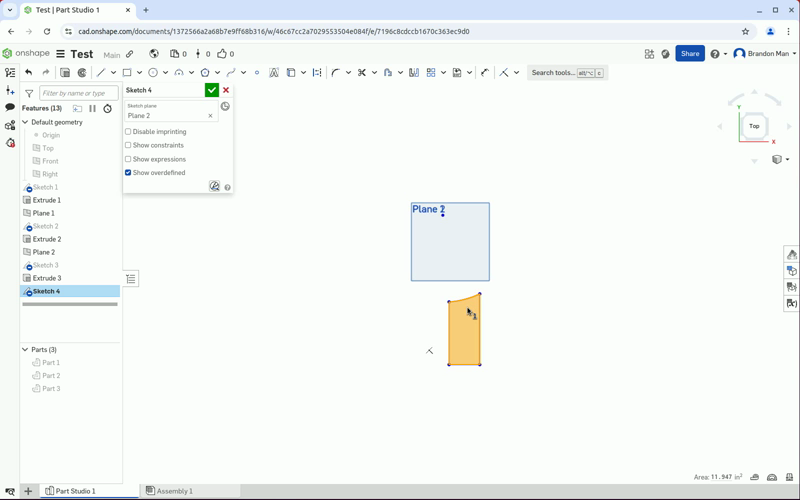
scroll(-6)
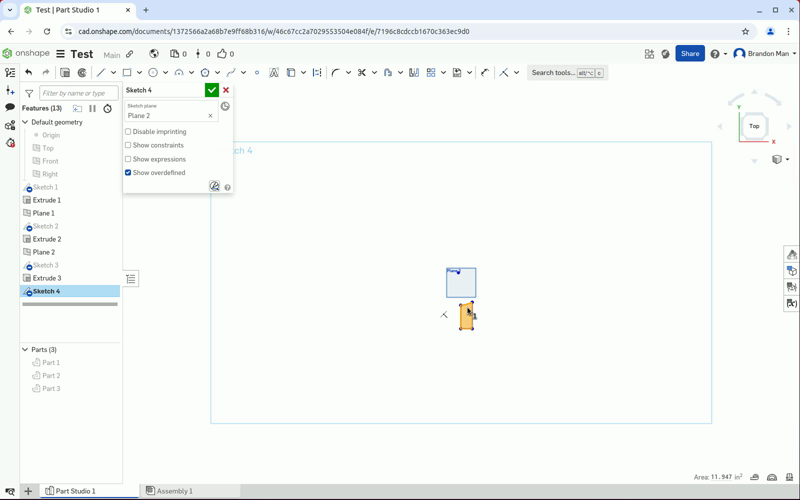
mouse_move(73, 352)
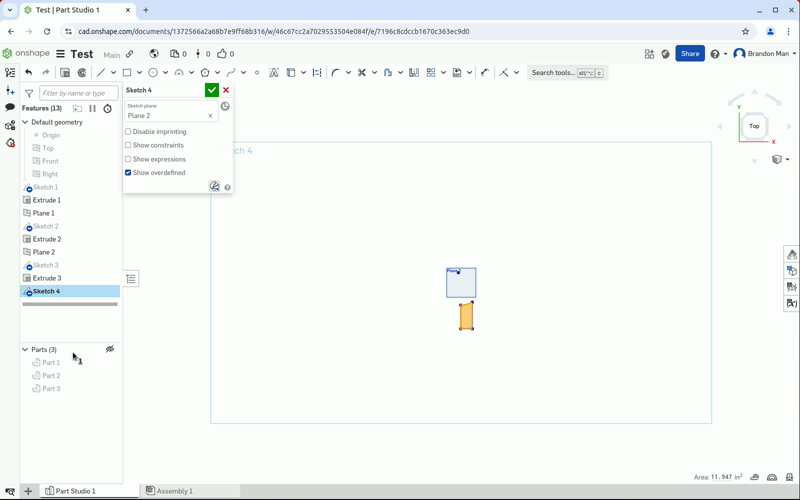
key(shift+y)
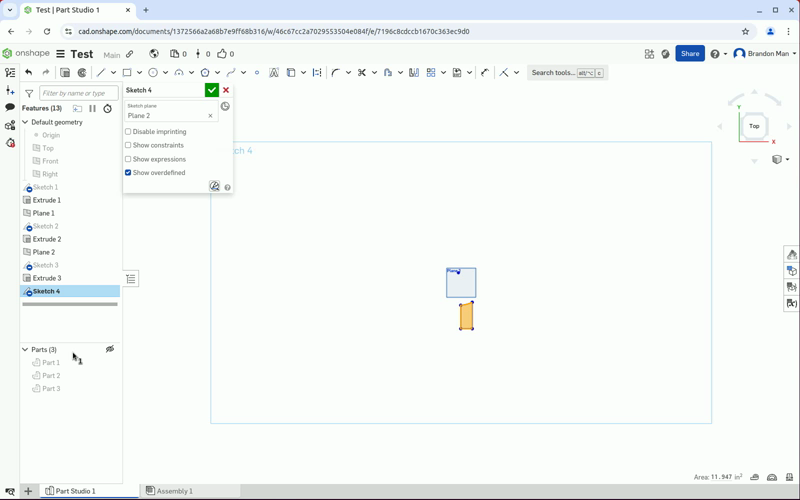
key(shift+e)
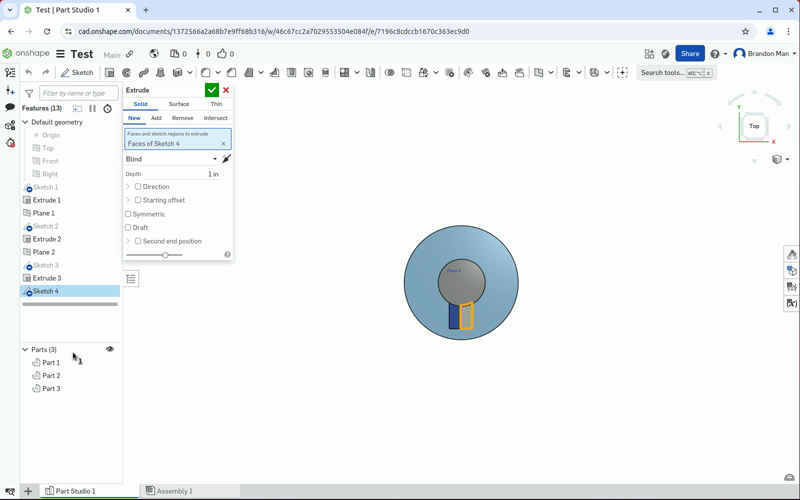
mouse_move(143, 106)
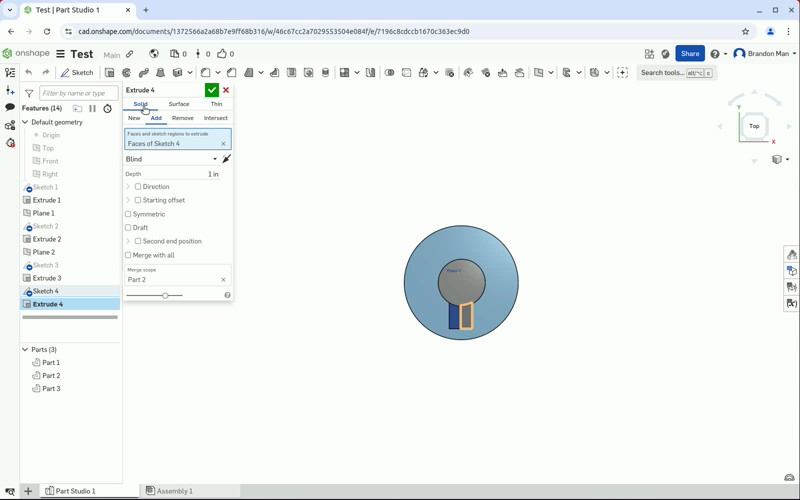
click(143, 106)
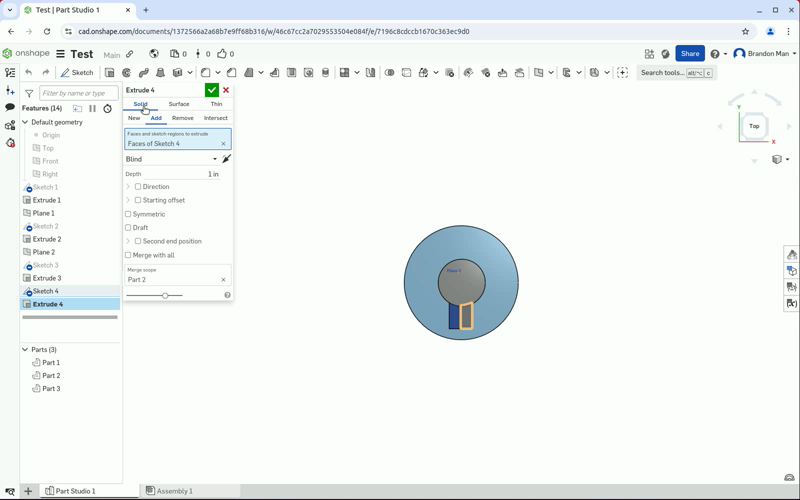
mouse_move(137, 120)
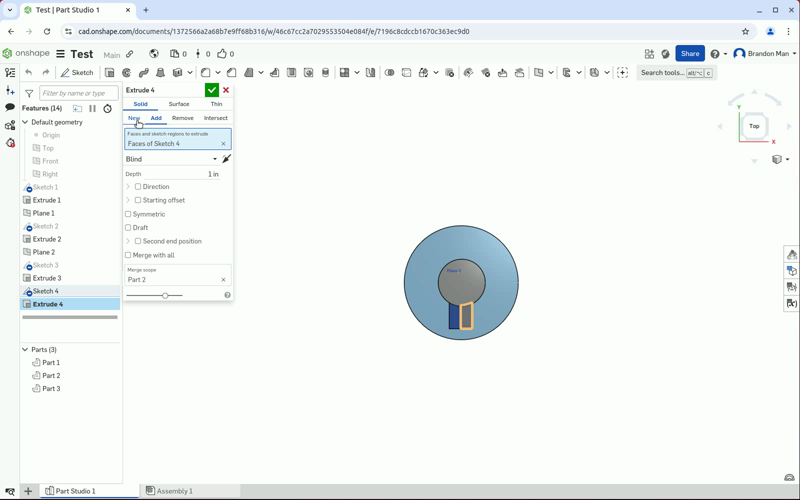
click(137, 120)
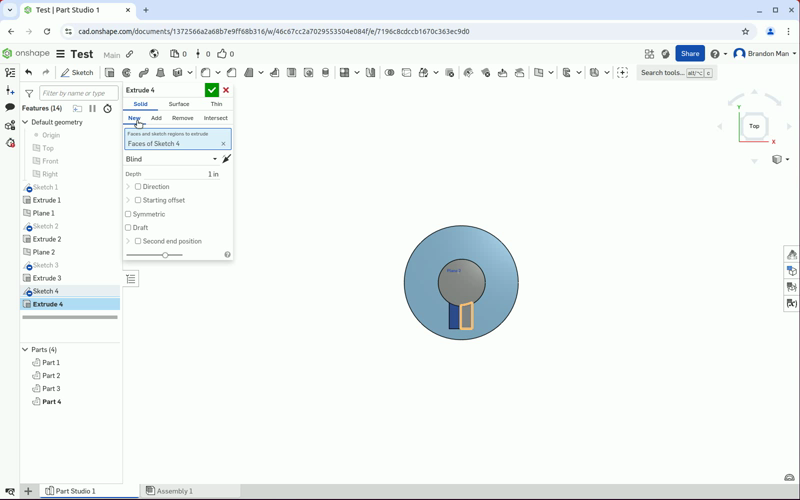
key(tab, 4)
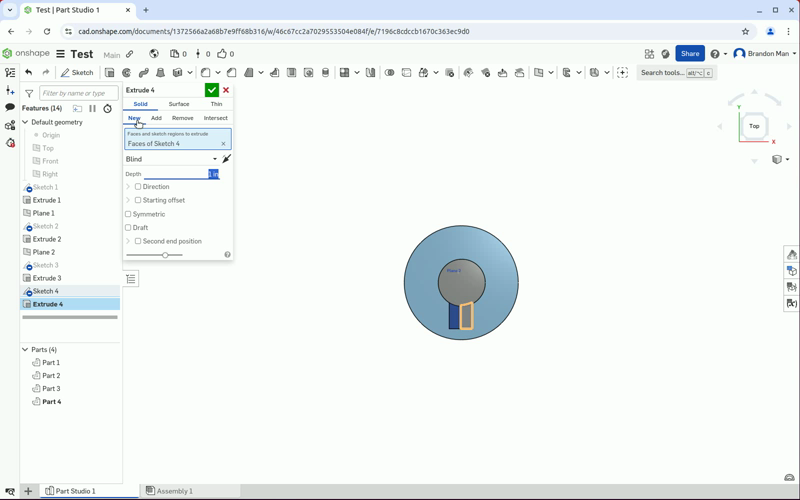
text(-5.777)
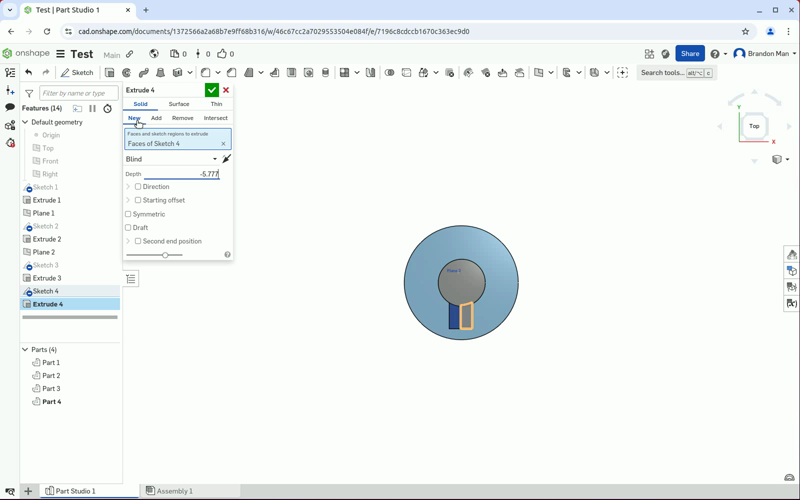
key(enter)
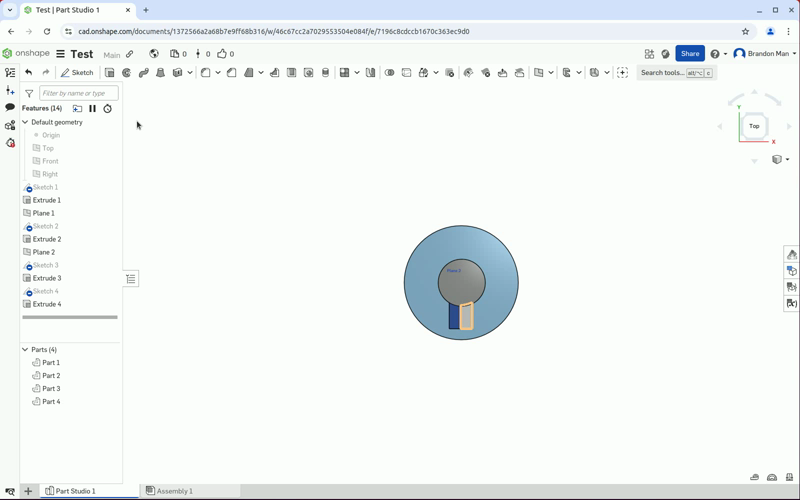
key(shift+h)
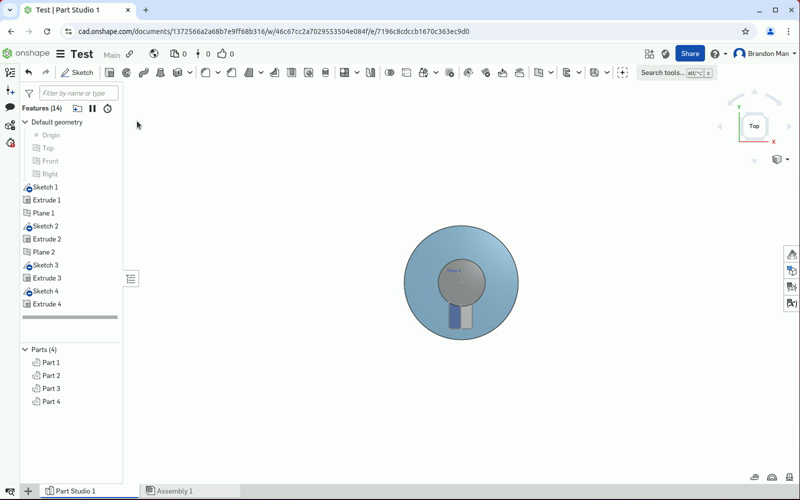
key(shift+h)
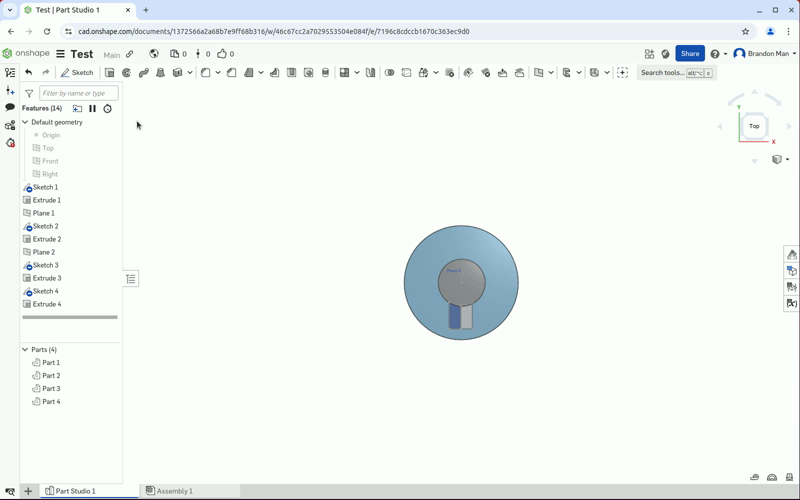
key(shift+7)
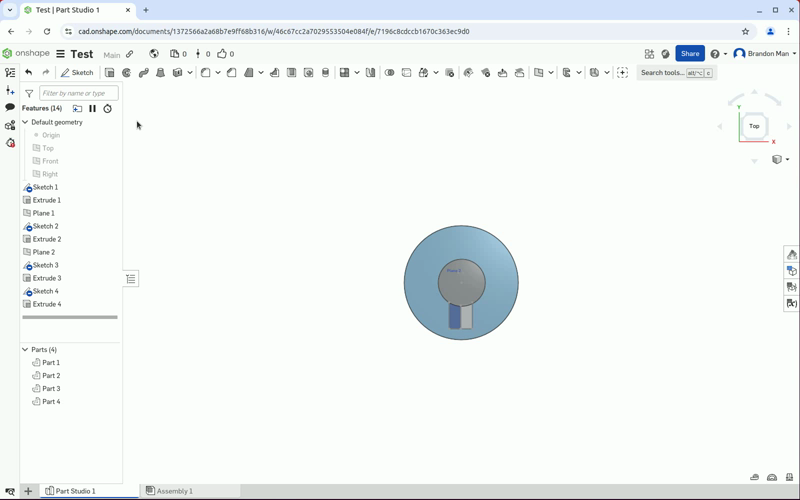
key(up, 3)
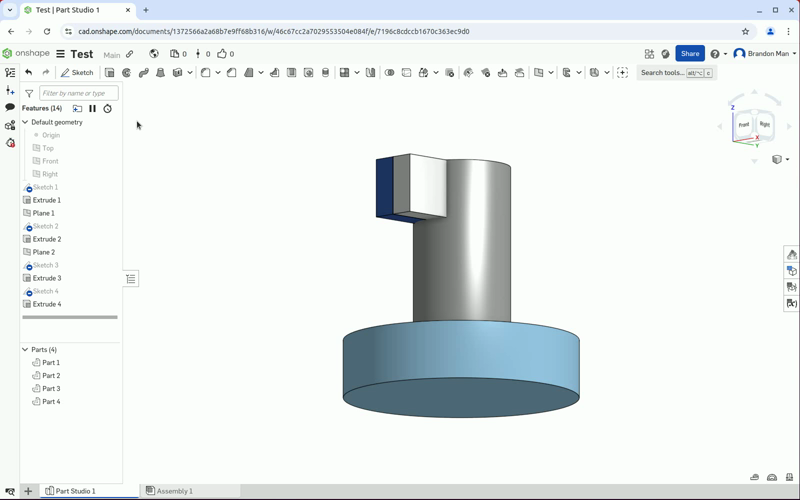
key(left, 3)
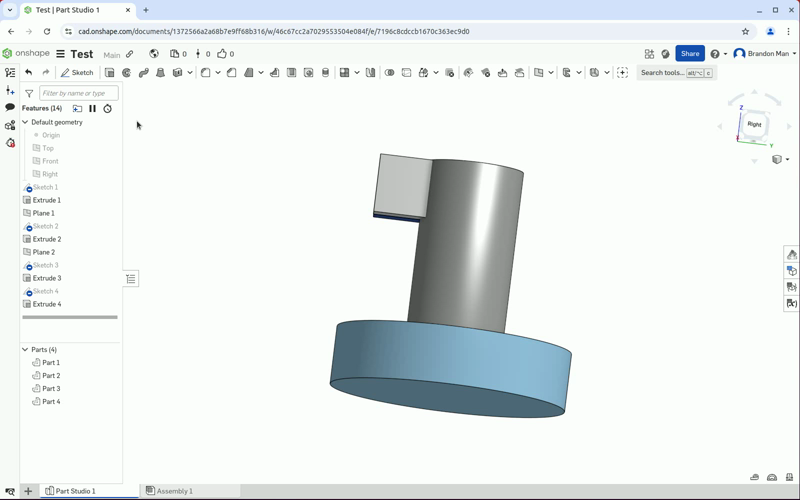
key(right, 3)
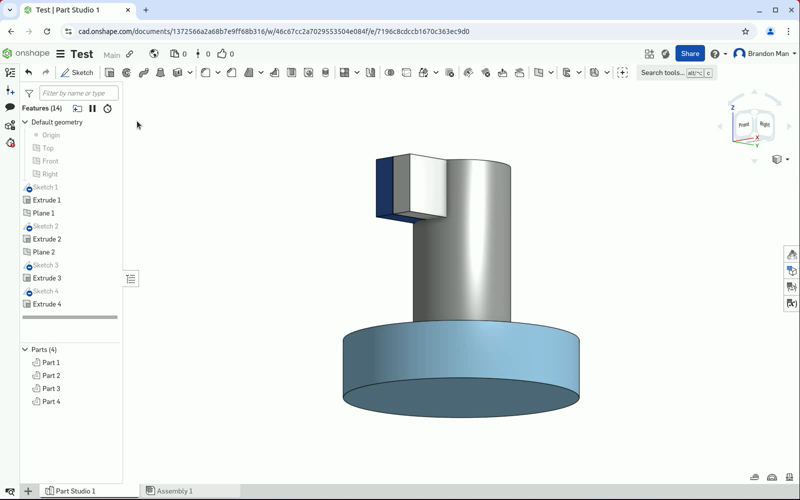
key(down, 3)
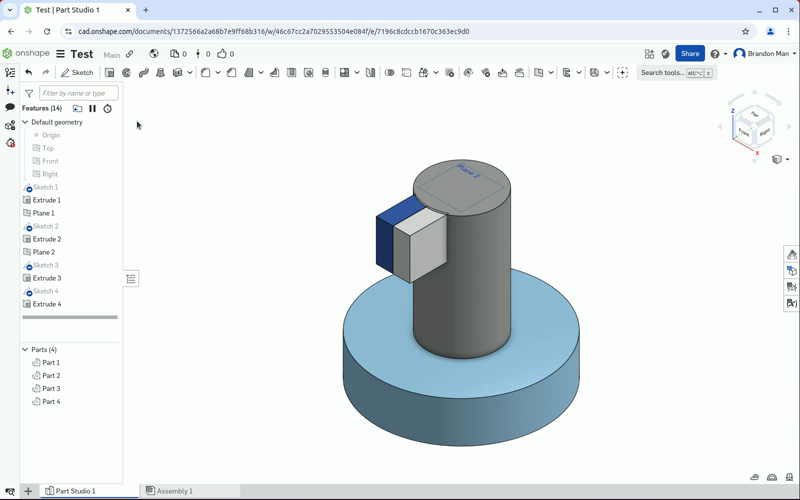
mouse_move(73, 189)
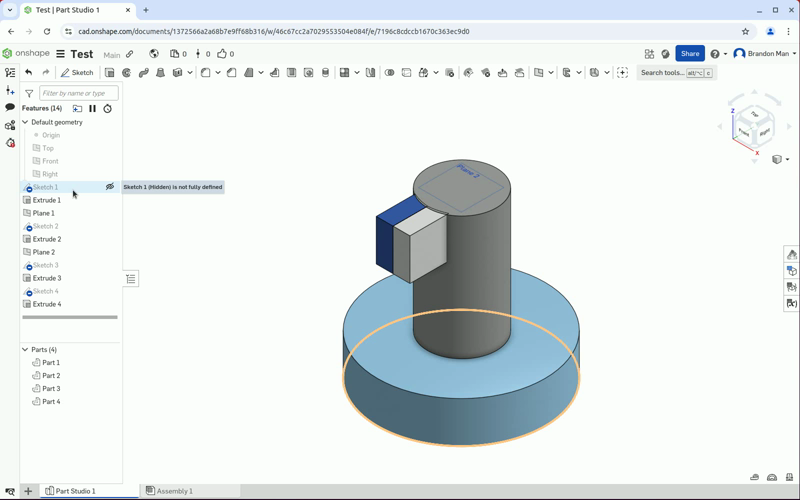
click(73, 189)